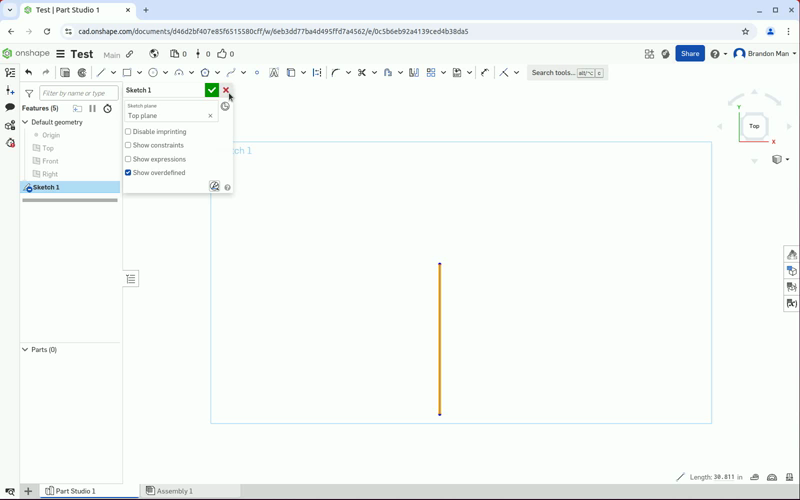
key(shift+h)
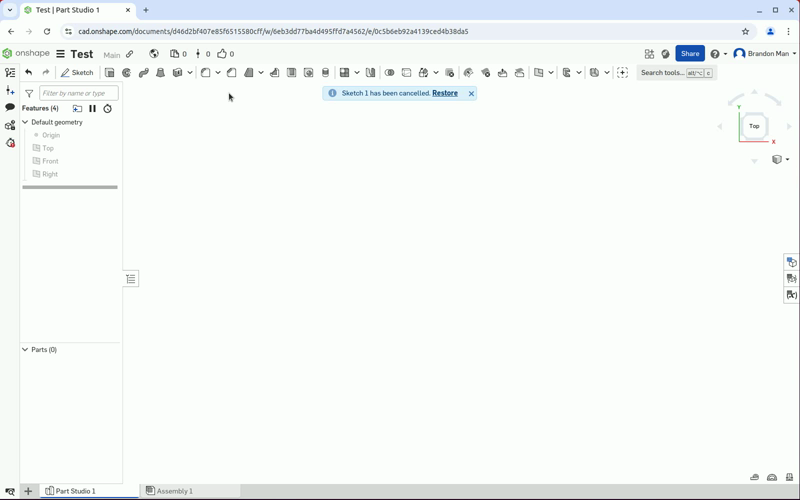
mouse_move(73, 352)
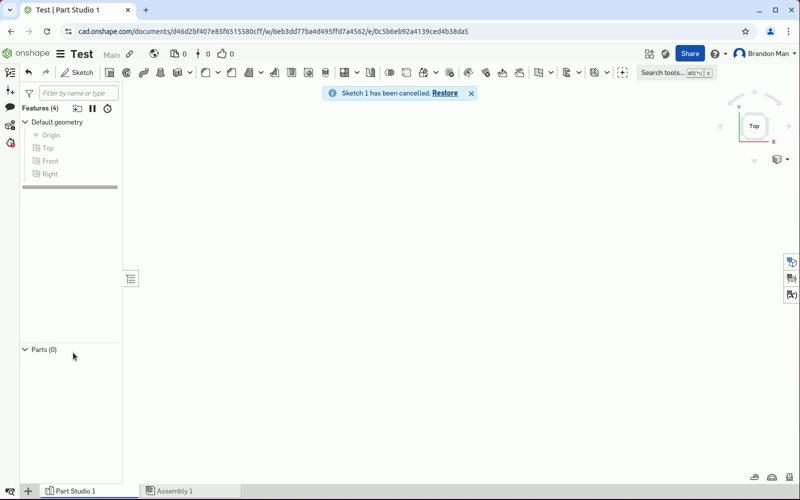
key(y)
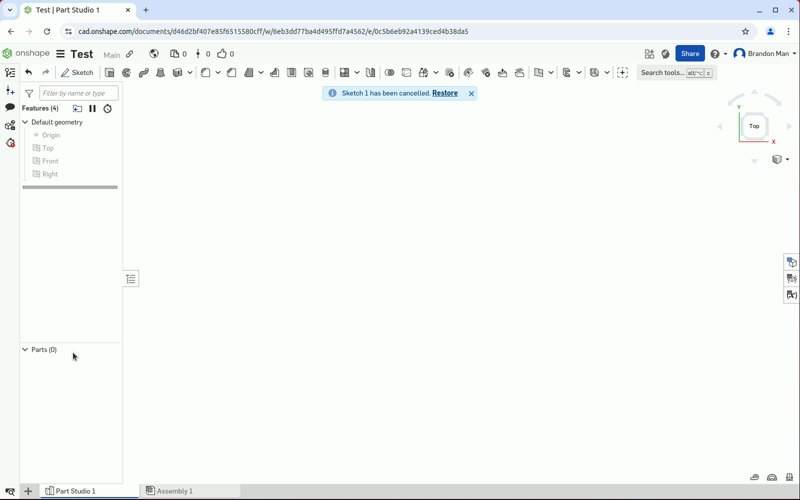
key(shift+p)
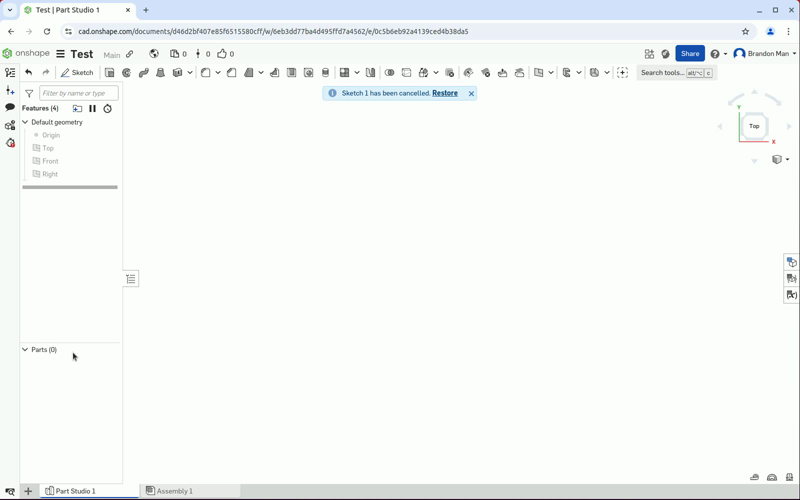
key(space)
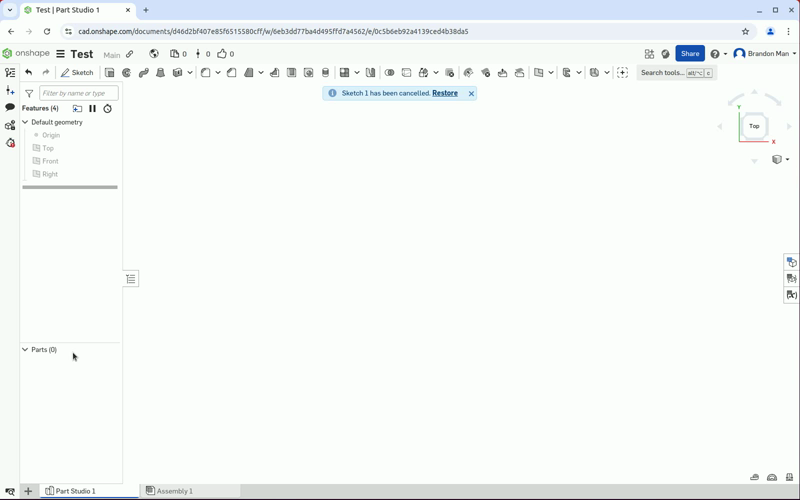
key_down(shift)
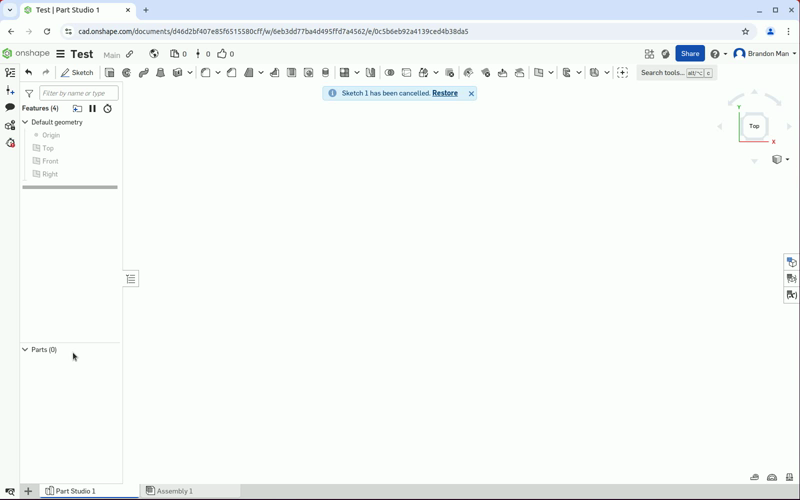
key(up)
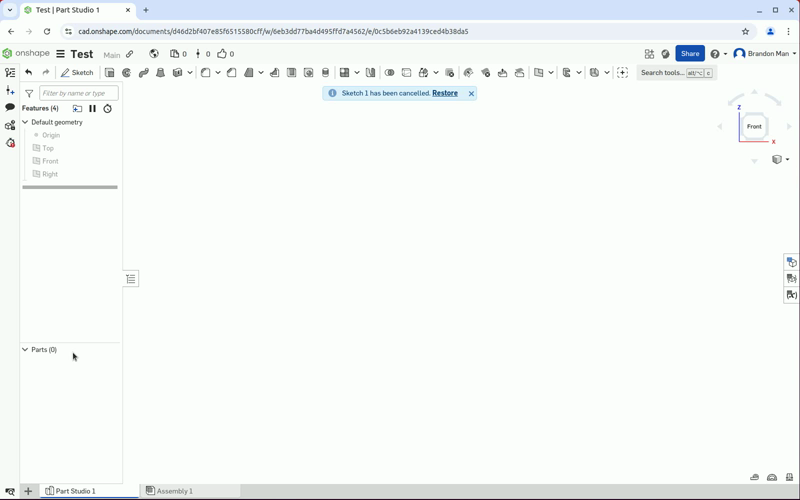
key_up(shift)
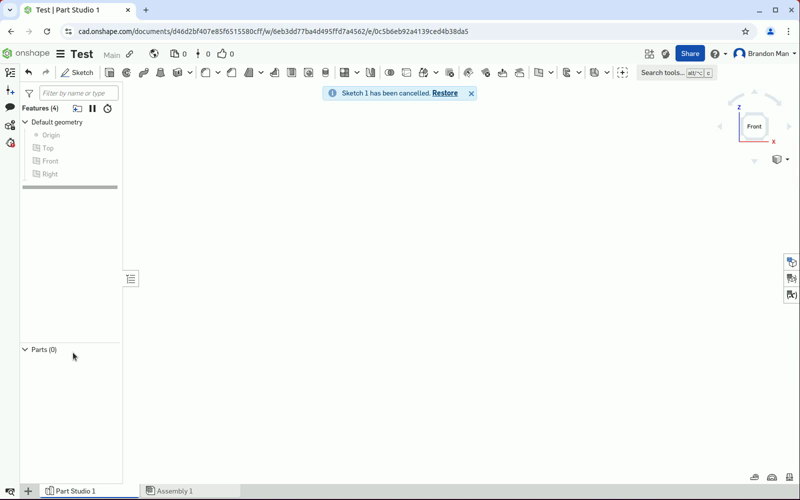
mouse_move(73, 352)
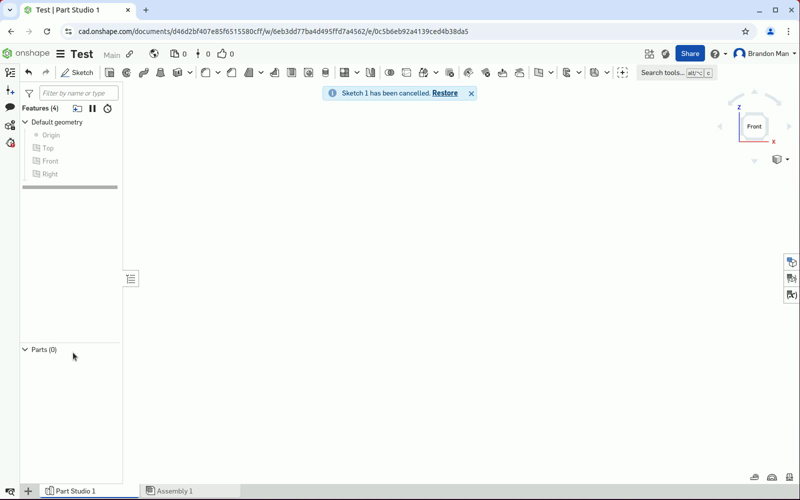
key(shift+y)
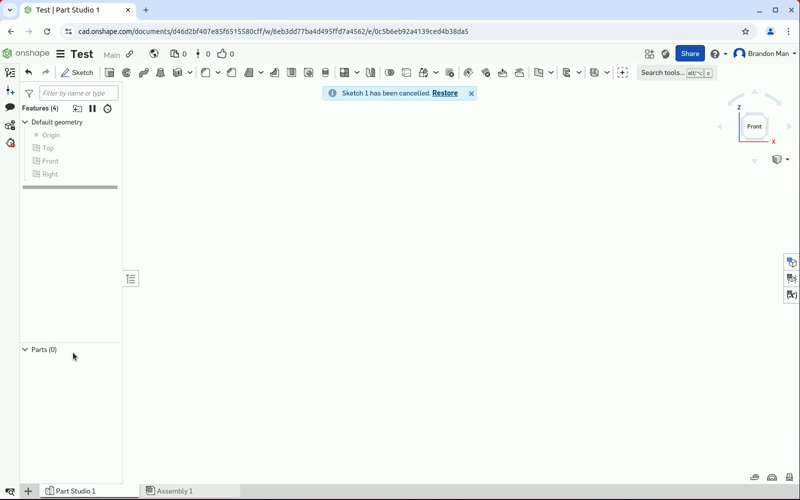
key(shift+s)
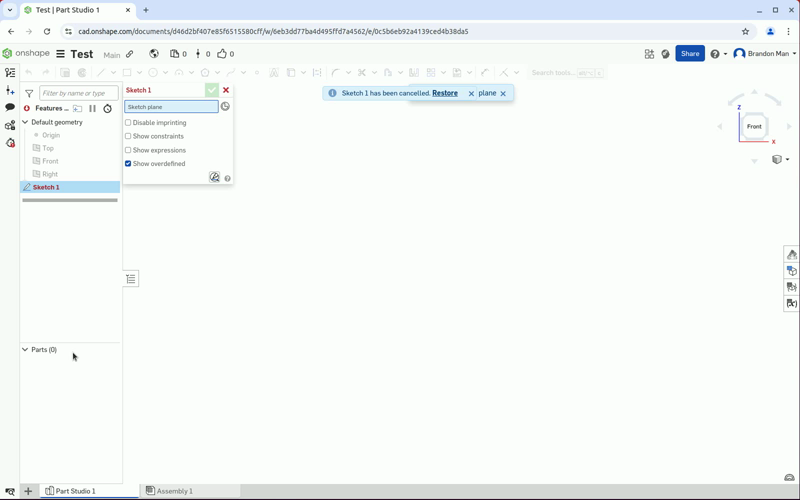
mouse_move(73, 163)
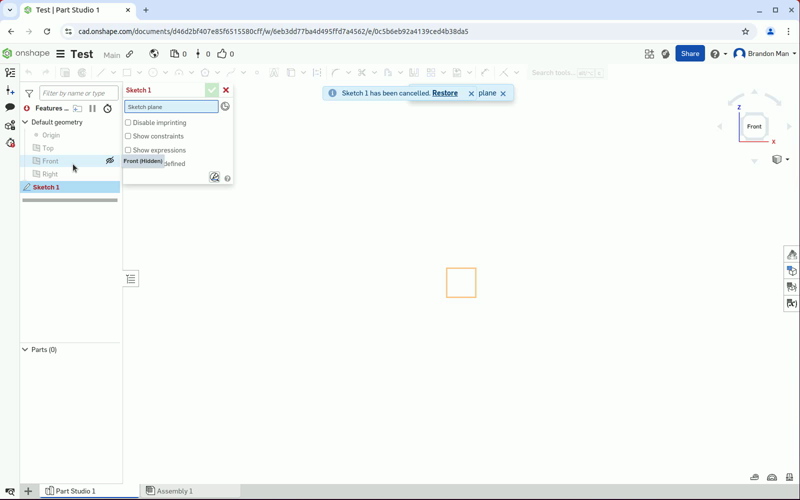
click(73, 163)
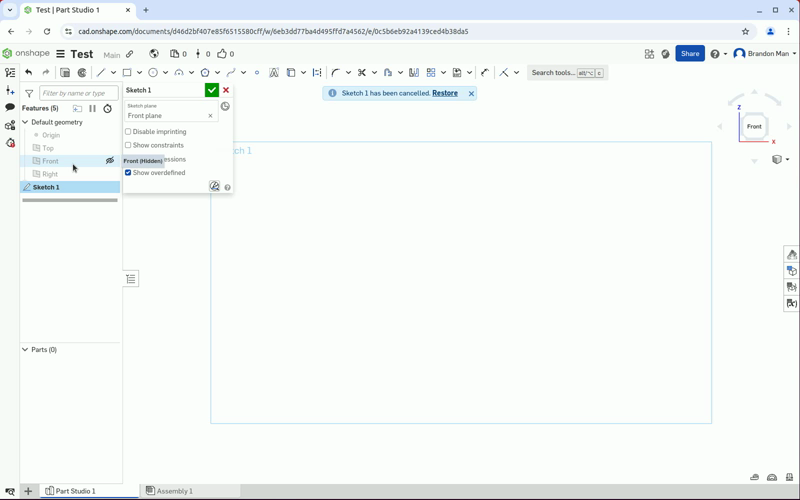
mouse_move(73, 352)
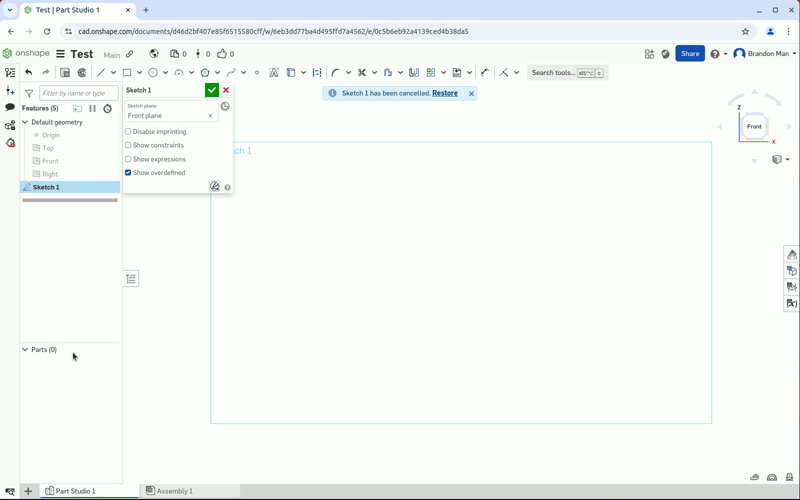
key(y)
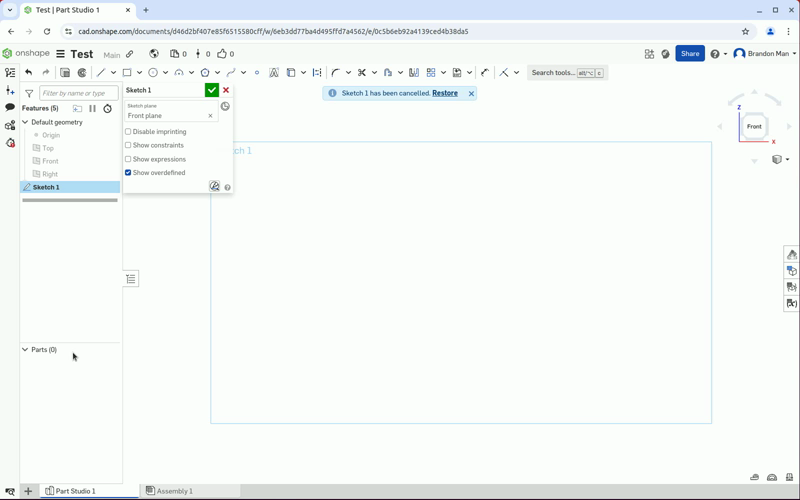
key(l)
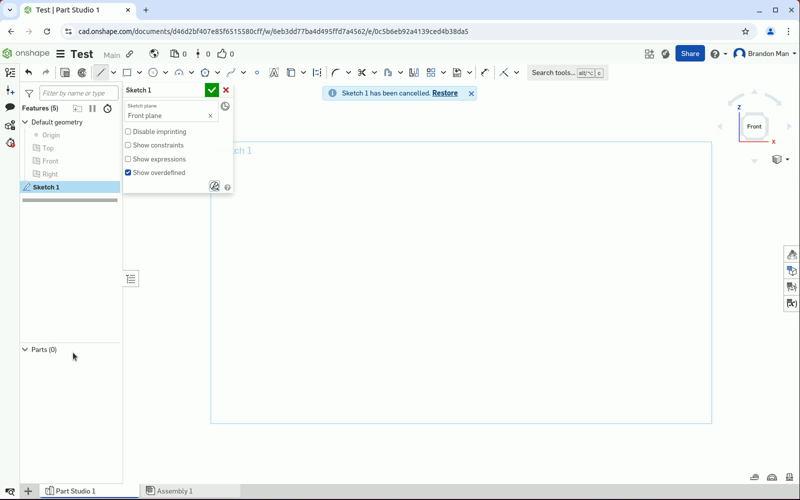
key_down(shift)
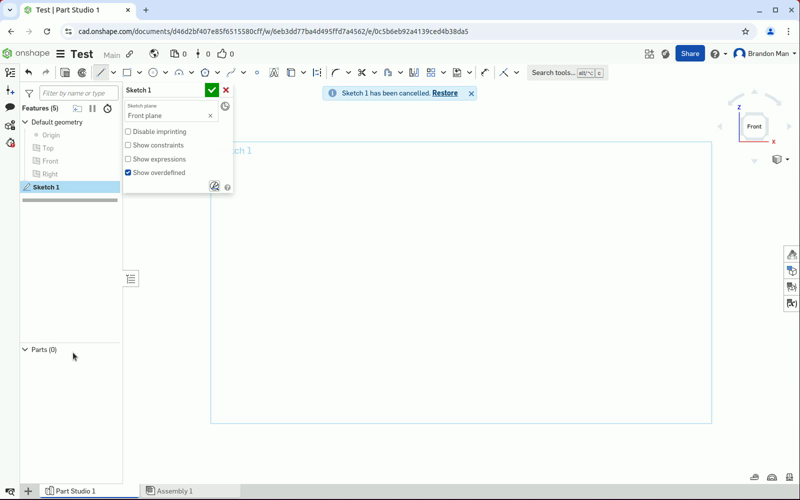
mouse_move(361, 301)
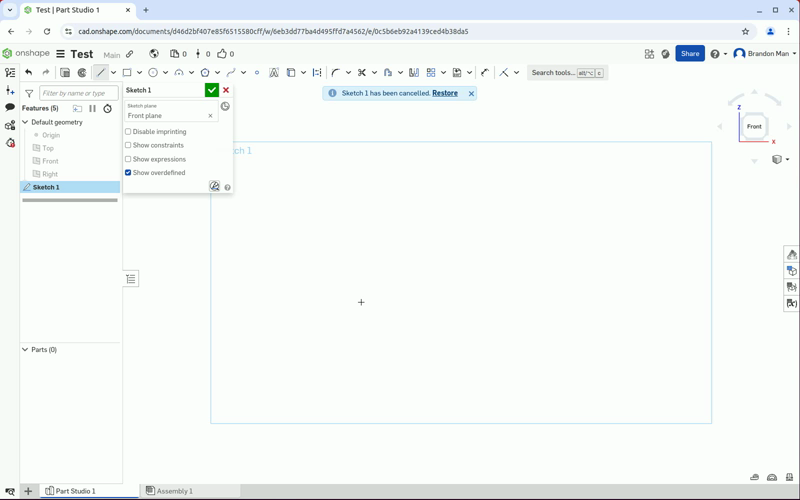
click(361, 301)
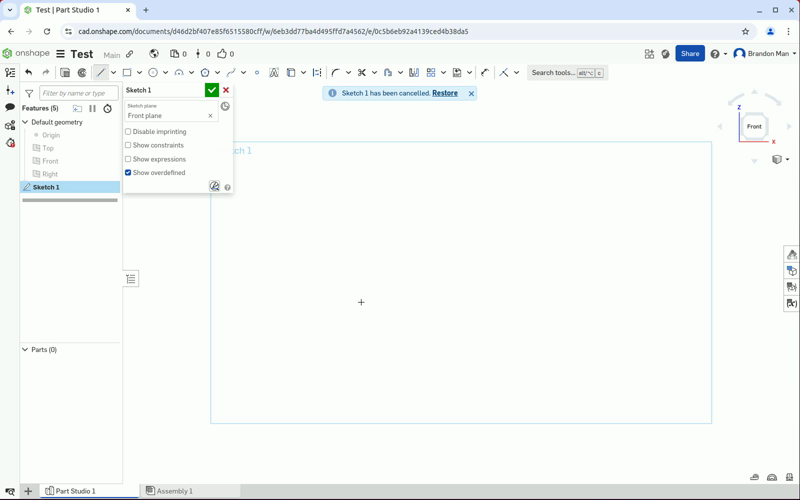
key_up(shift)
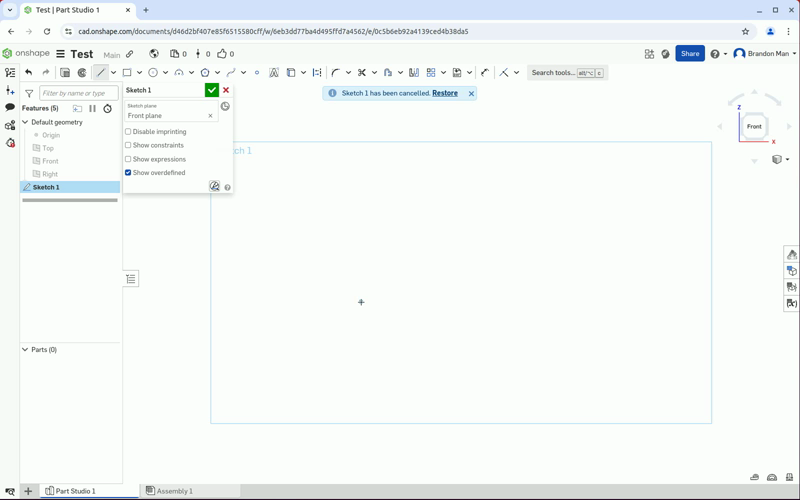
key_down(shift)
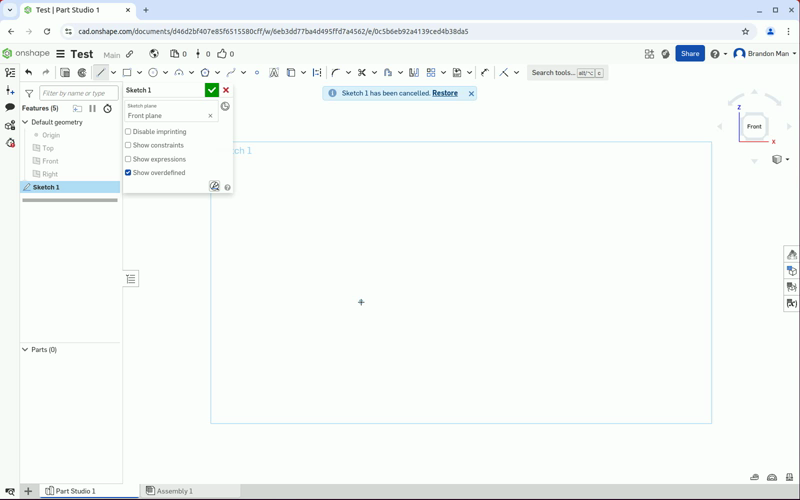
mouse_move(527, 301)
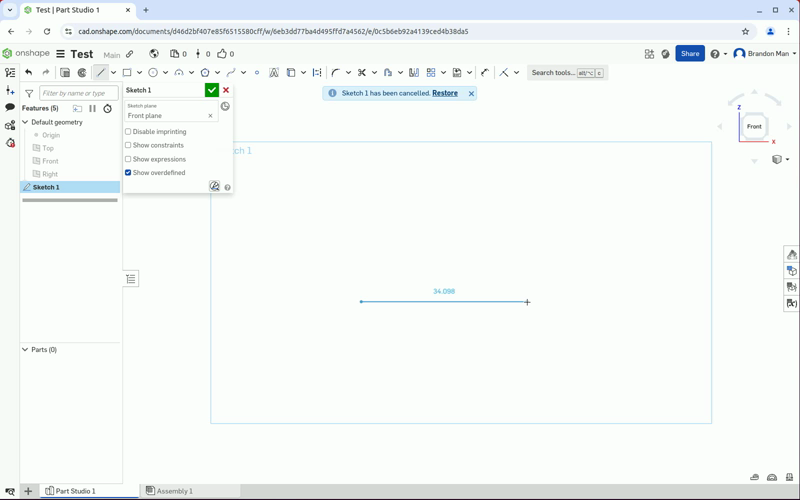
click(527, 301)
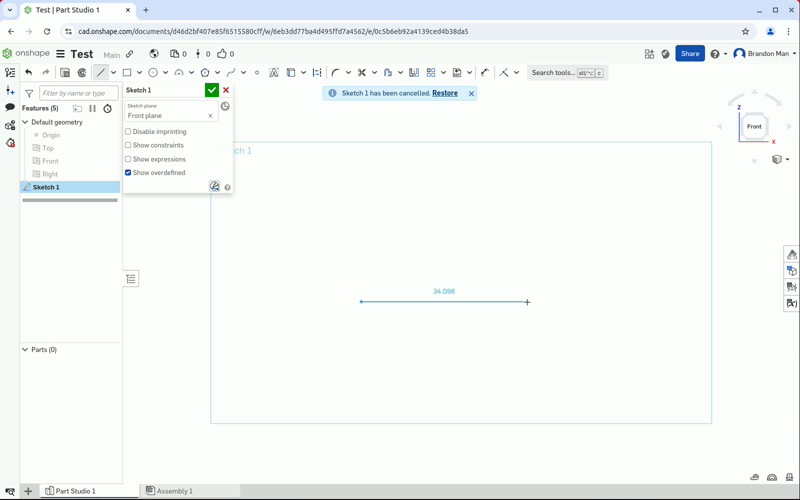
key_up(shift)
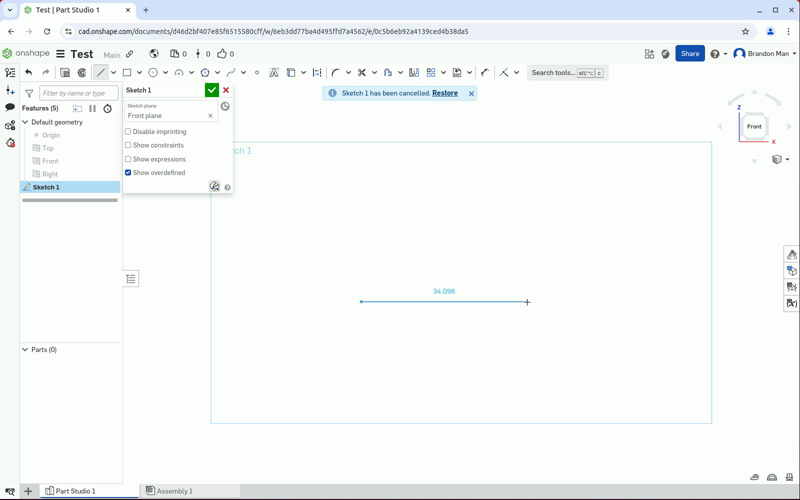
key_down(shift)
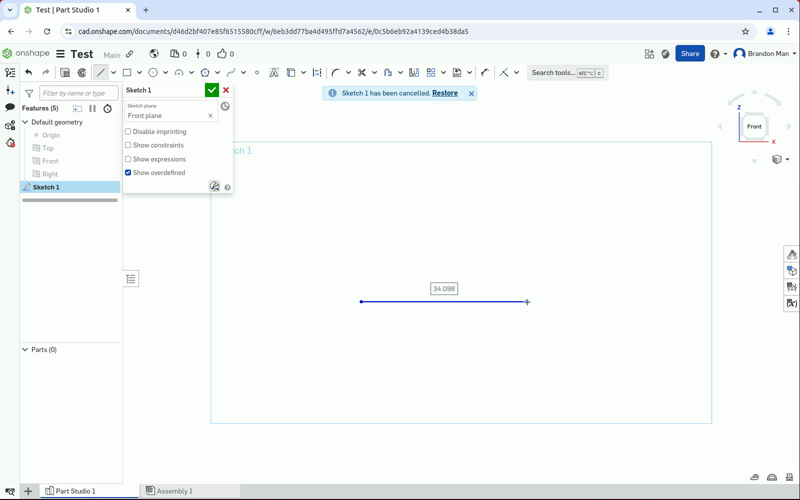
mouse_move(557, 301)
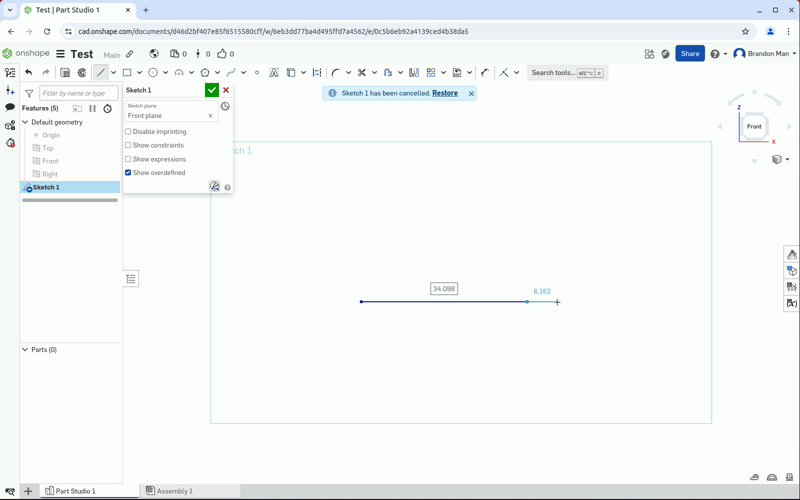
mouse_move(527, 264)
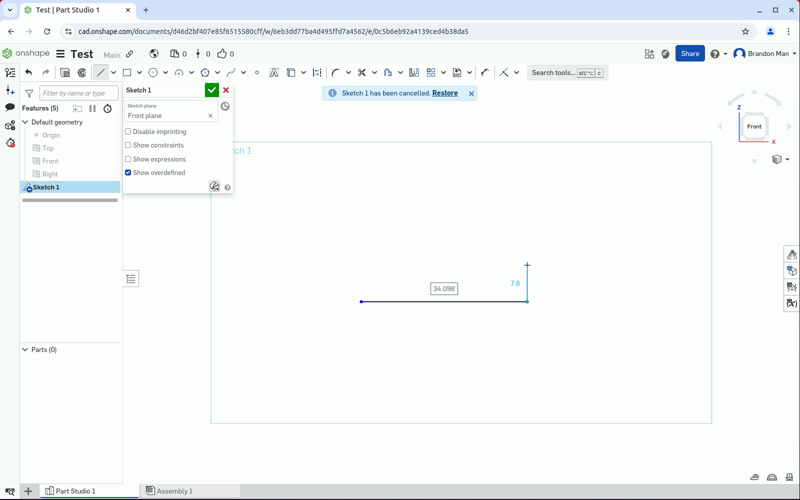
click(527, 264)
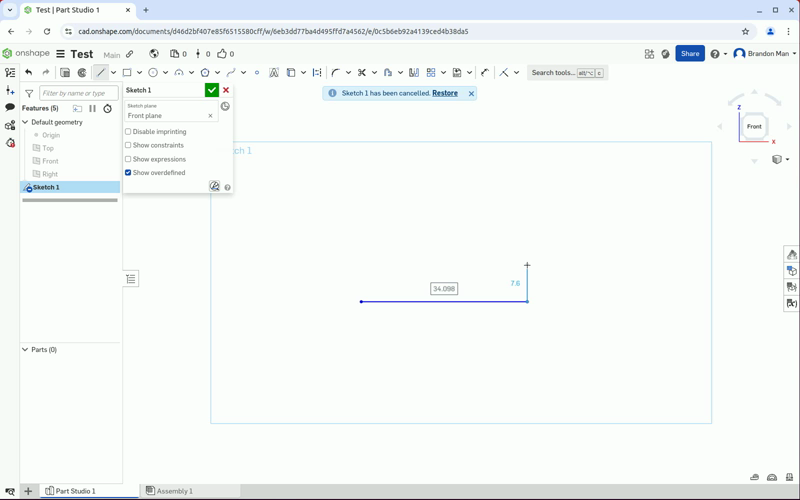
key_up(shift)
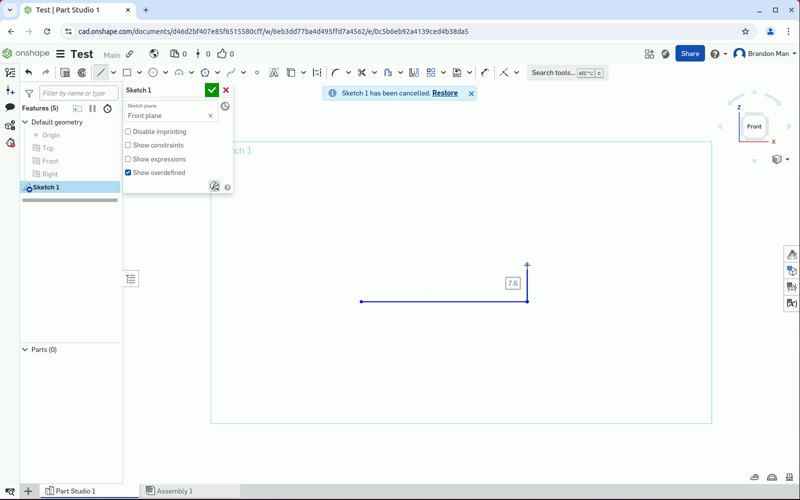
key_down(shift)
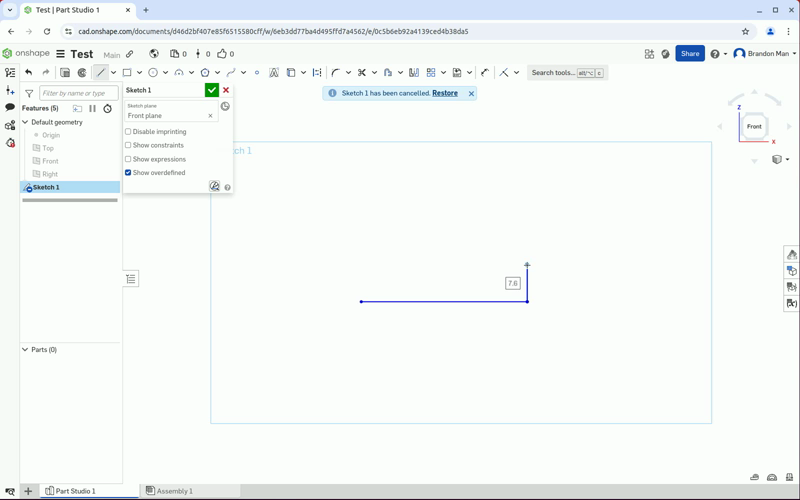
mouse_move(361, 264)
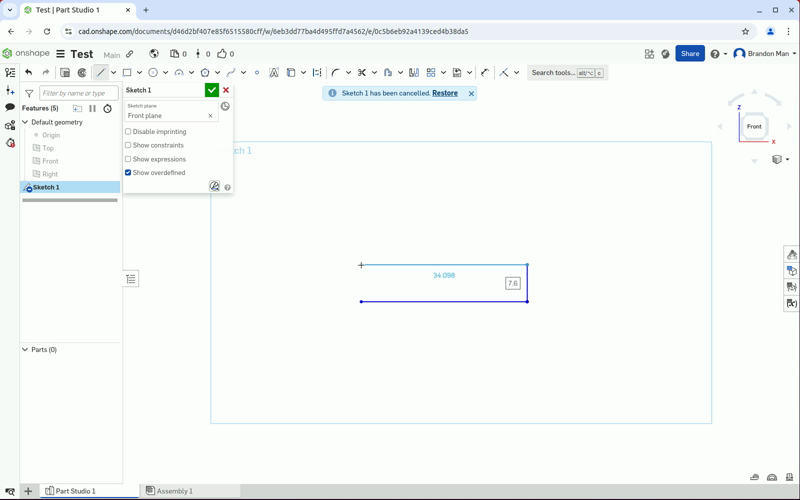
click(361, 264)
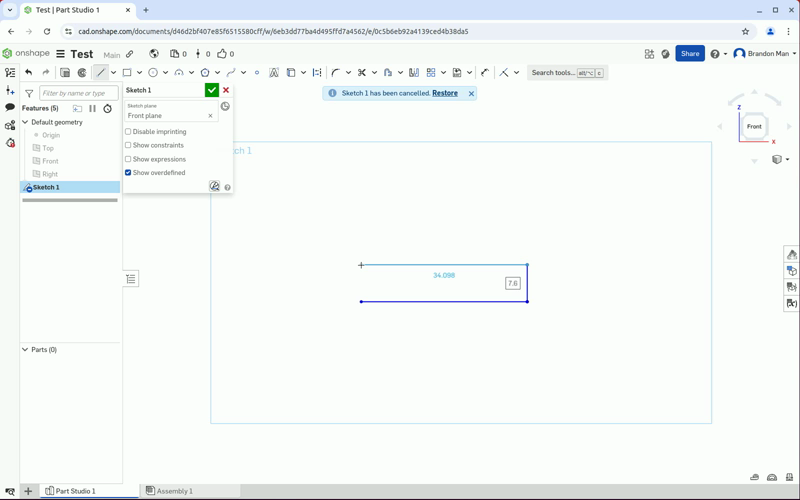
key_up(shift)
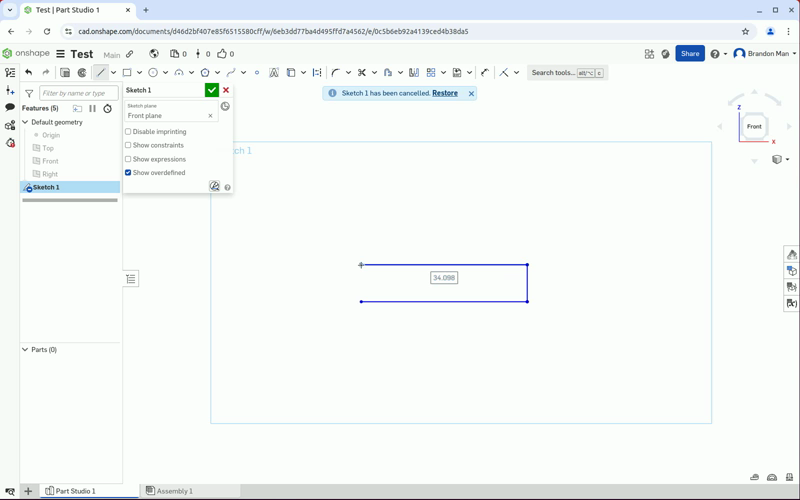
mouse_move(391, 264)
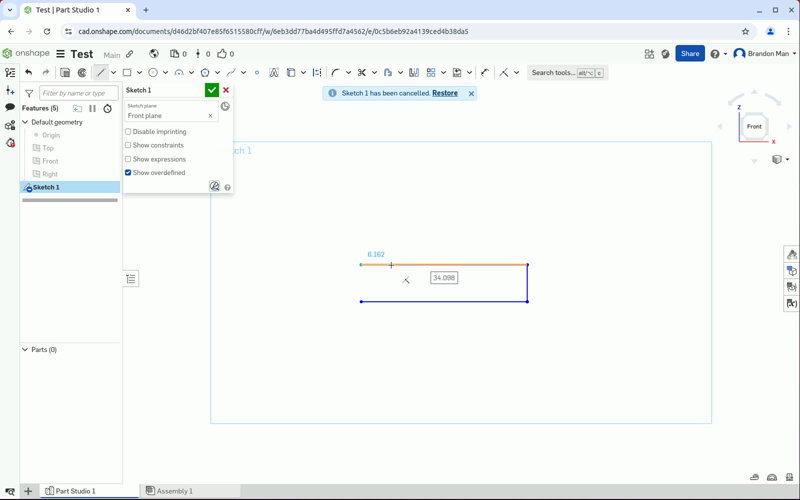
key_down(shift)
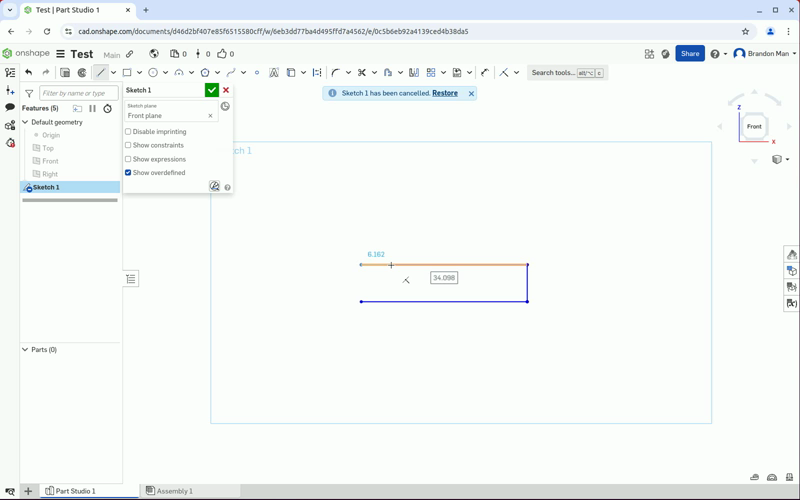
mouse_move(361, 301)
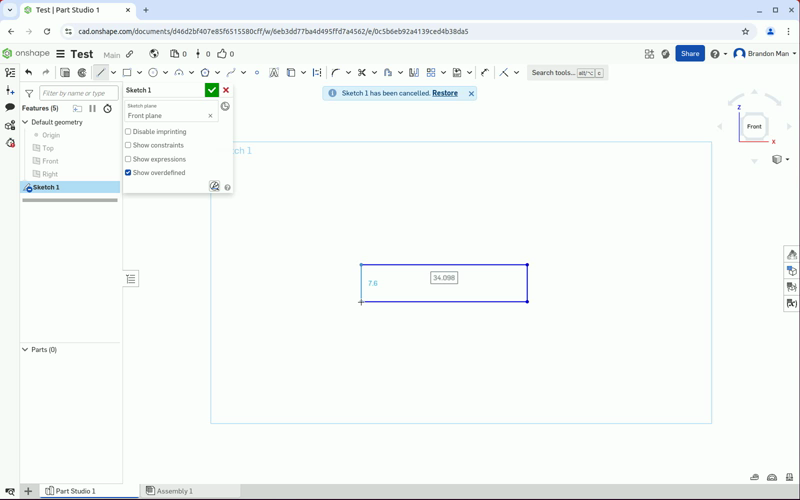
key_up(shift)
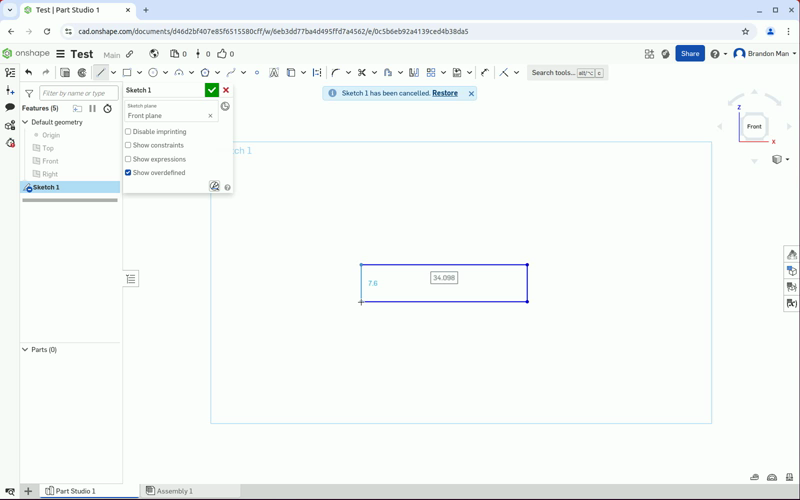
click(361, 301)
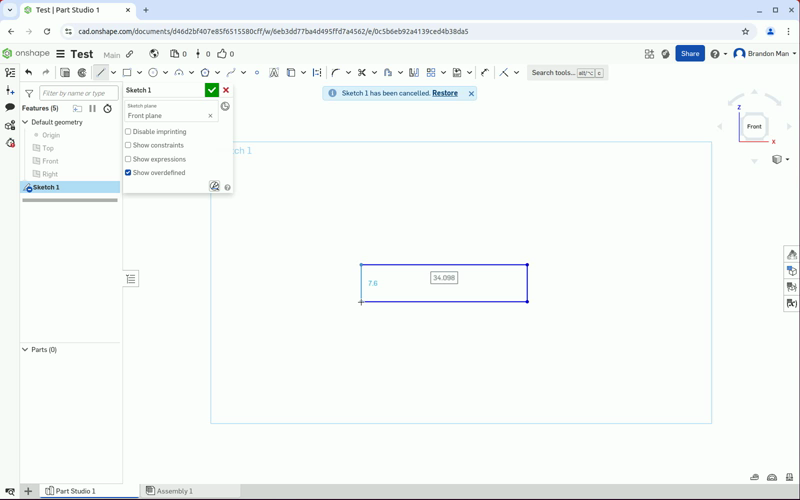
key(esc)
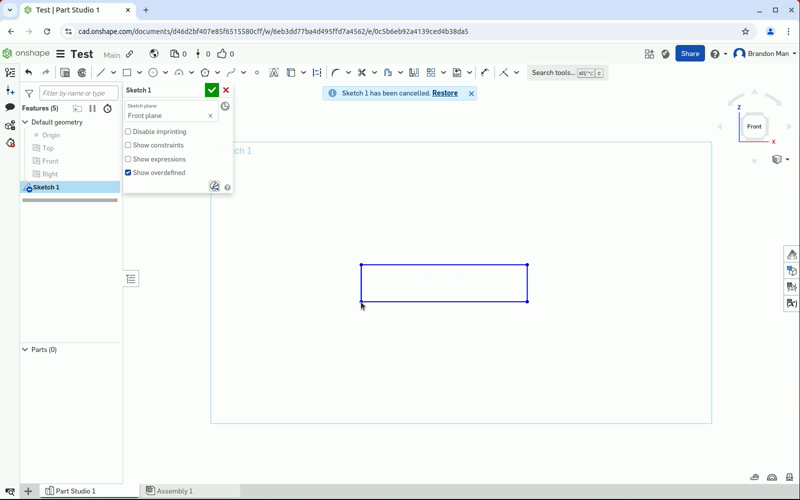
mouse_move(380, 278)
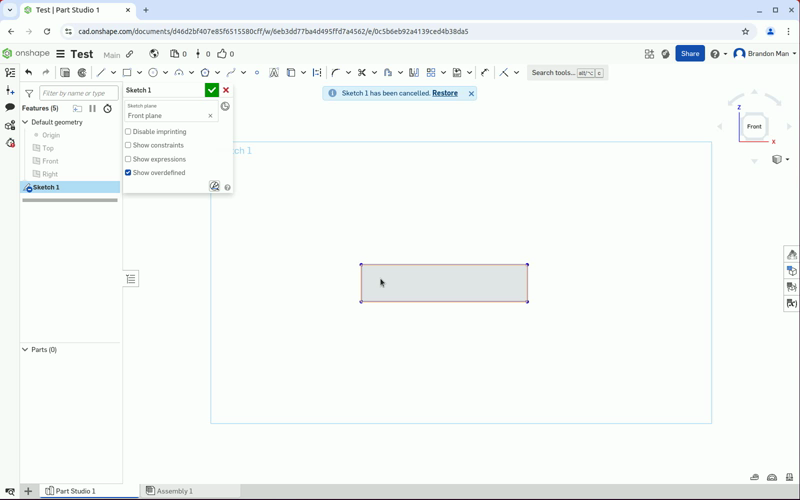
click(380, 278)
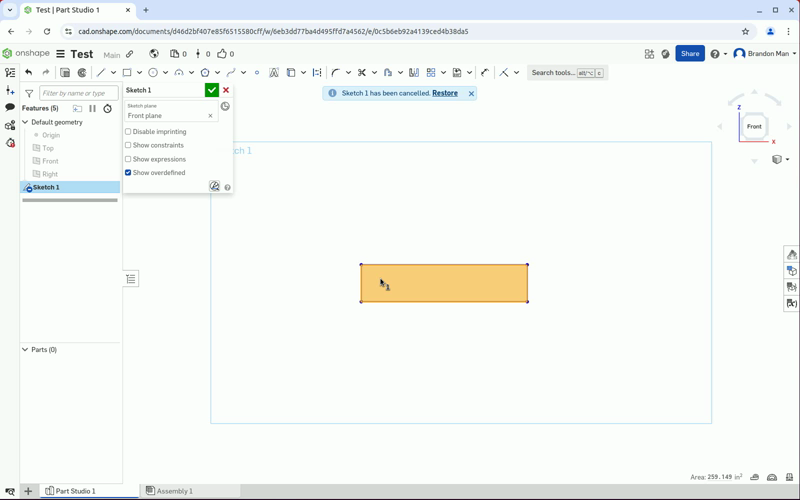
mouse_move(73, 352)
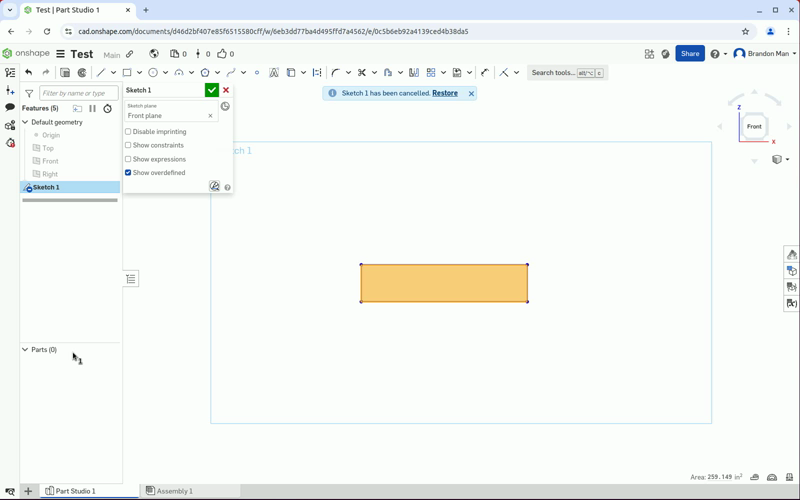
key(shift+y)
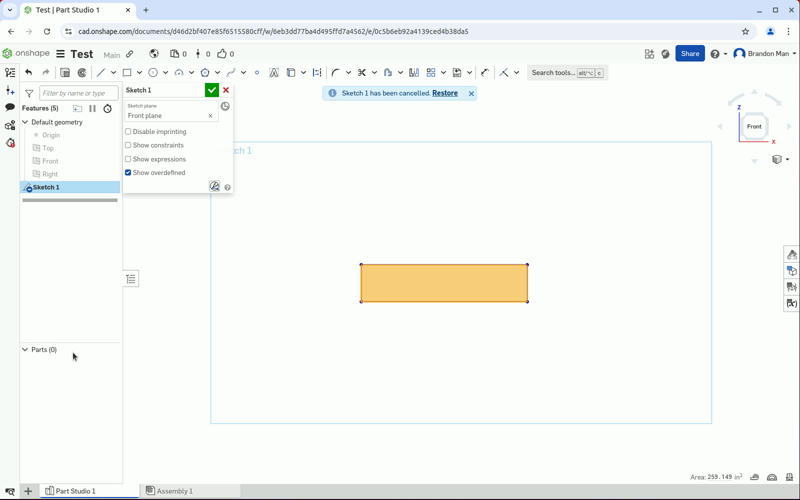
key(shift+e)
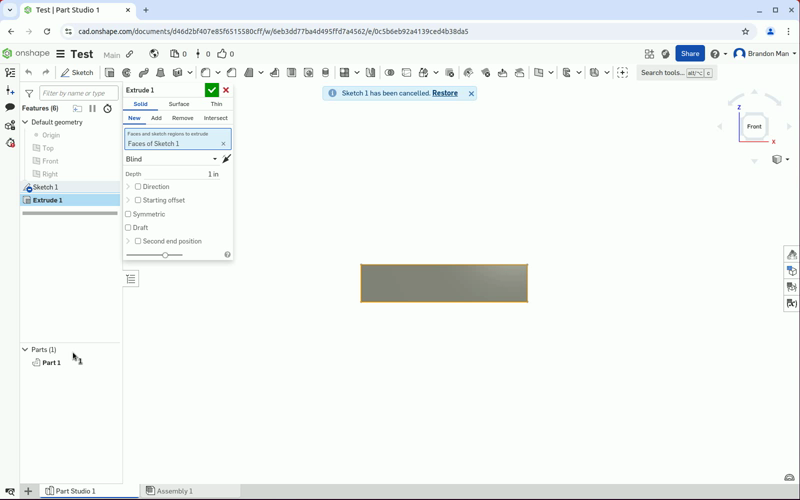
mouse_move(143, 106)
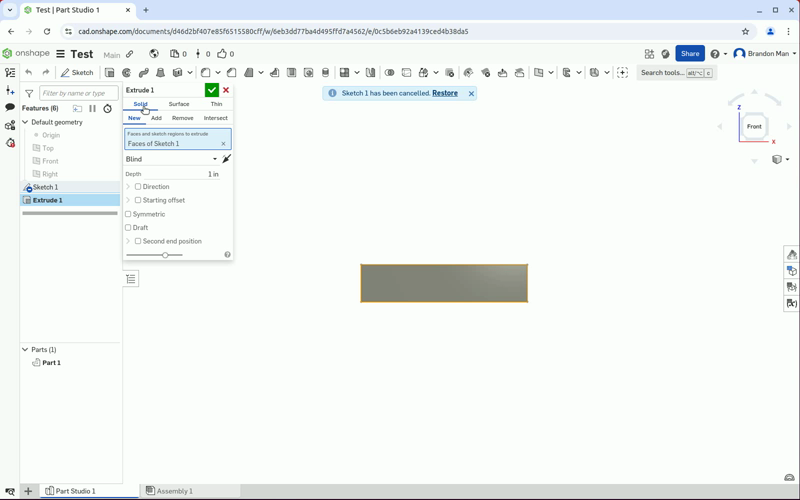
click(143, 106)
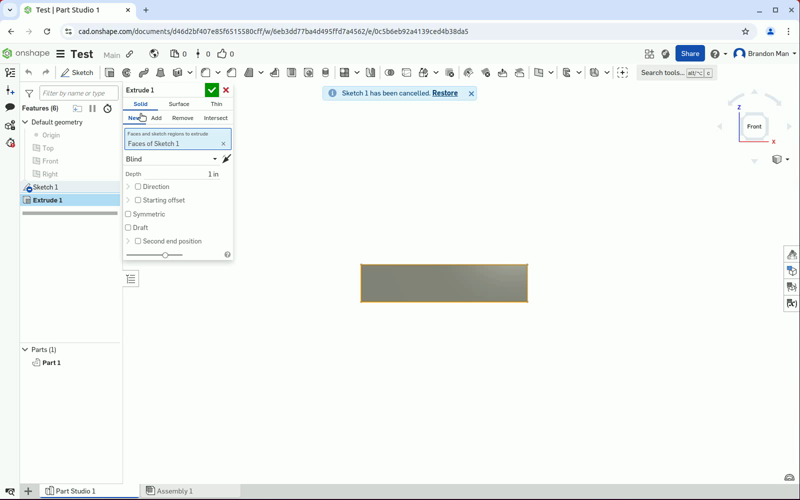
mouse_move(137, 120)
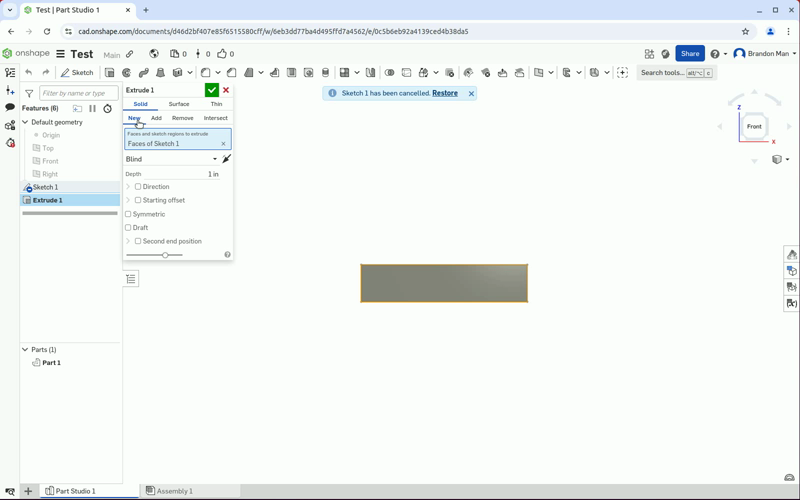
click(137, 120)
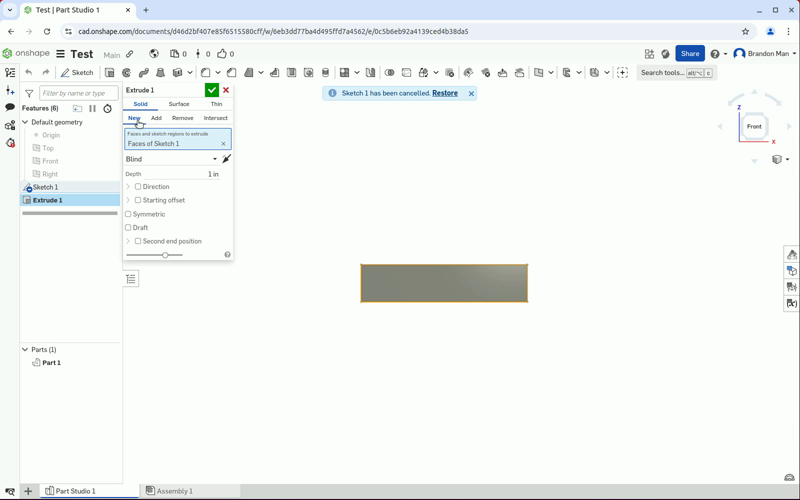
key(tab, 4)
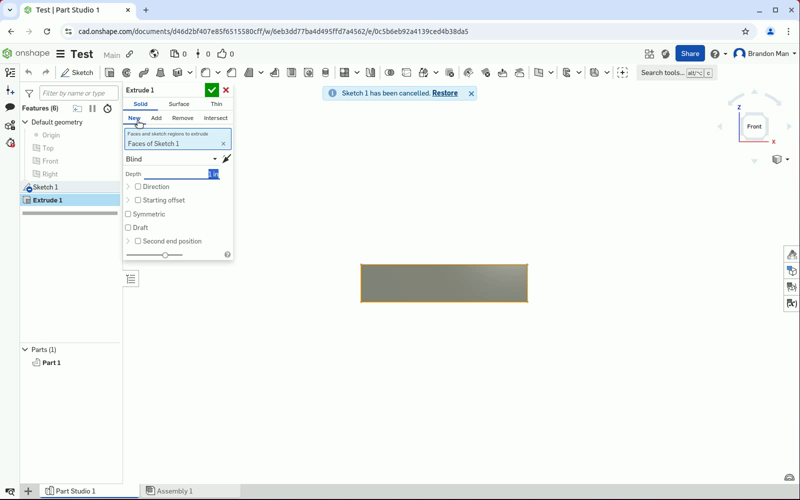
text(1.685)
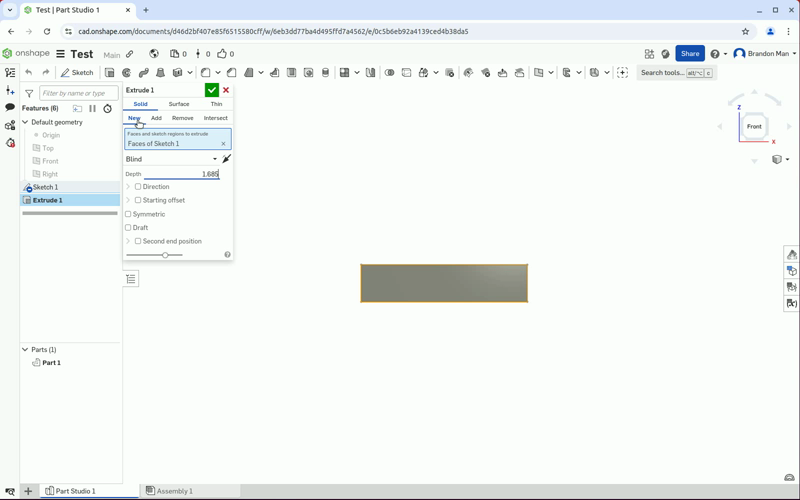
key(enter)
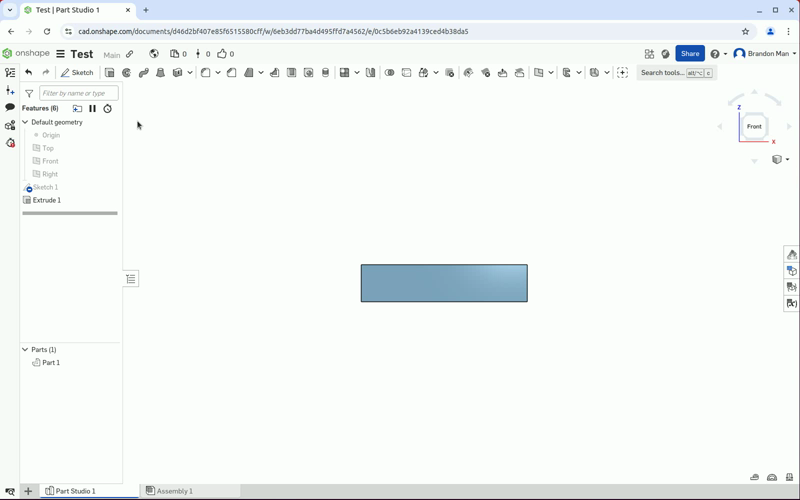
key(shift+h)
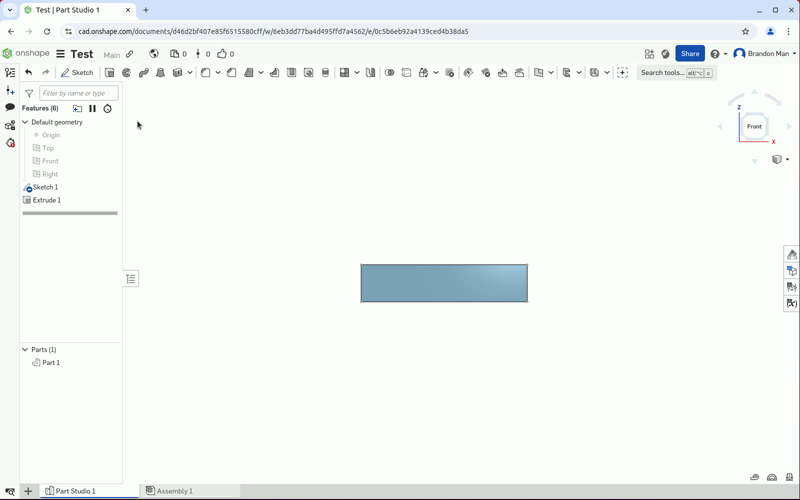
key(shift+h)
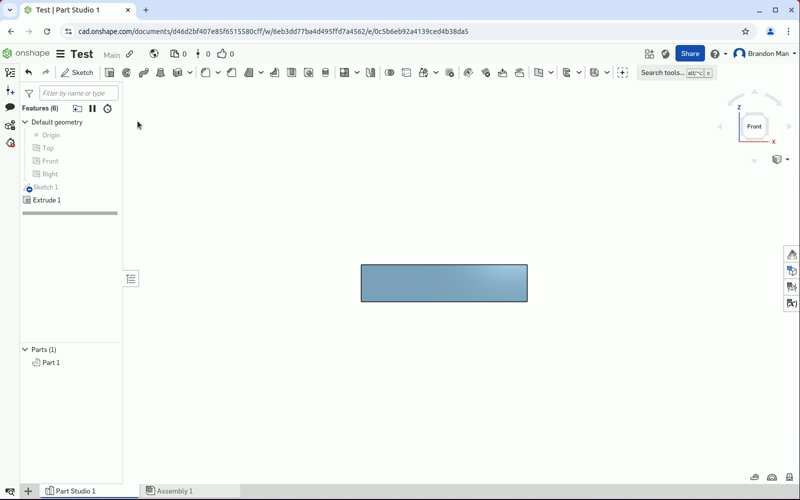
mouse_move(73, 189)
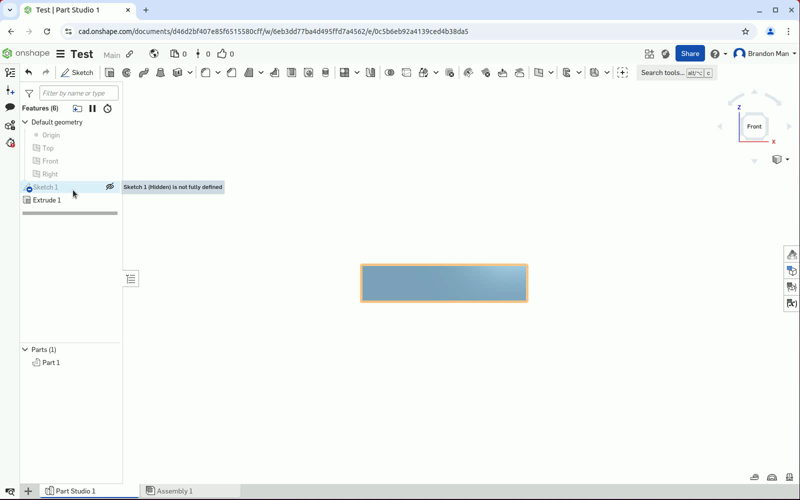
click(73, 189)
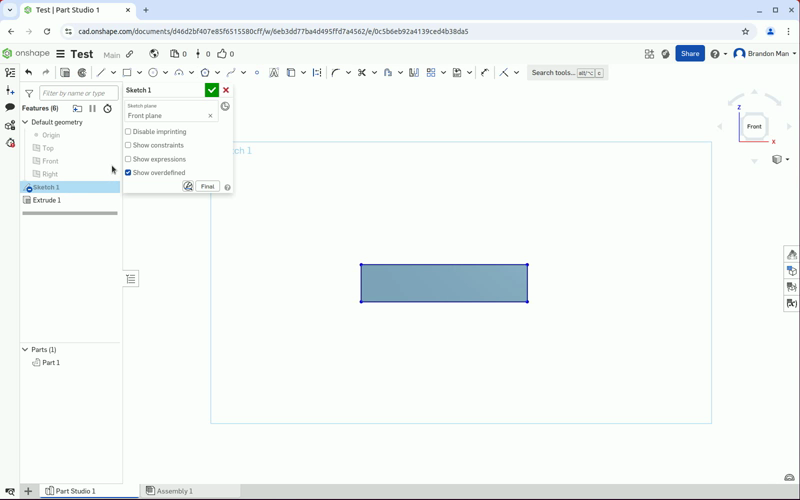
mouse_move(229, 92)
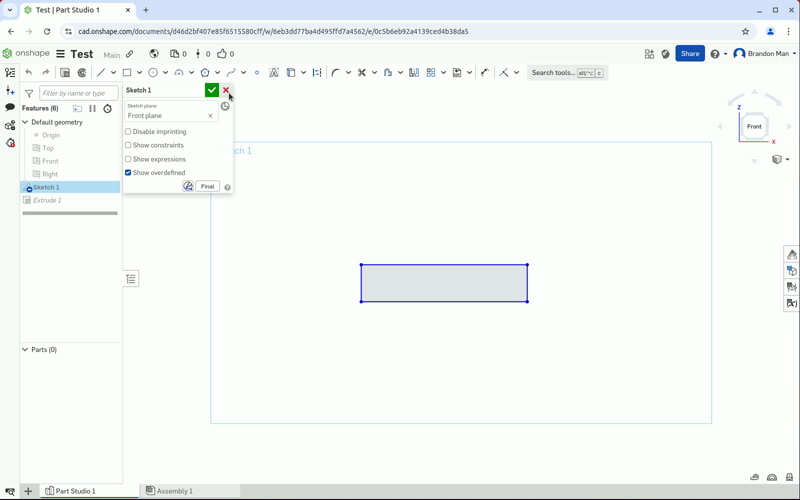
click(229, 92)
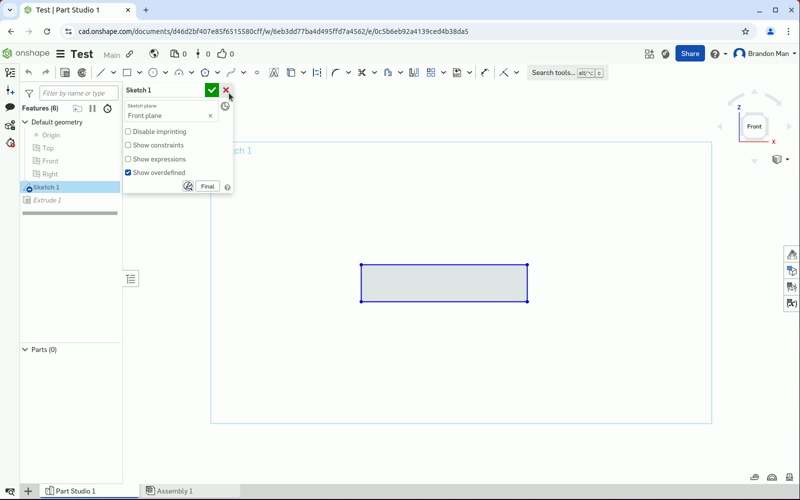
key(shift+s)
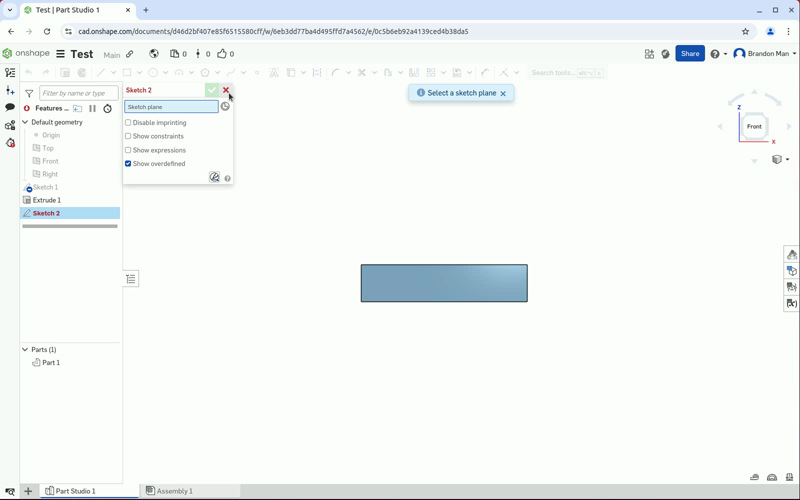
mouse_move(73, 163)
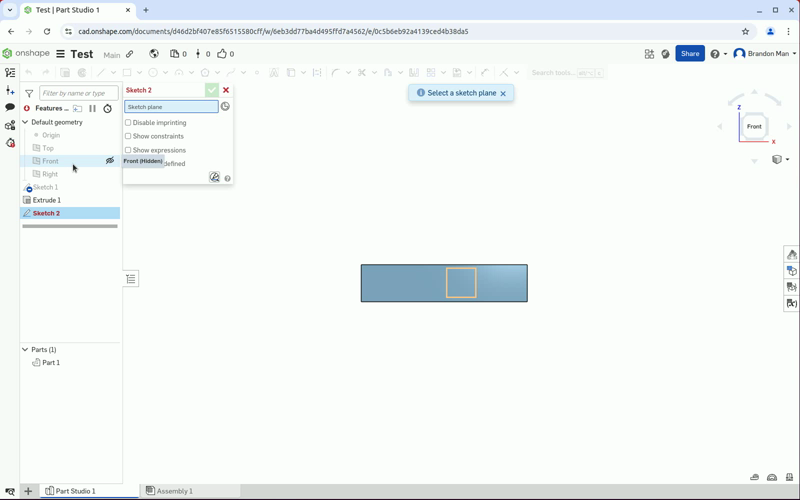
click(73, 163)
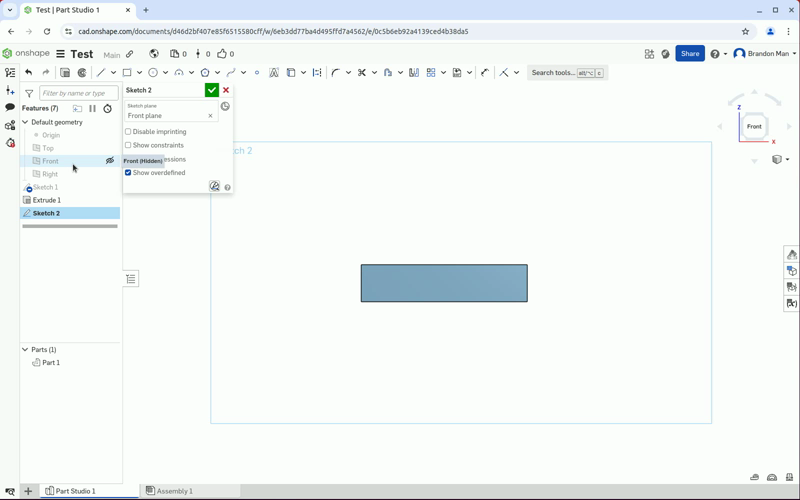
mouse_move(73, 352)
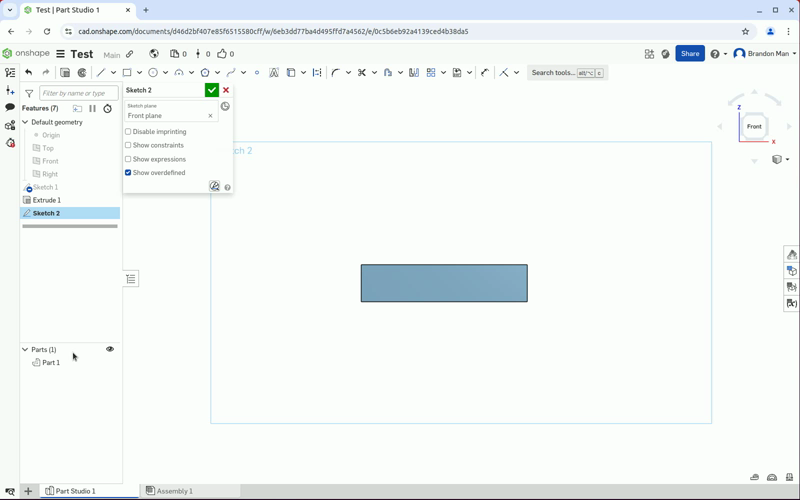
key(y)
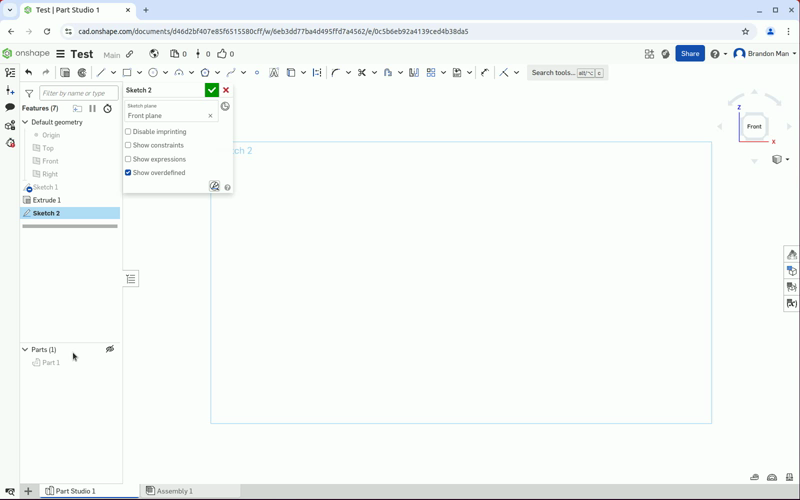
key(l)
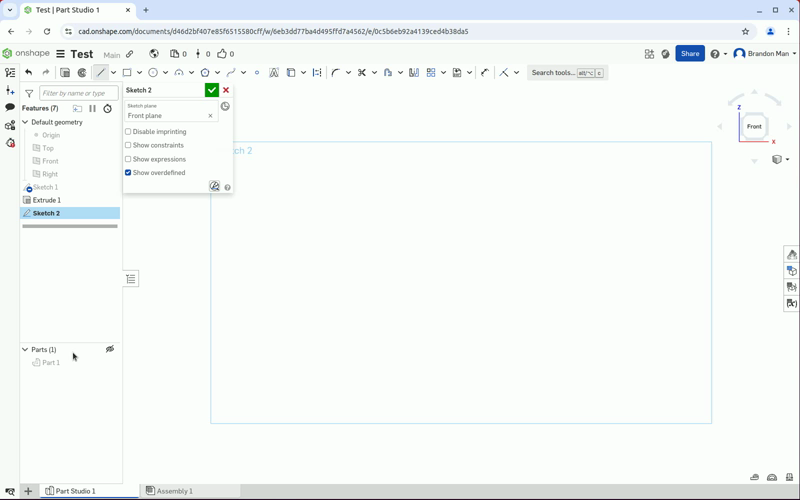
key_down(shift)
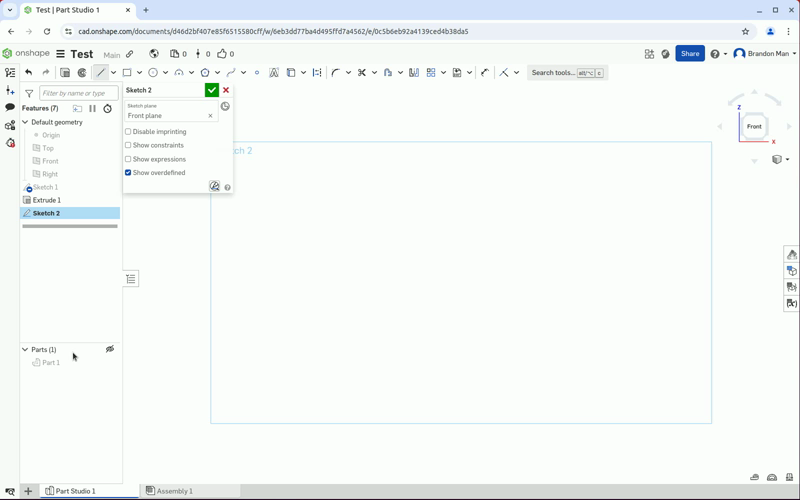
mouse_move(527, 301)
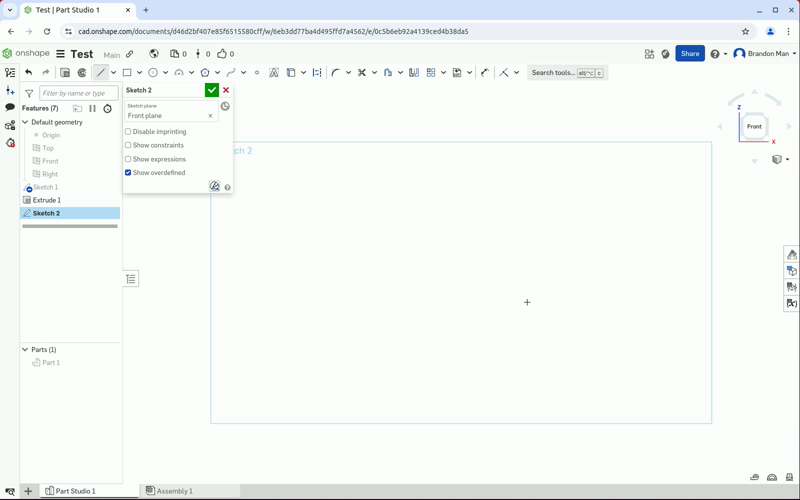
click(527, 301)
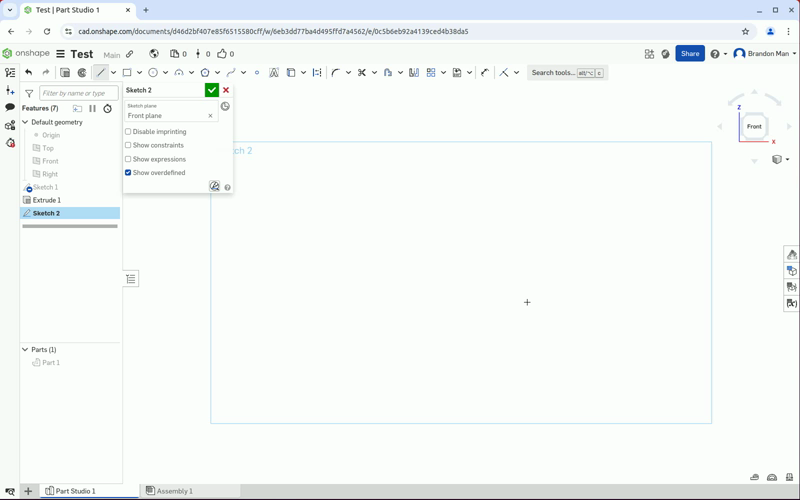
key_up(shift)
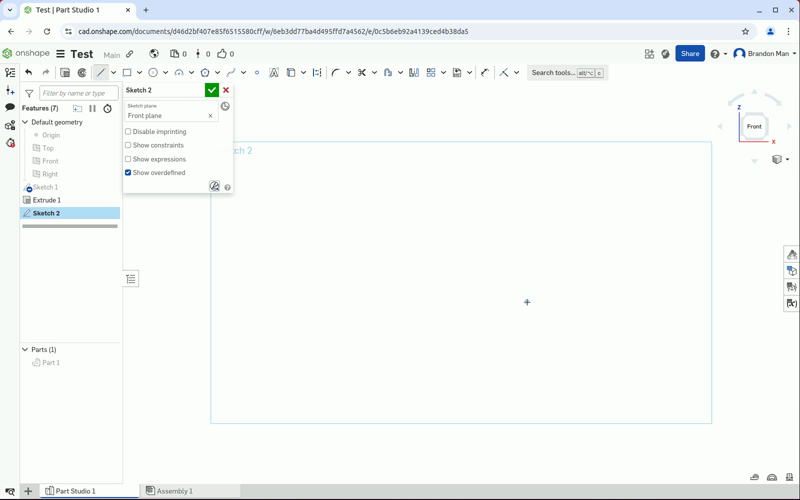
key_down(shift)
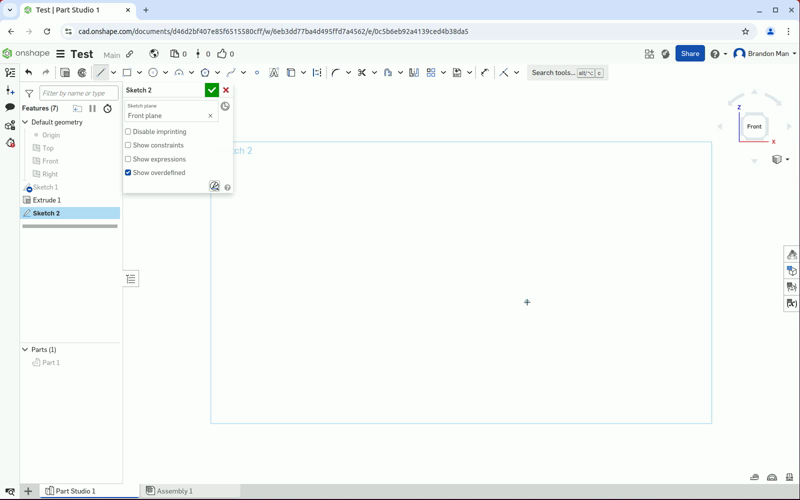
mouse_move(557, 301)
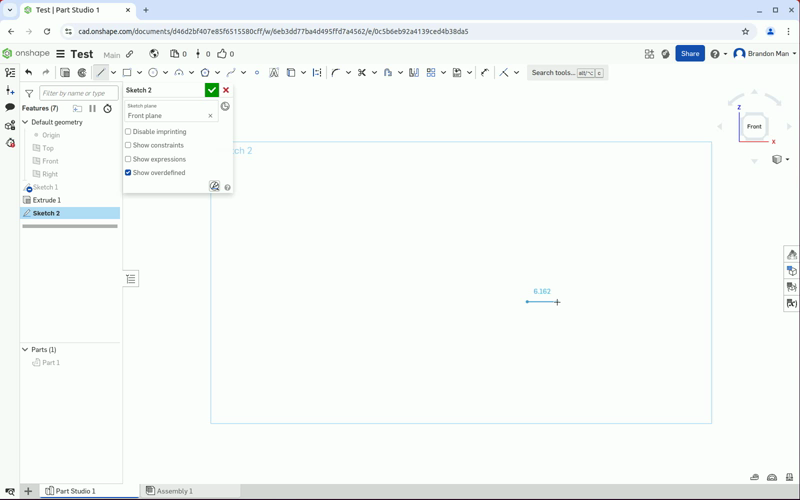
mouse_move(557, 301)
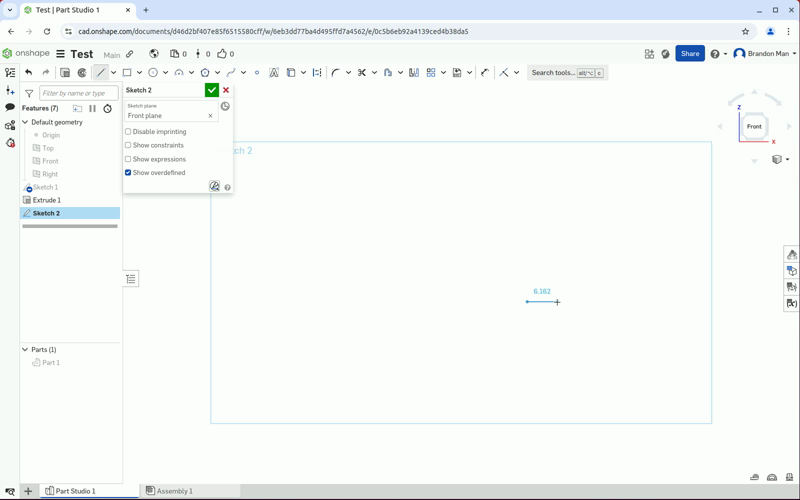
click(557, 301)
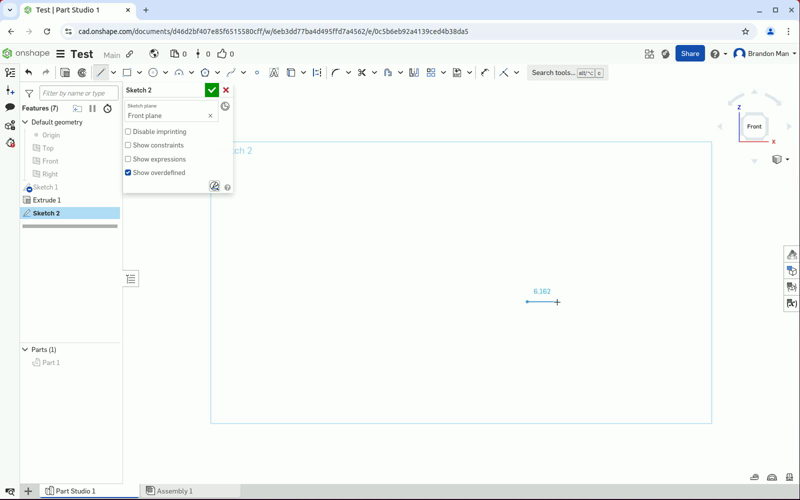
key_up(shift)
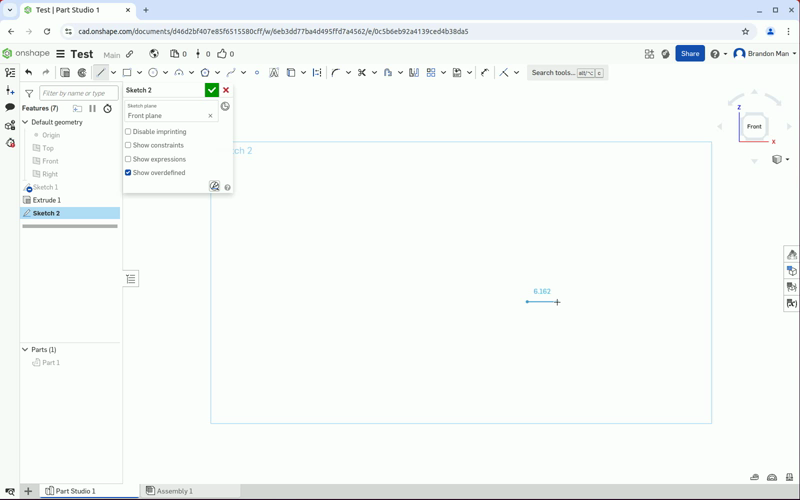
key_down(shift)
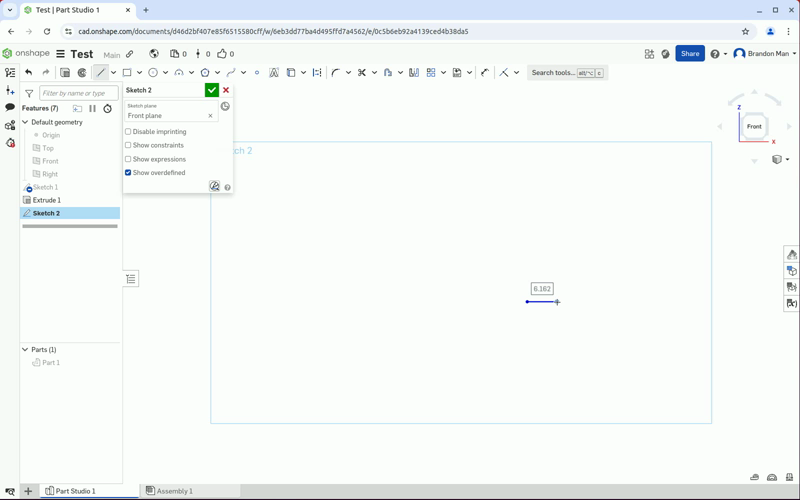
mouse_move(587, 301)
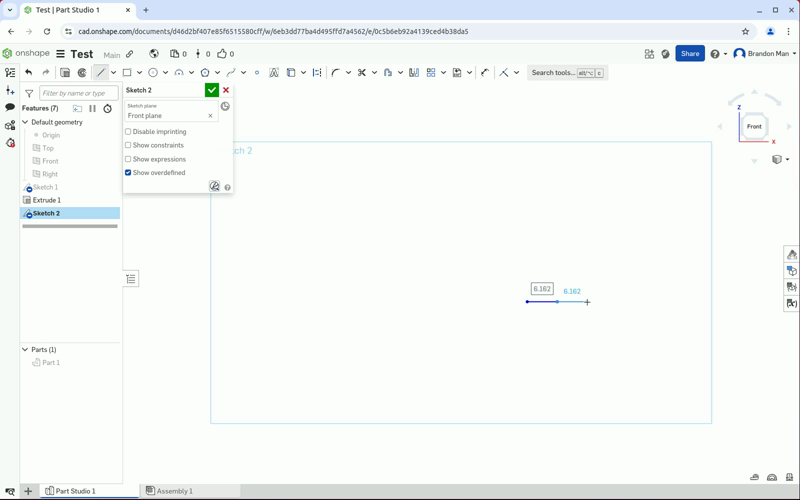
mouse_move(557, 263)
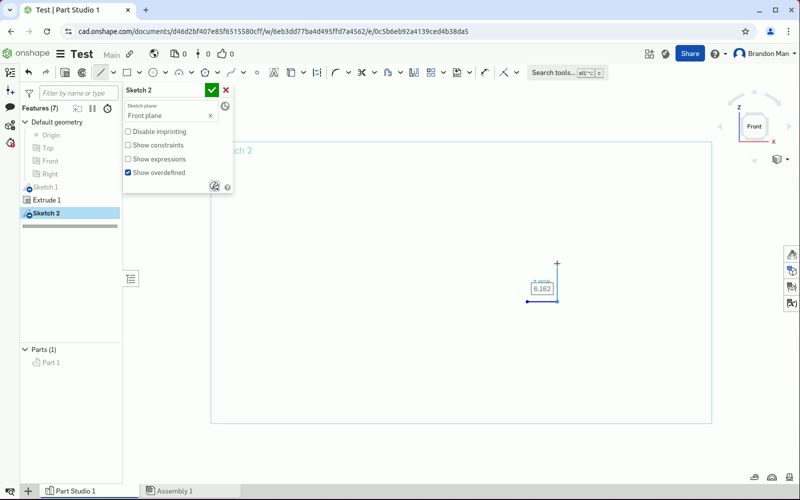
click(557, 263)
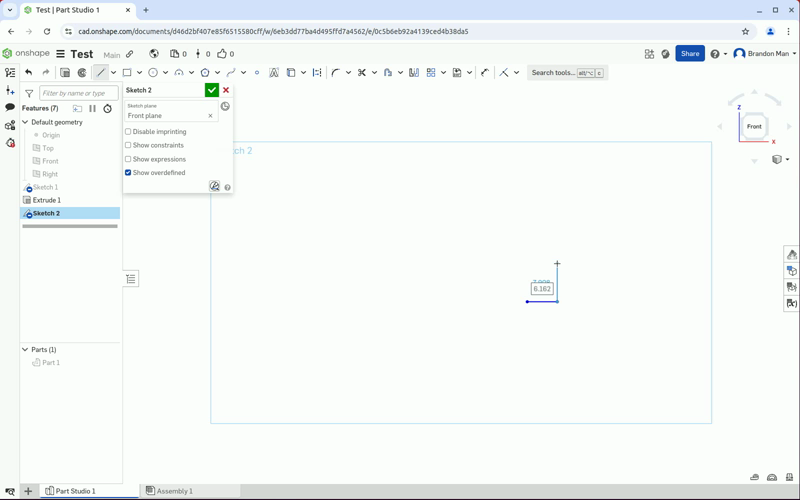
key_up(shift)
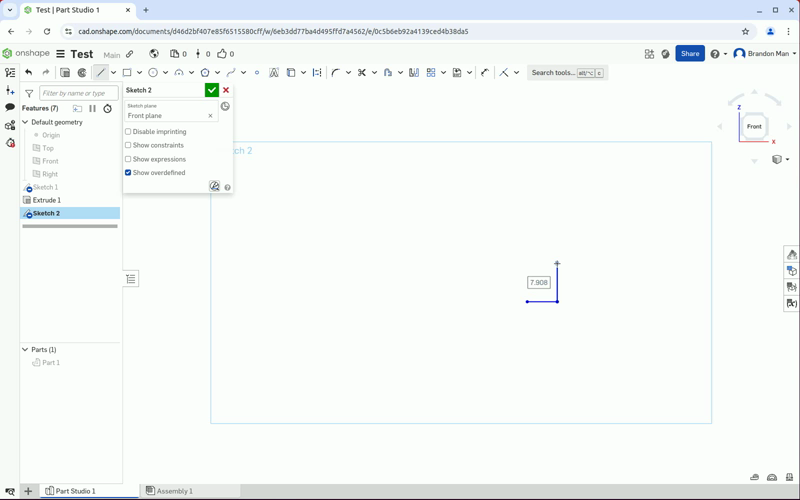
key_down(shift)
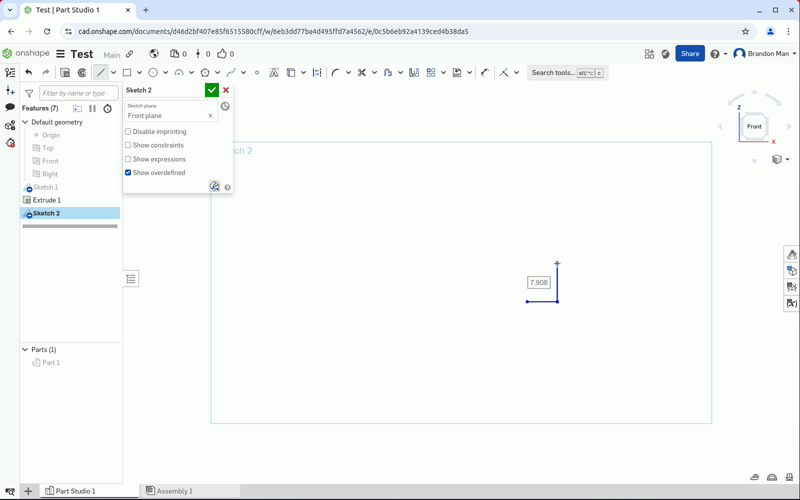
mouse_move(587, 263)
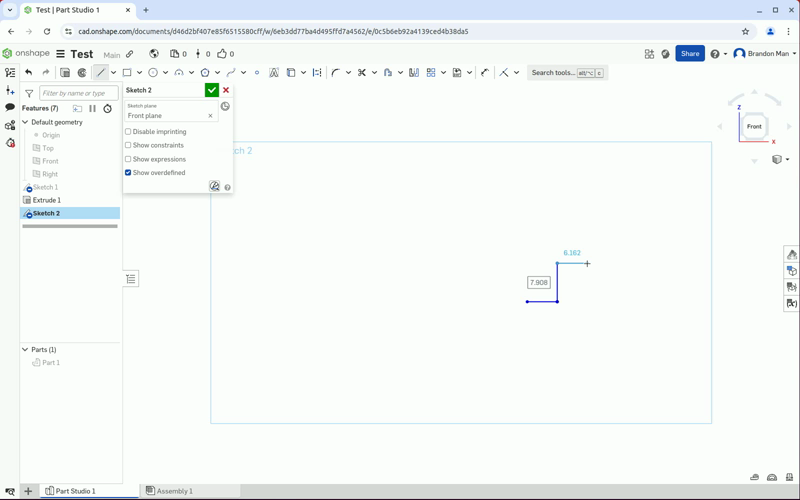
mouse_move(527, 263)
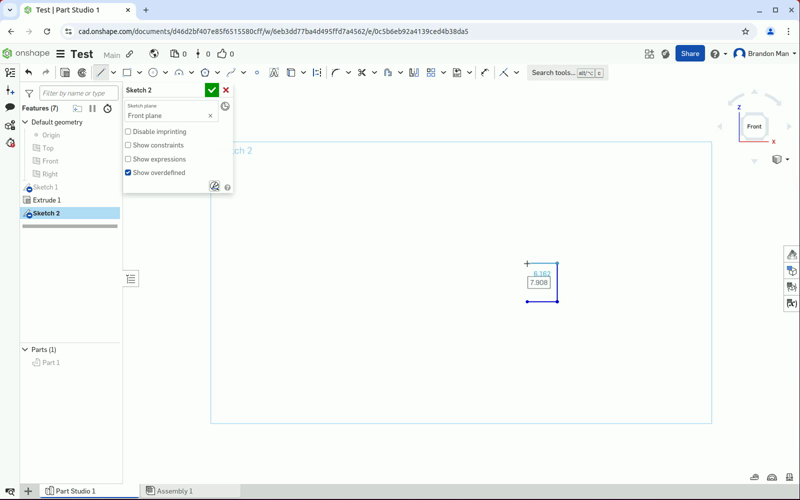
click(527, 263)
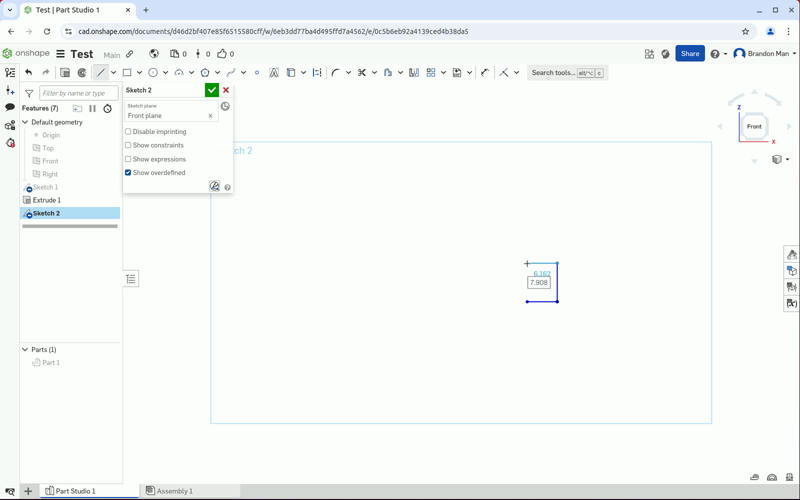
key_up(shift)
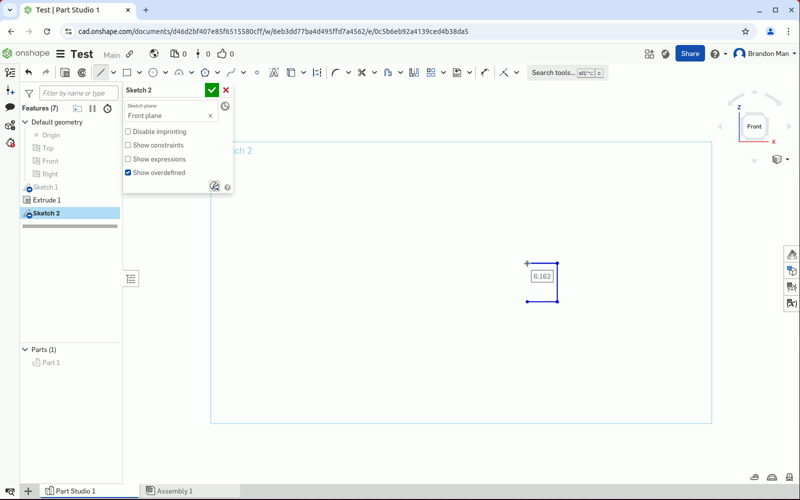
mouse_move(557, 263)
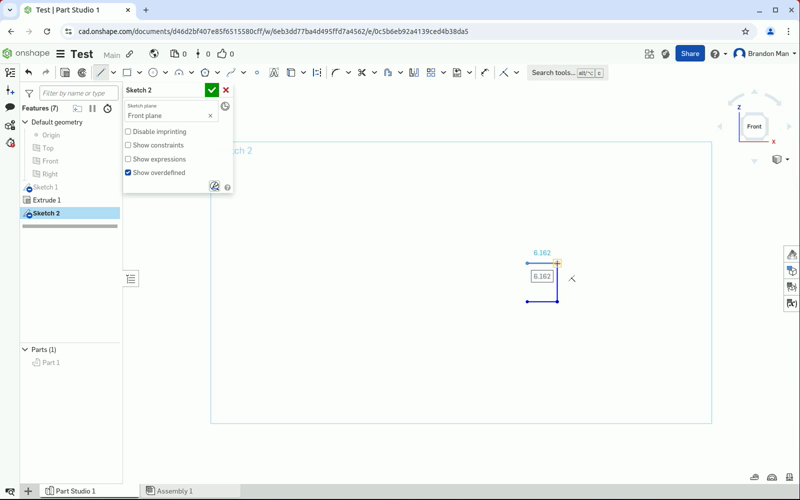
key_down(shift)
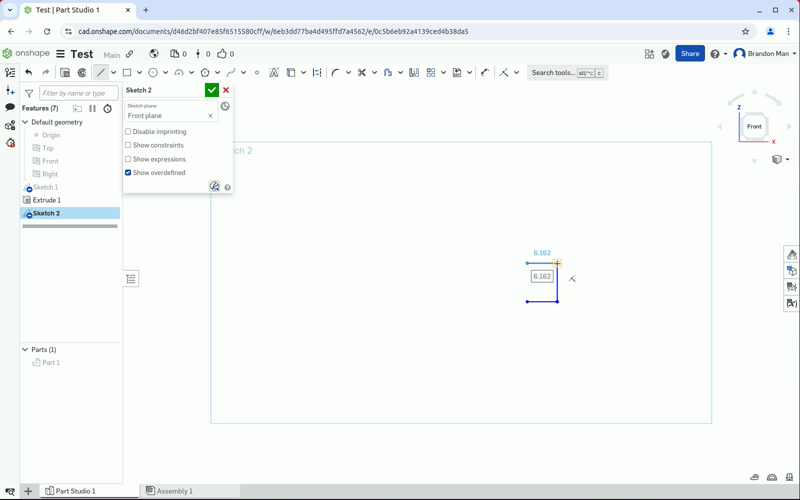
mouse_move(527, 301)
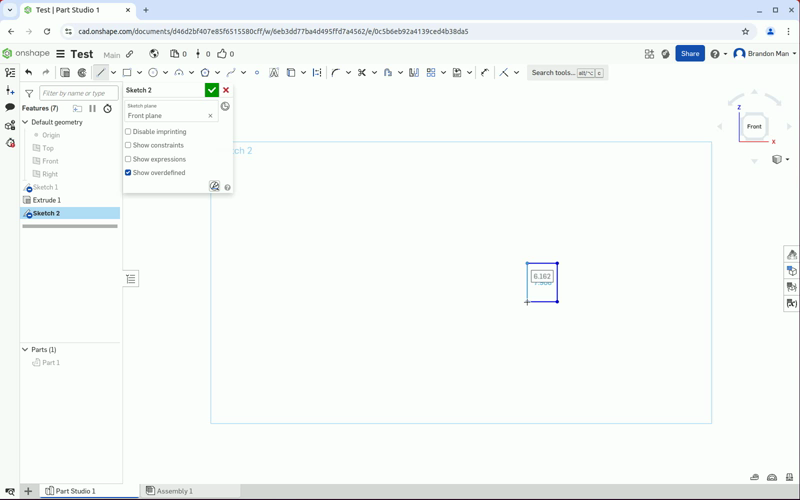
key_up(shift)
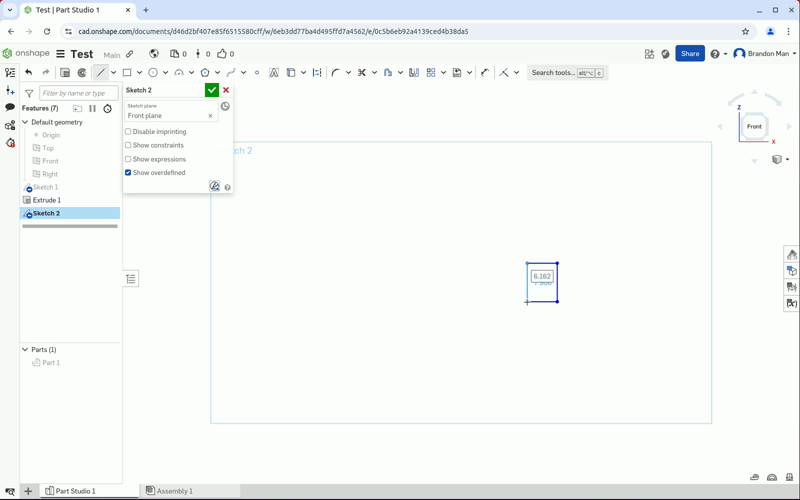
click(527, 301)
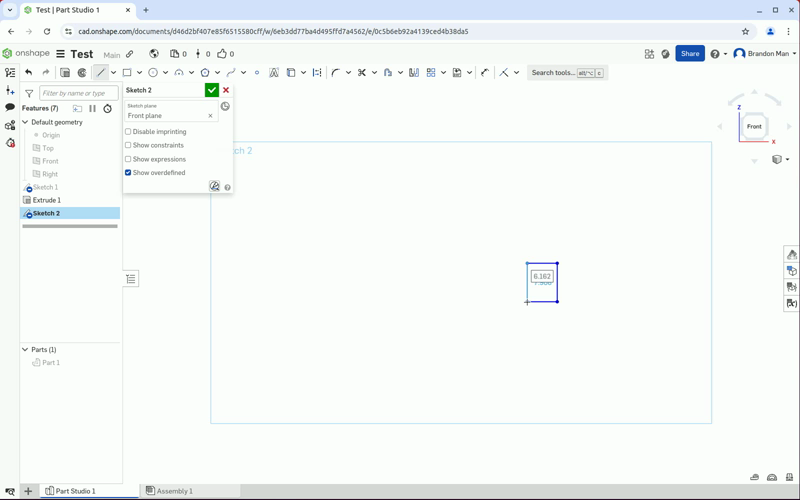
key(esc)
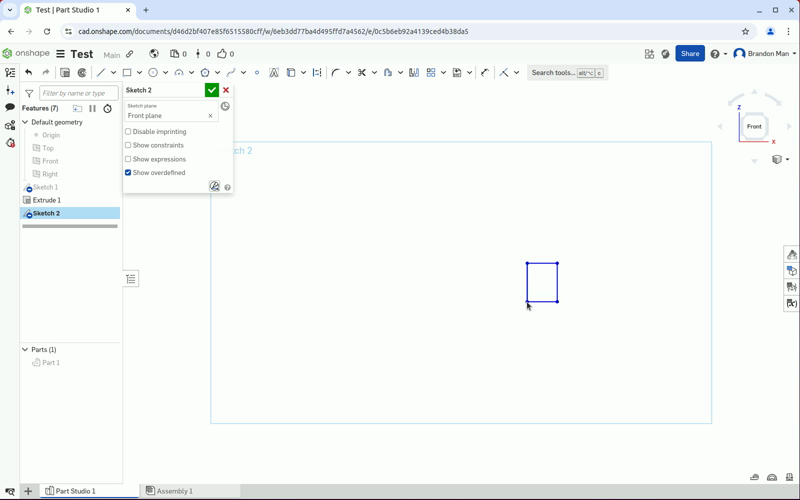
mouse_move(547, 273)
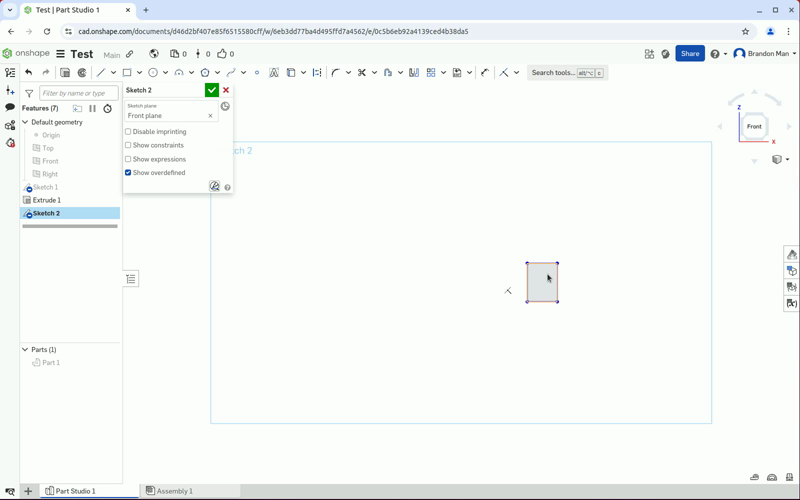
scroll(6)
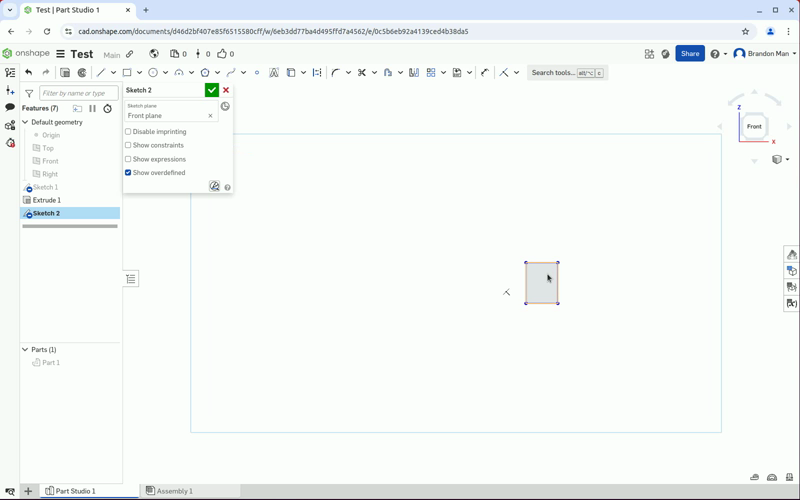
scroll(6)
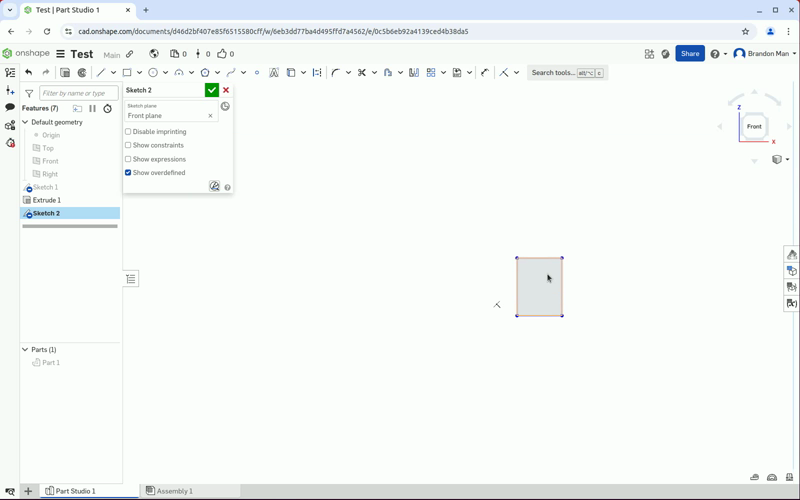
scroll(6)
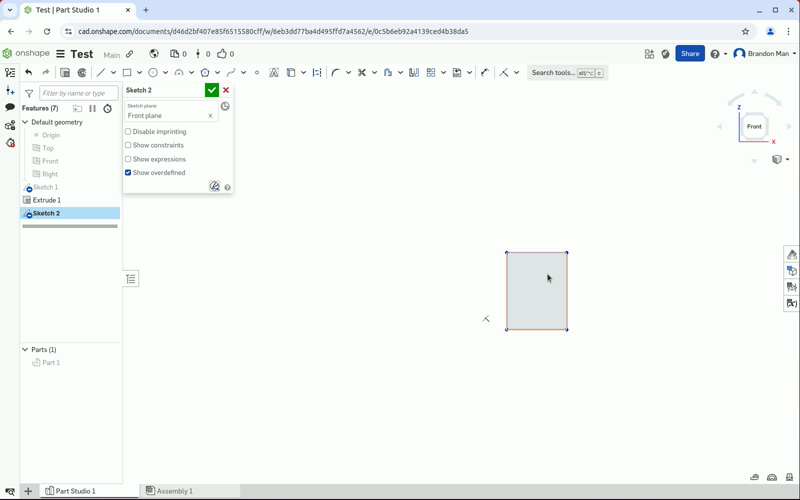
scroll(6)
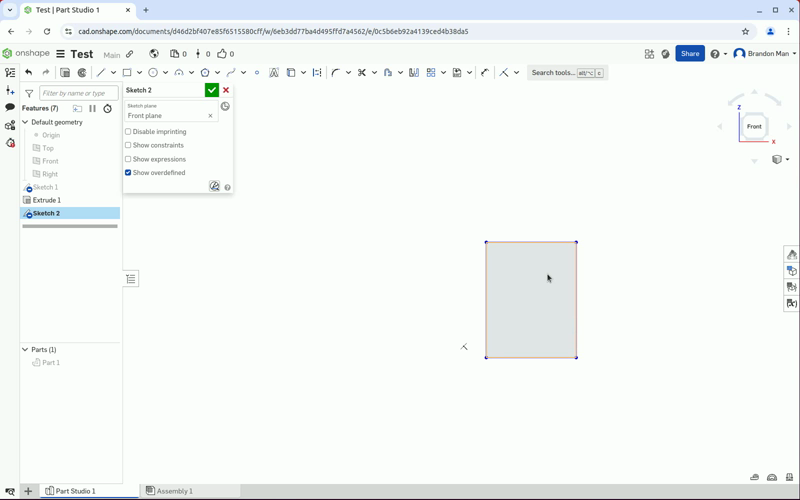
scroll(6)
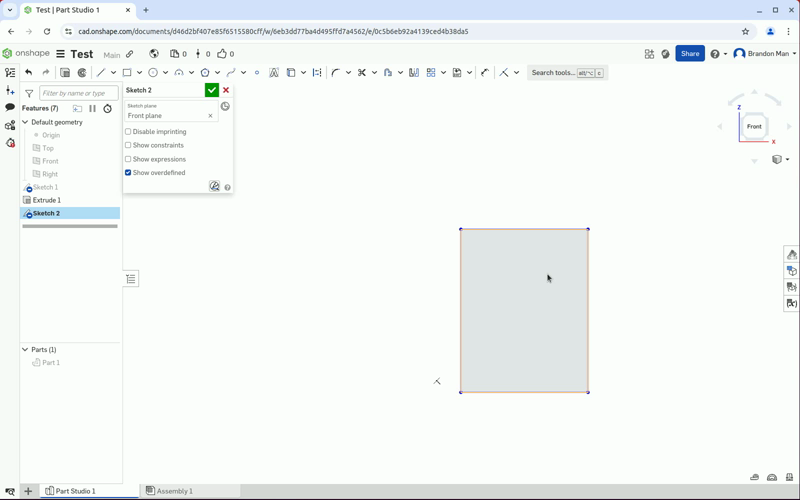
scroll(6)
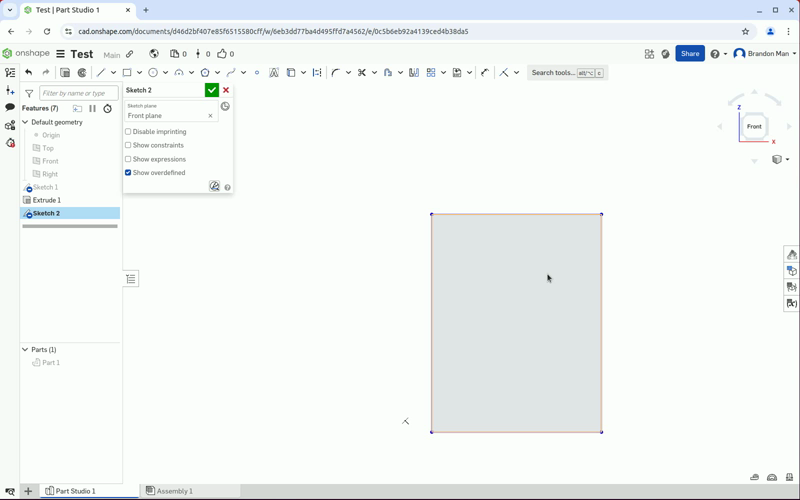
scroll(6)
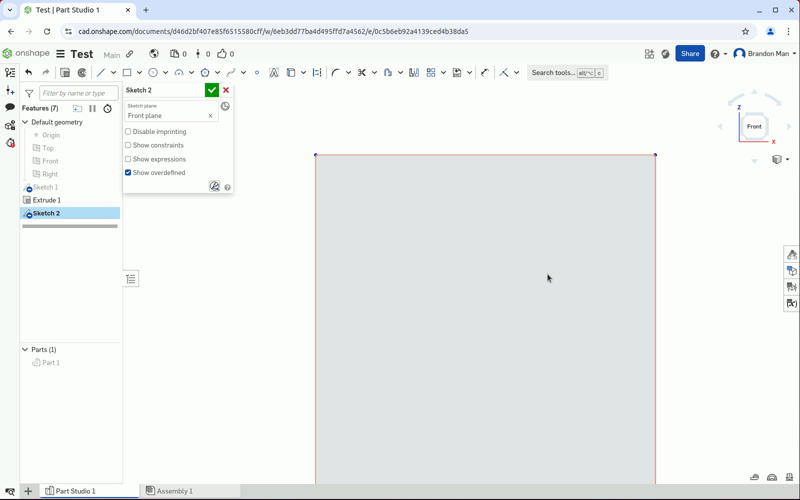
click(547, 273)
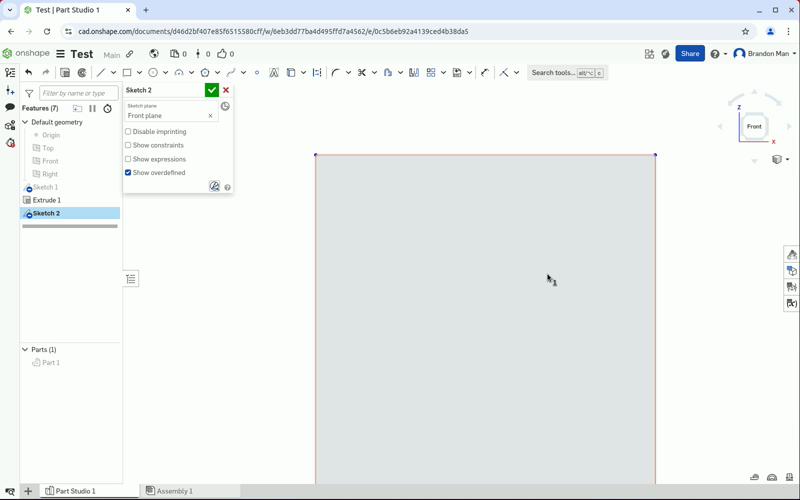
scroll(-6)
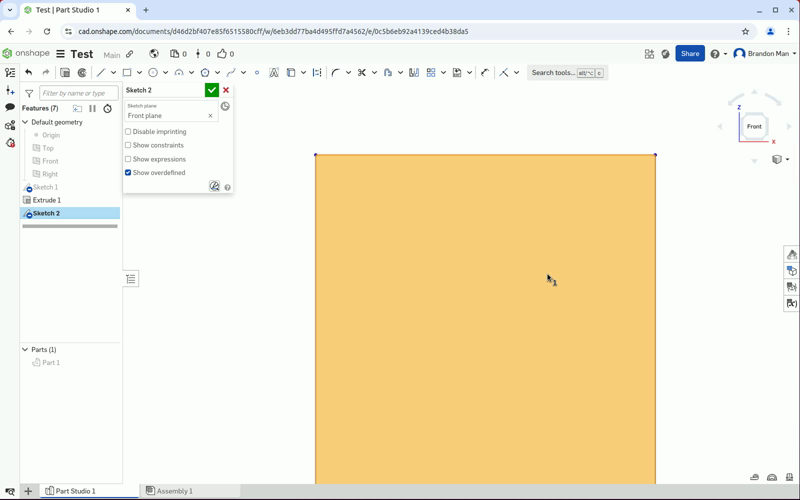
scroll(-6)
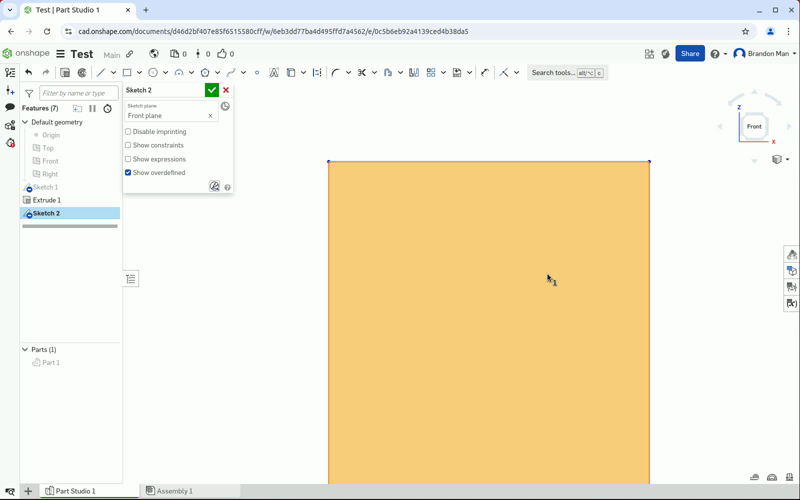
scroll(-6)
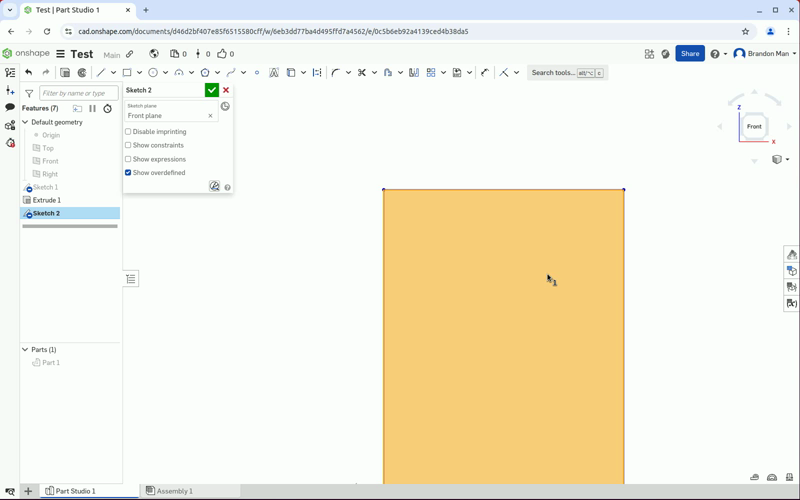
scroll(-6)
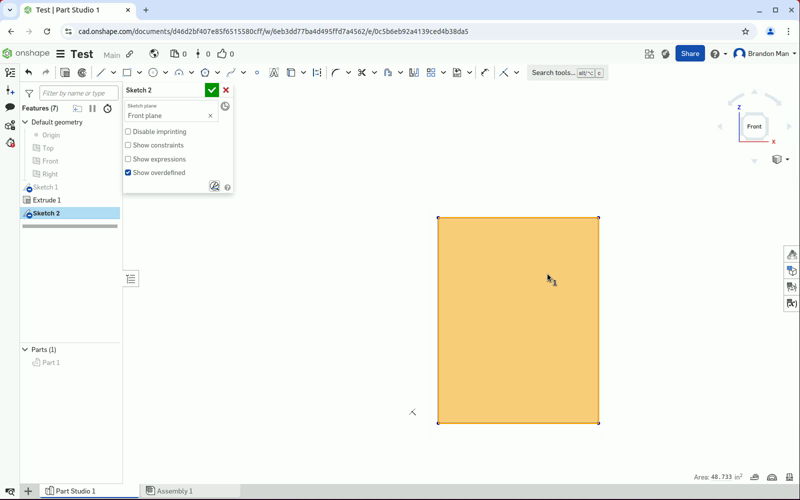
scroll(-6)
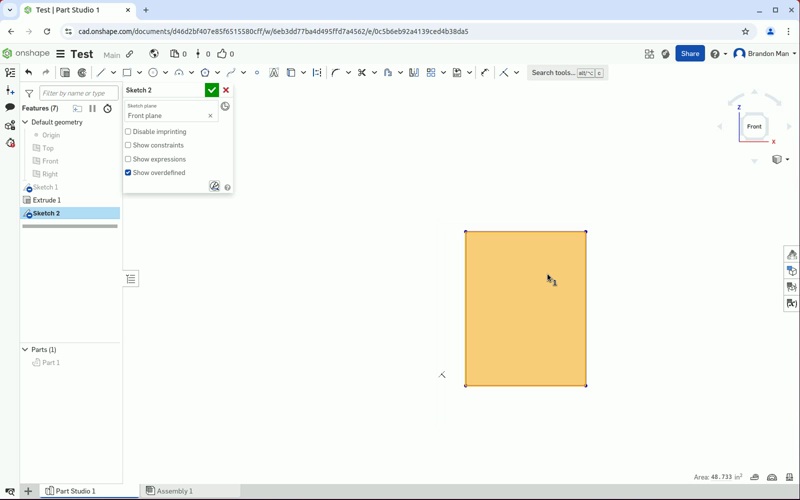
scroll(-6)
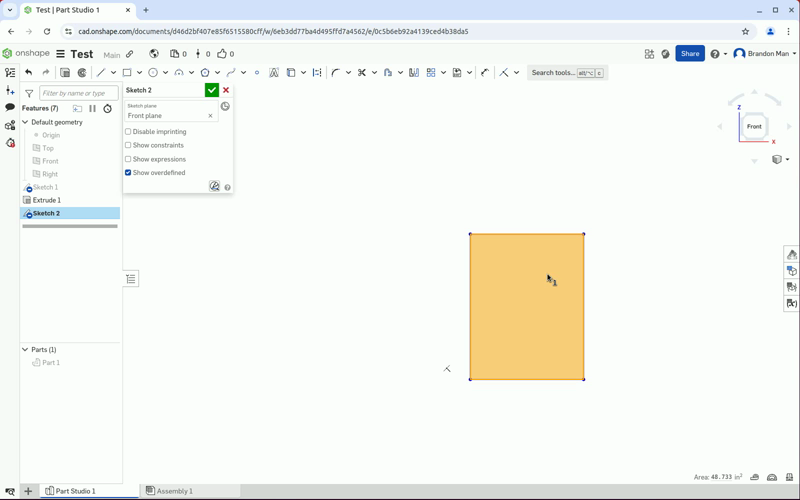
scroll(-6)
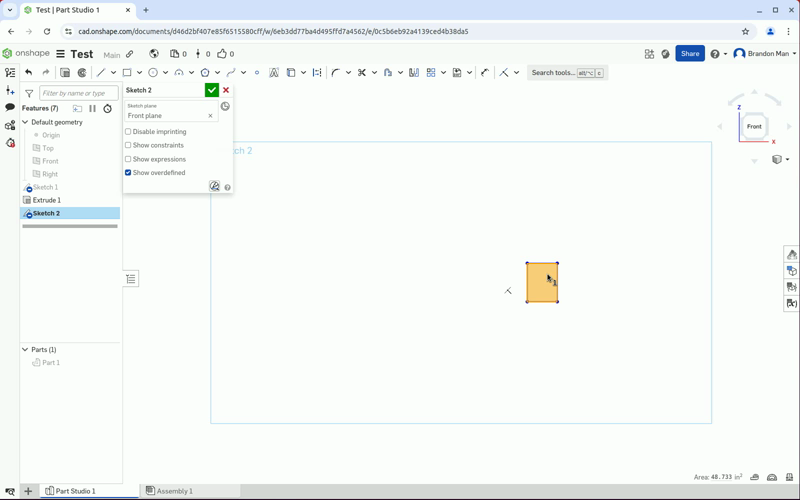
mouse_move(73, 352)
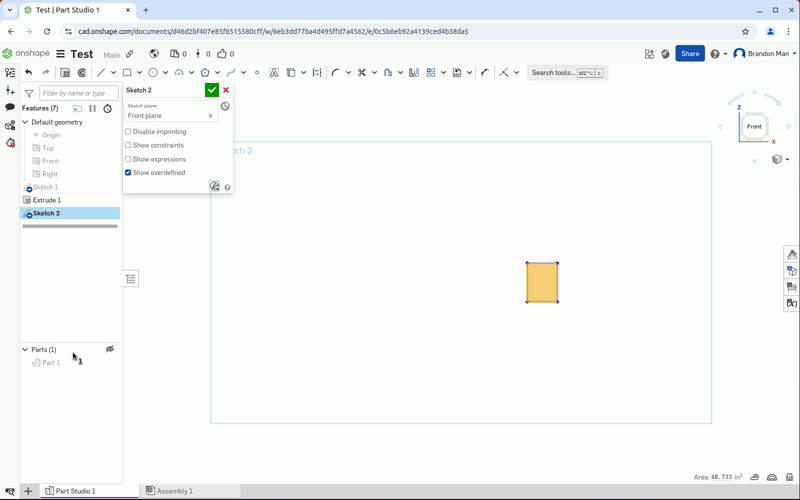
key(shift+y)
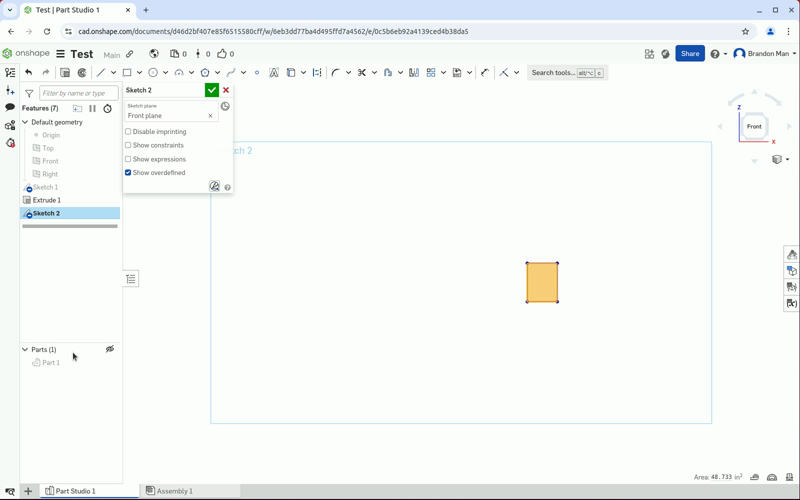
key(shift+e)
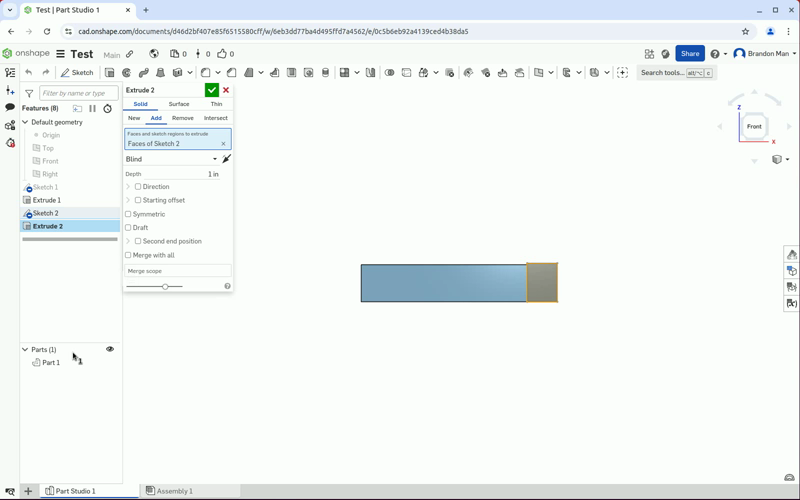
mouse_move(143, 106)
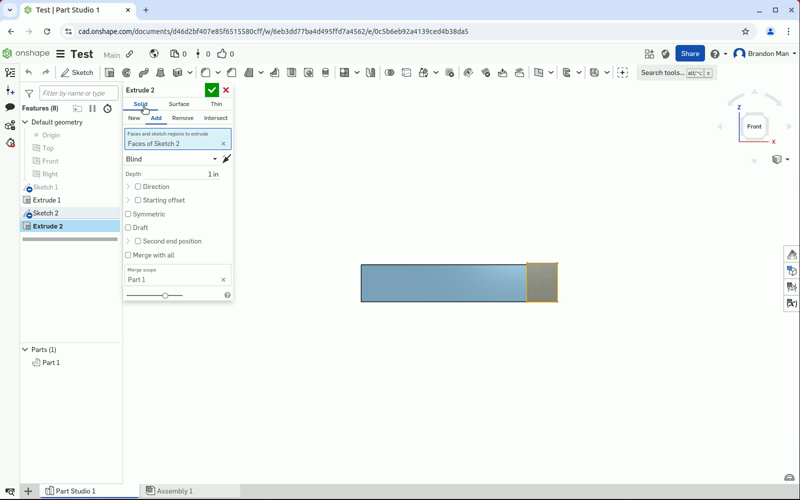
click(143, 106)
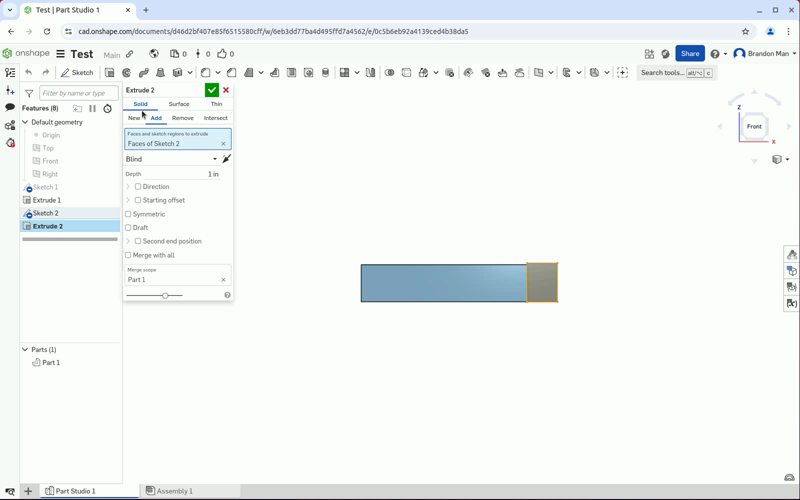
mouse_move(137, 120)
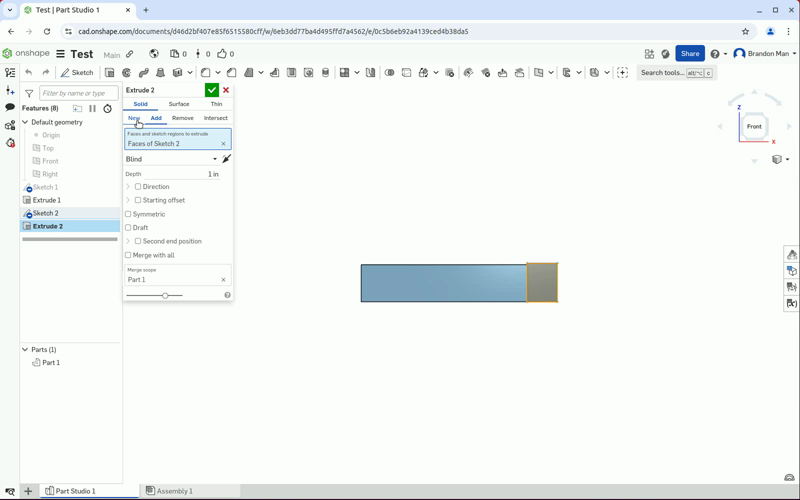
click(137, 120)
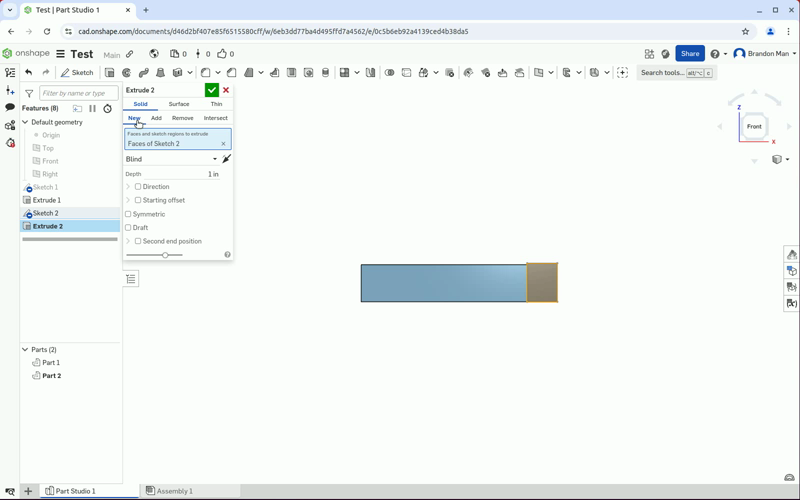
key(tab, 4)
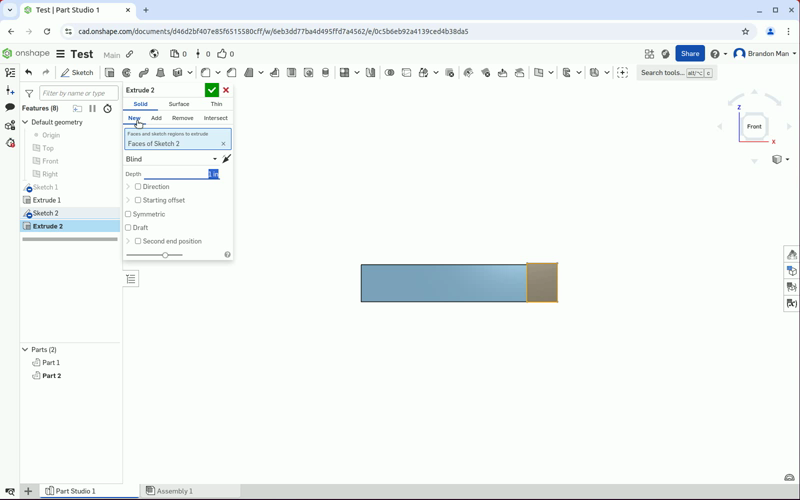
text(1.685)
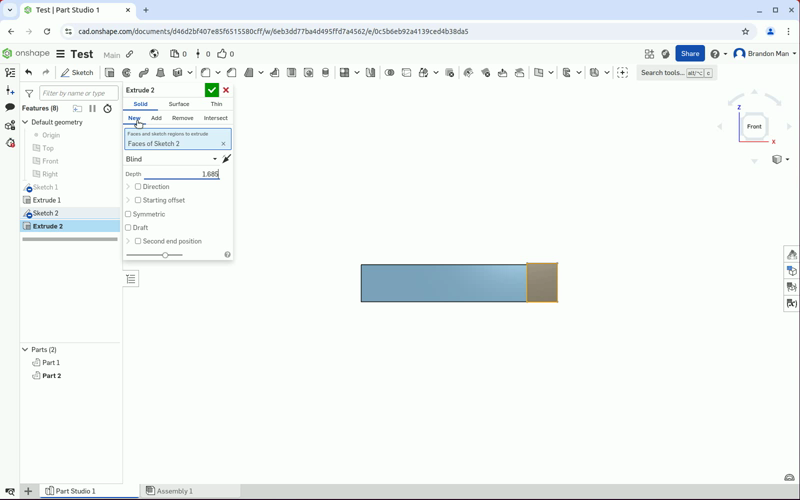
key(enter)
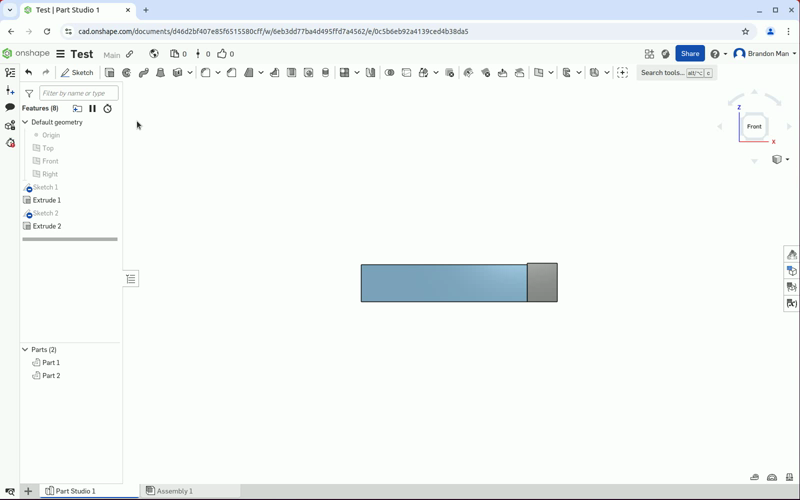
key(shift+h)
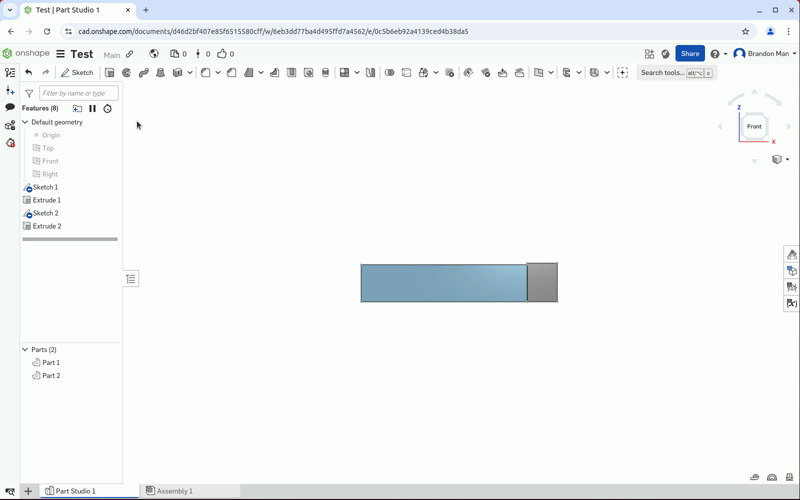
key(shift+h)
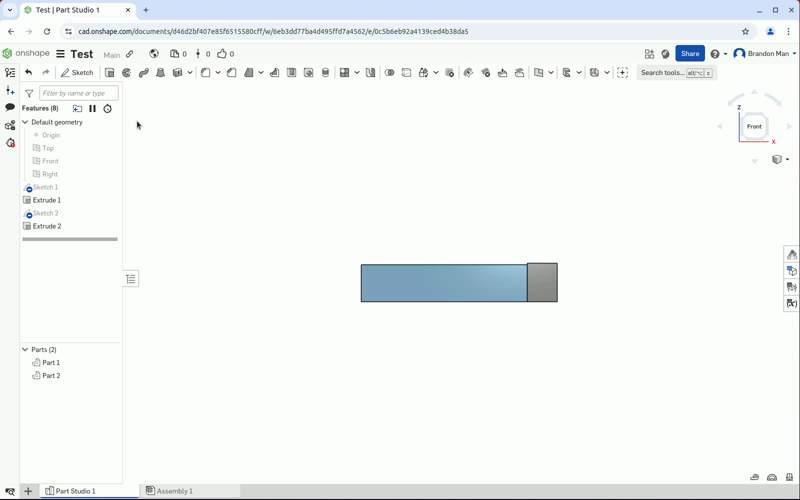
mouse_move(73, 189)
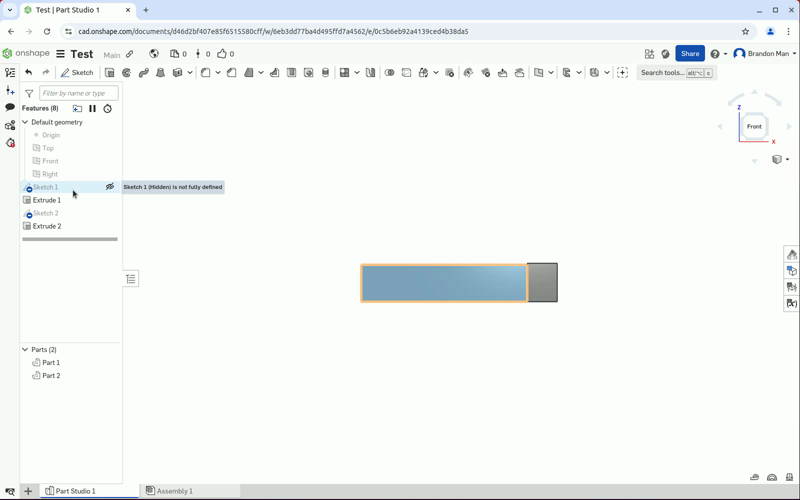
click(73, 189)
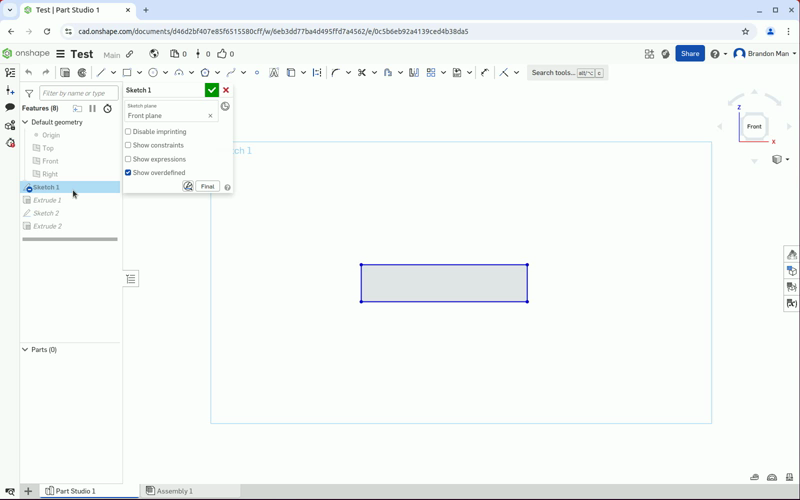
mouse_move(229, 92)
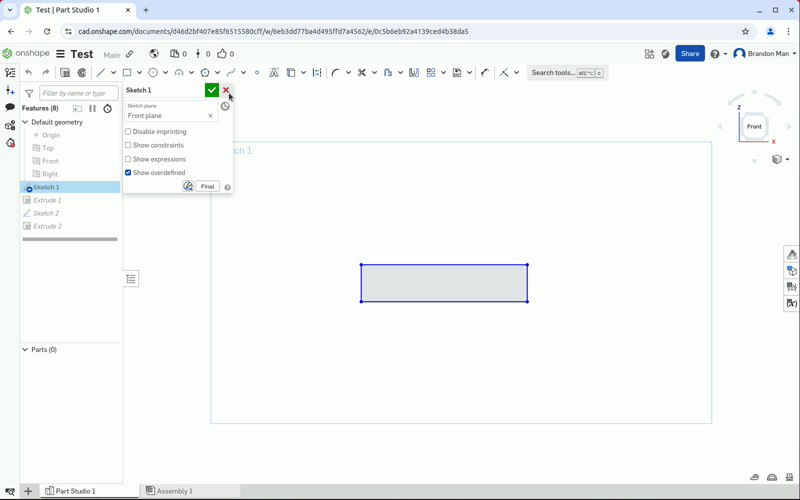
click(229, 92)
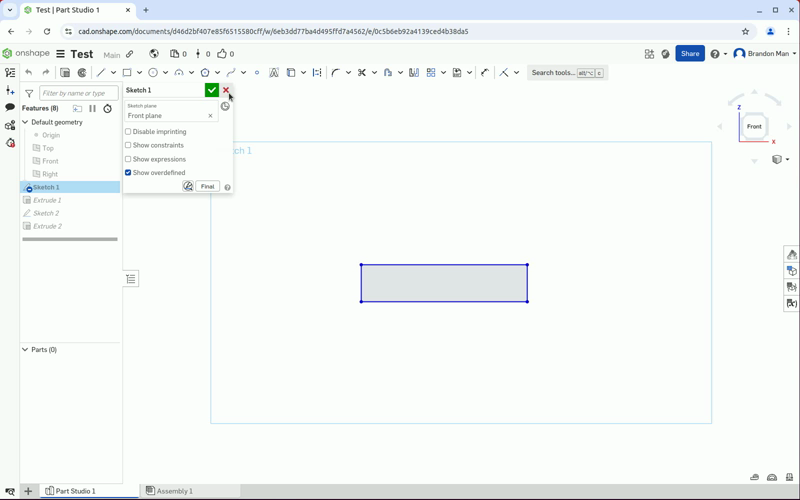
key(shift+s)
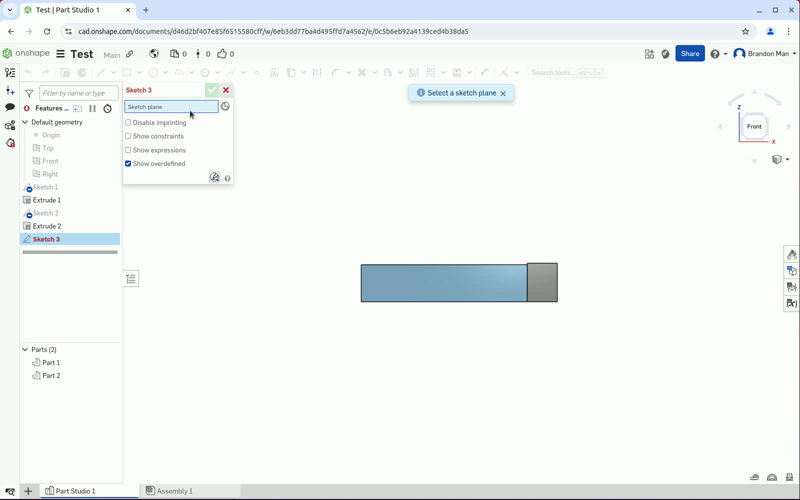
mouse_move(73, 163)
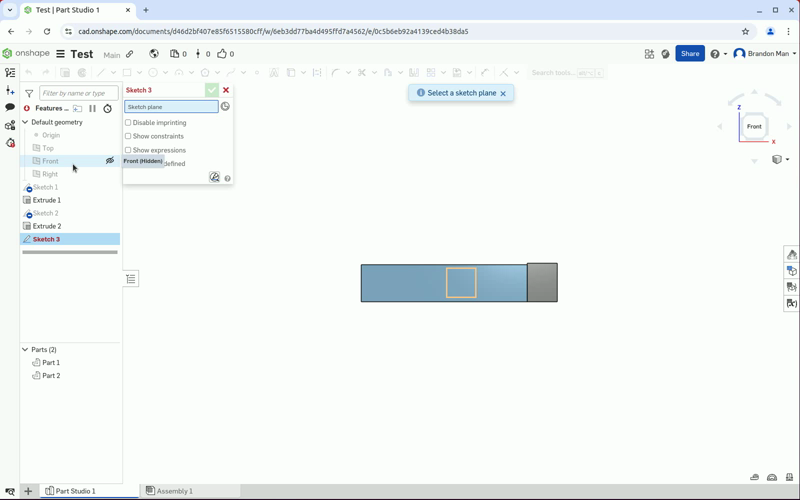
click(73, 163)
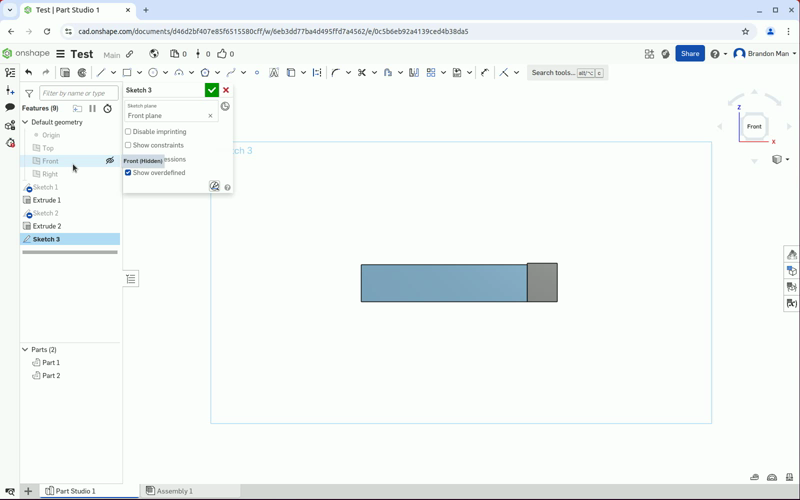
mouse_move(73, 352)
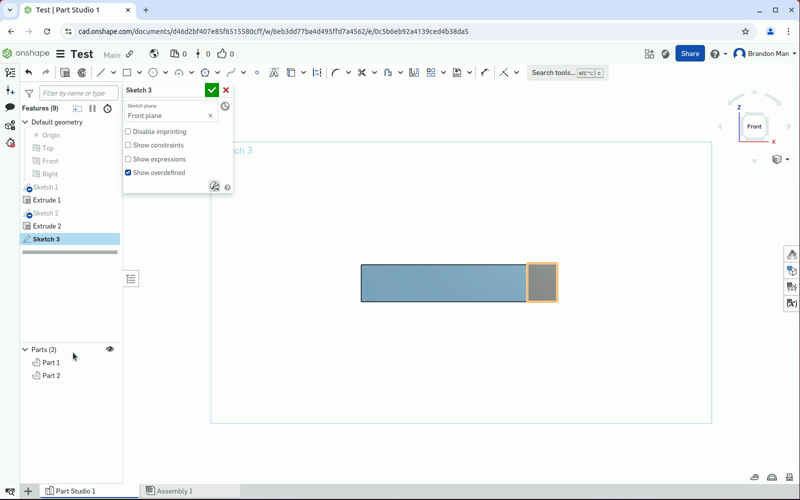
key(y)
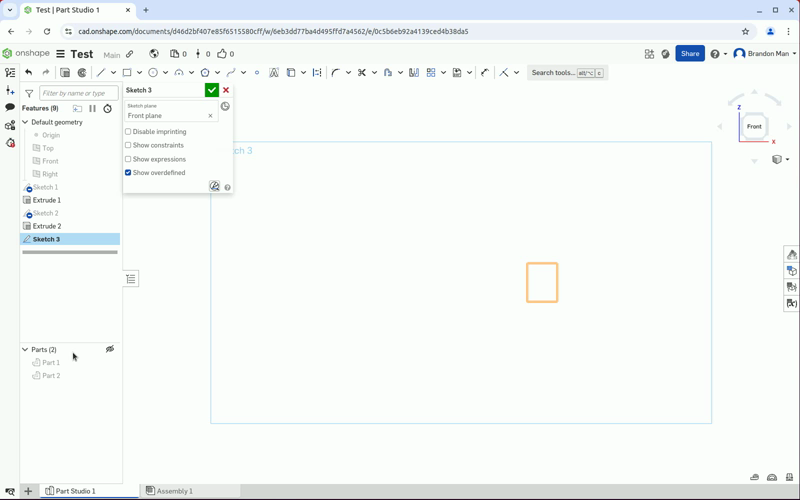
key(l)
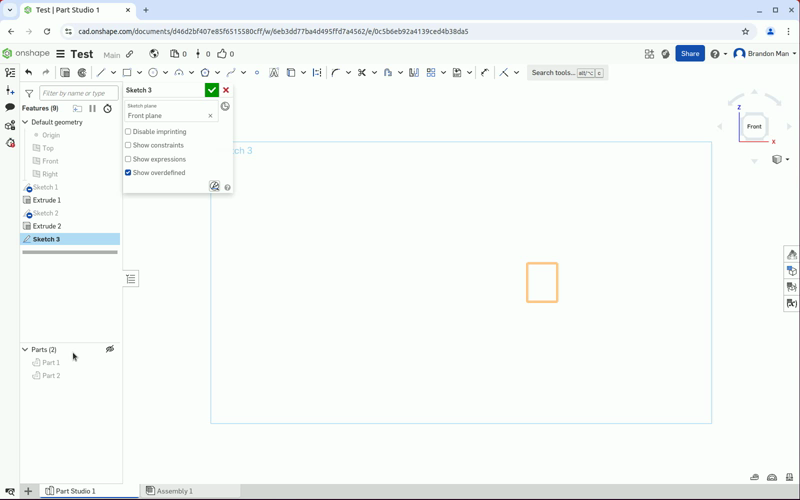
key_down(shift)
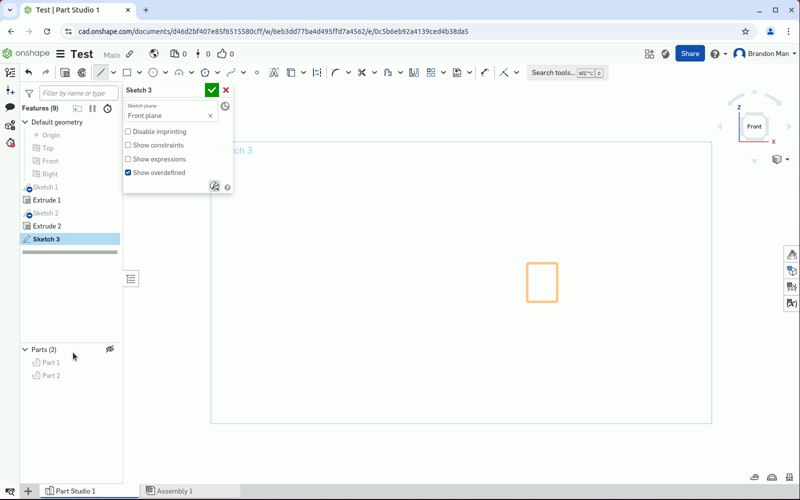
mouse_move(361, 264)
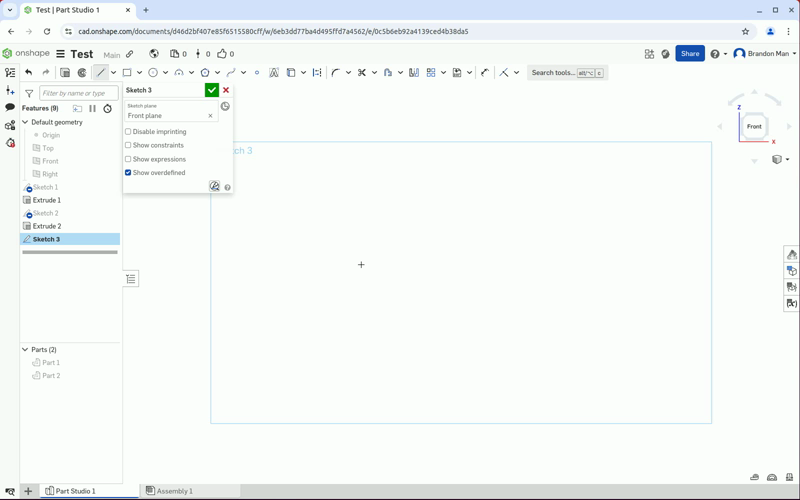
click(361, 264)
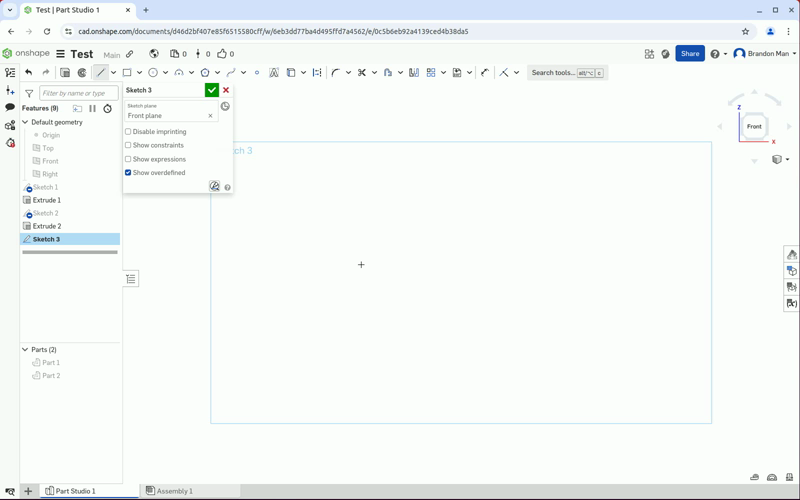
key_up(shift)
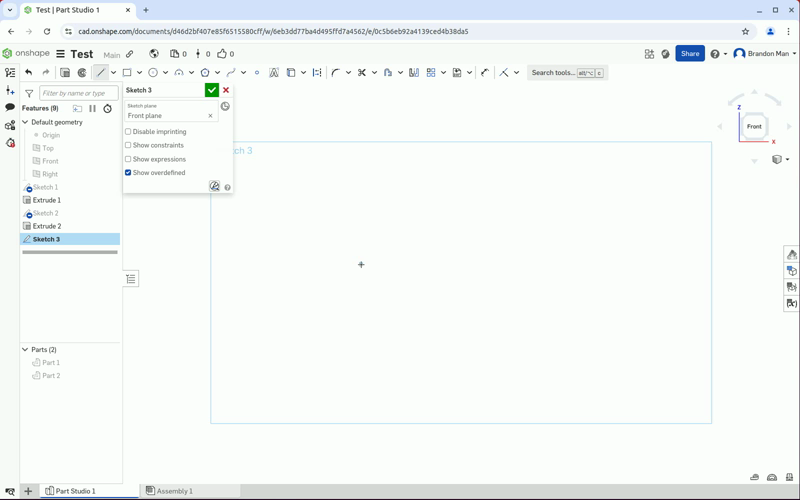
key_down(shift)
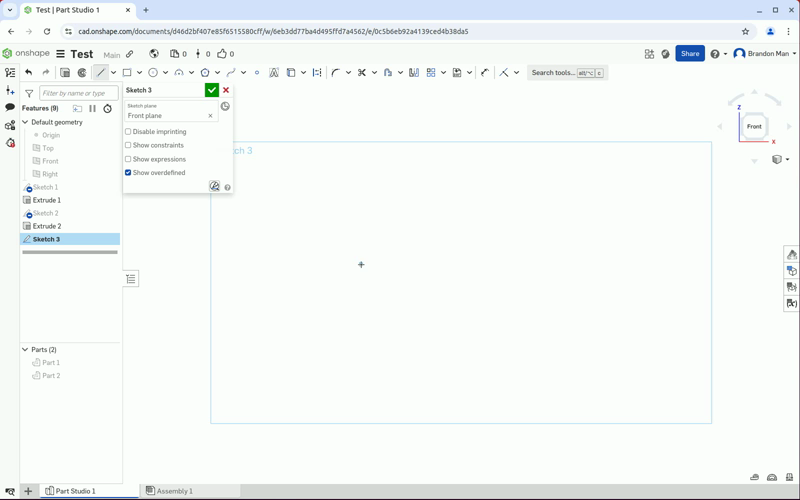
mouse_move(527, 264)
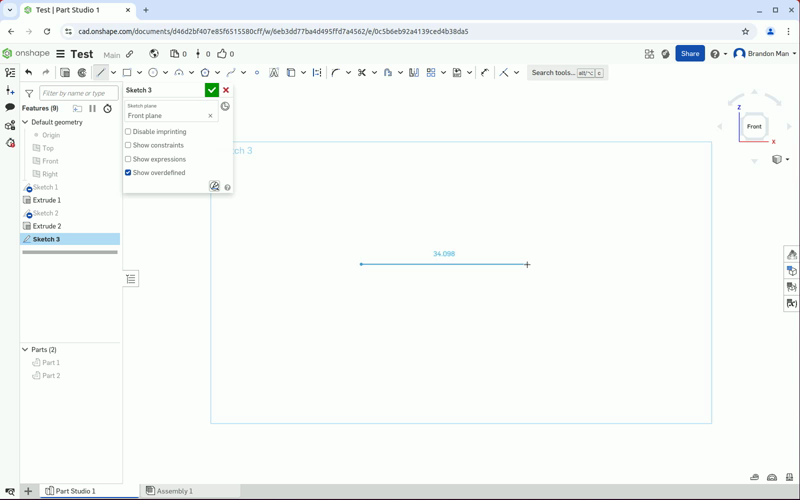
click(527, 264)
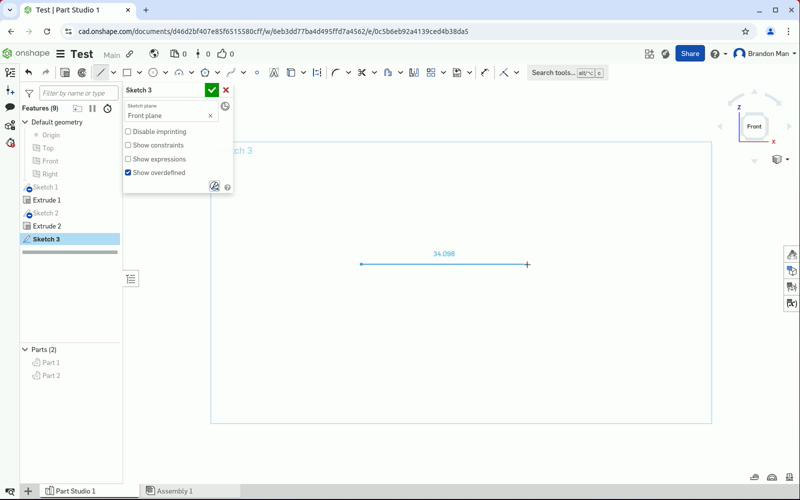
key_up(shift)
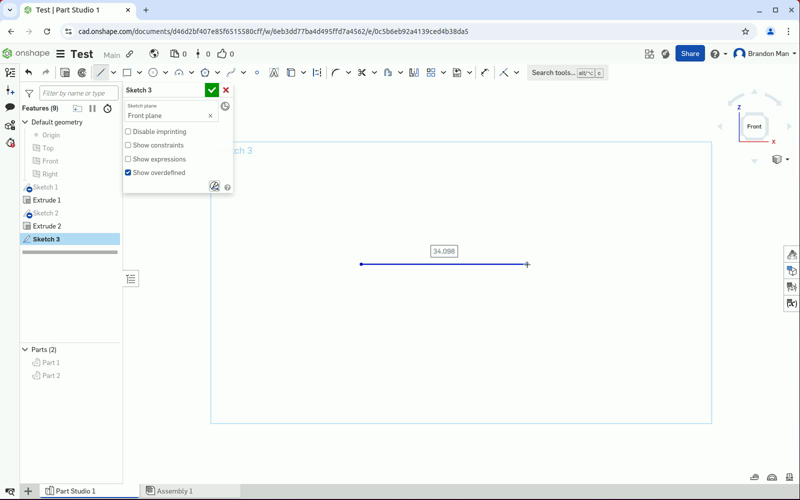
key_down(shift)
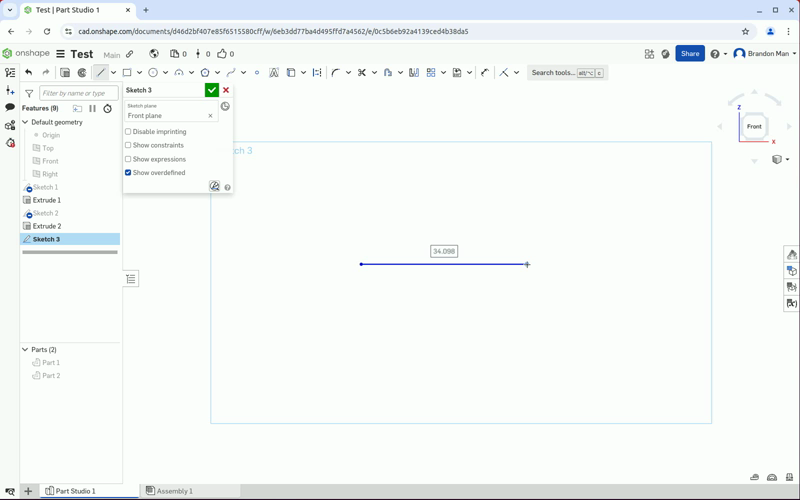
mouse_move(557, 264)
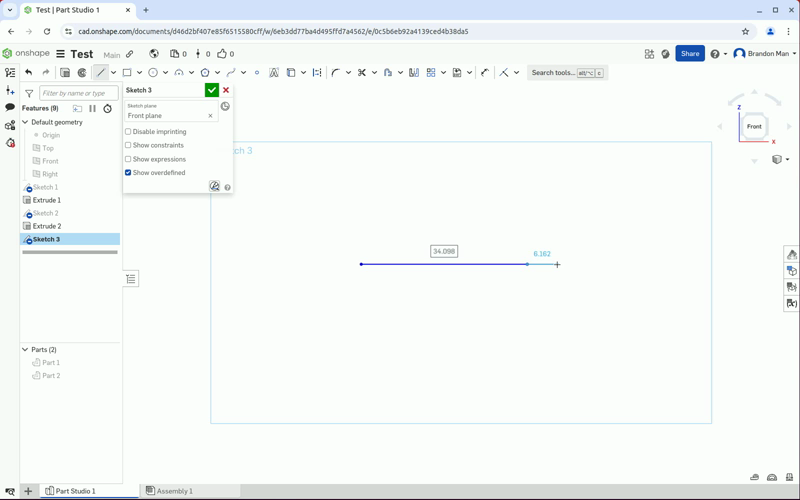
mouse_move(555, 264)
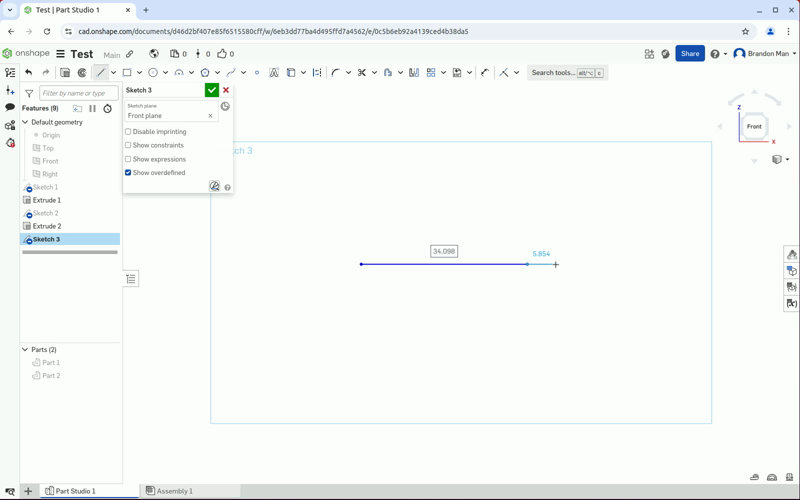
click(555, 264)
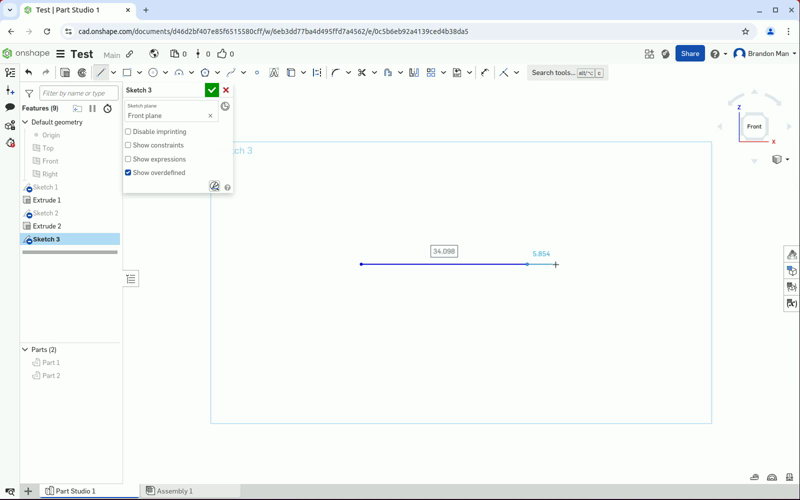
key_up(shift)
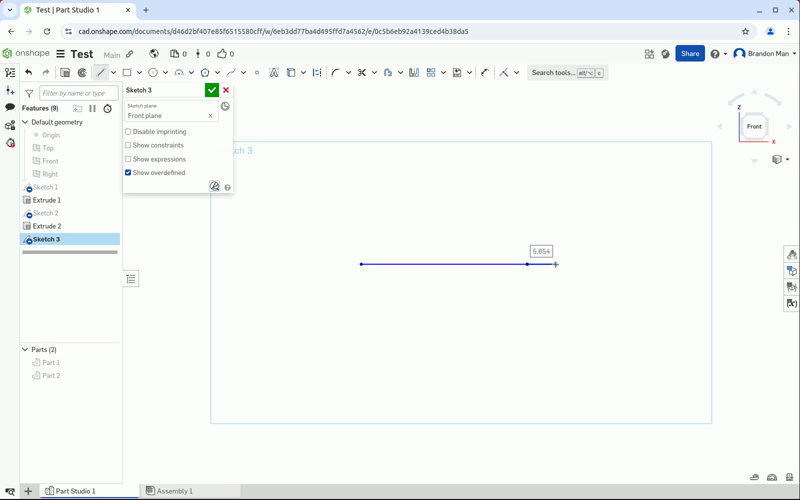
key_down(shift)
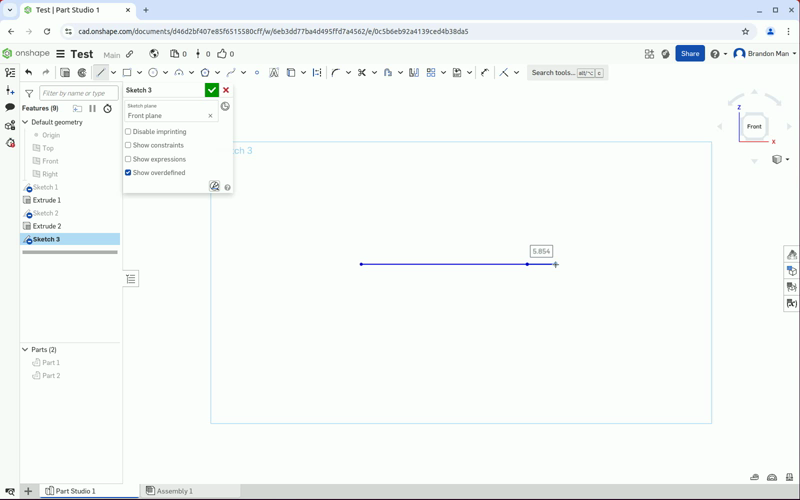
mouse_move(555, 169)
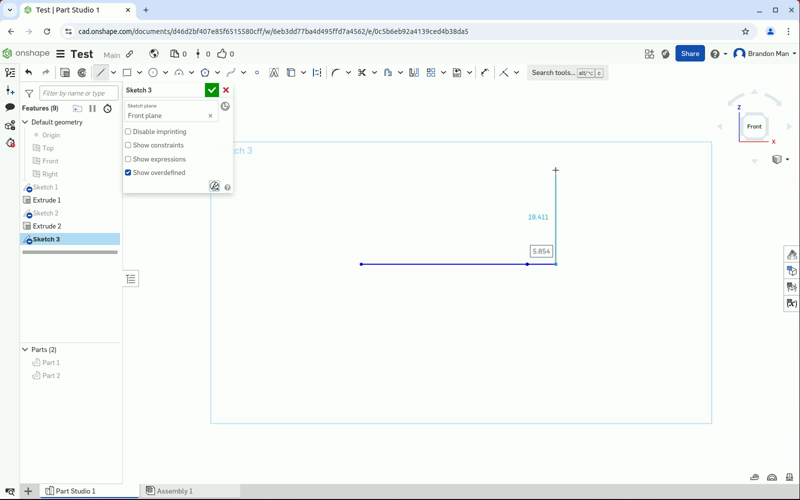
click(555, 169)
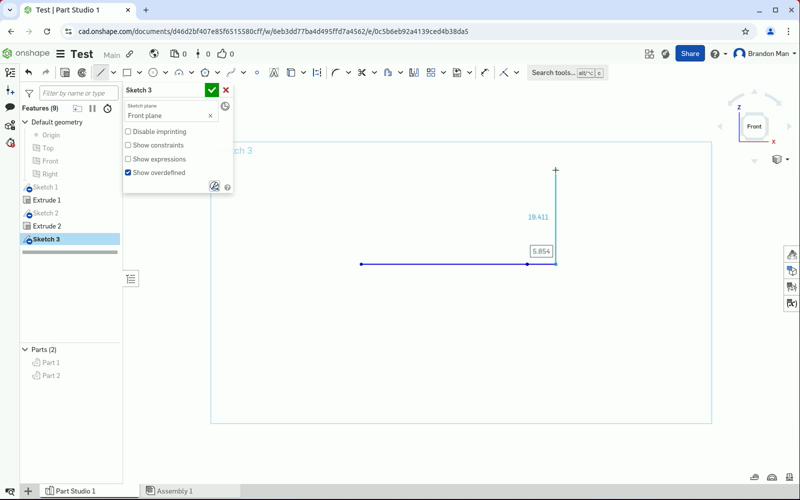
key_up(shift)
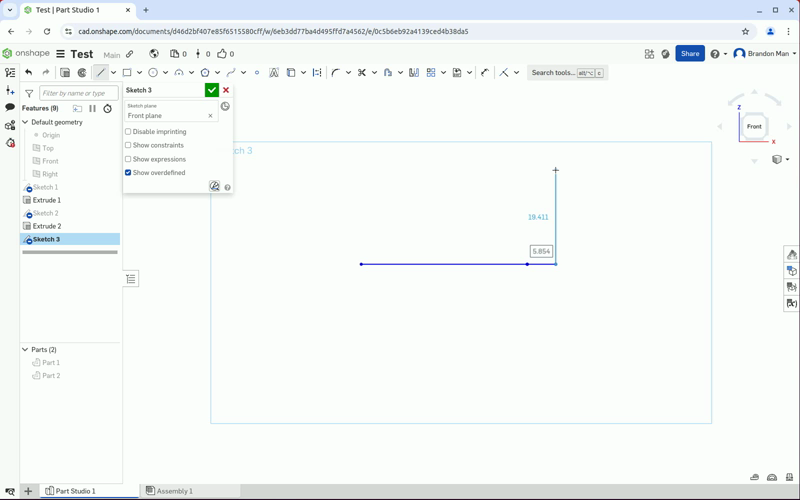
key_down(shift)
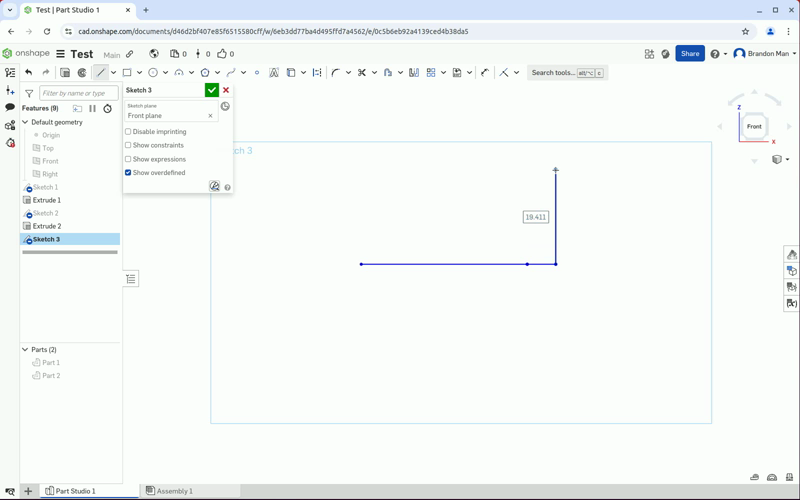
mouse_move(361, 169)
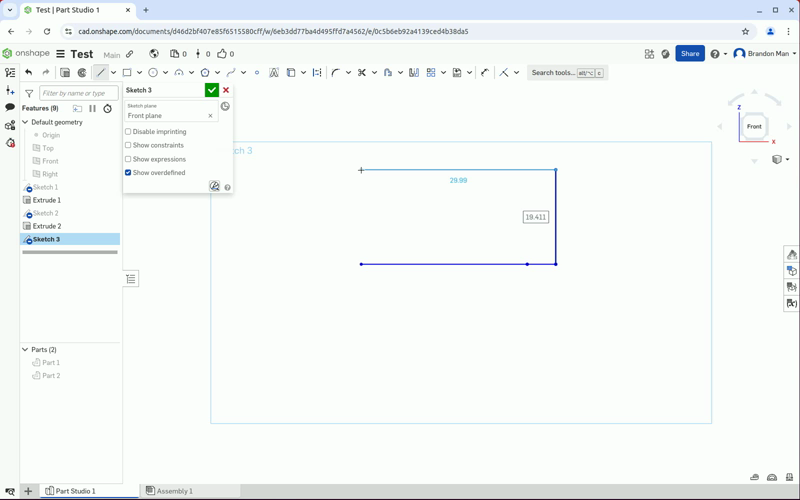
click(361, 169)
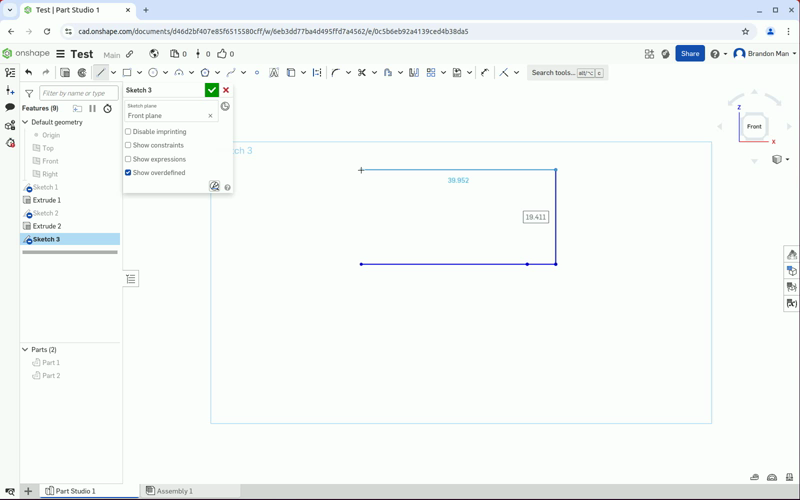
key_up(shift)
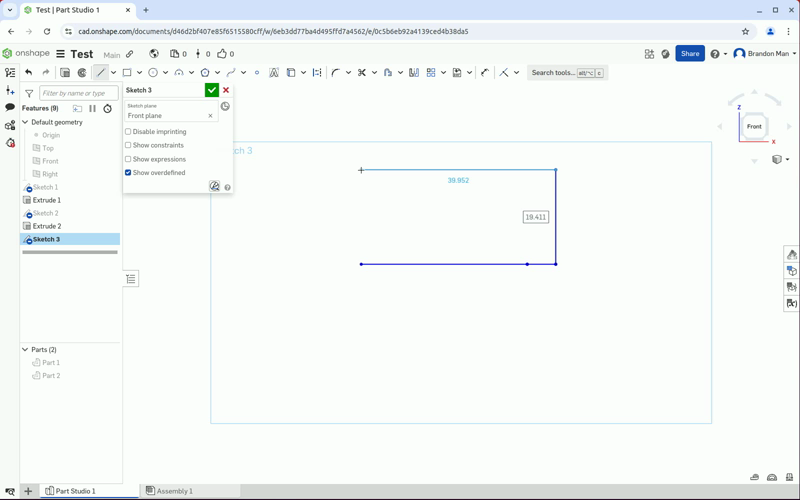
key_down(shift)
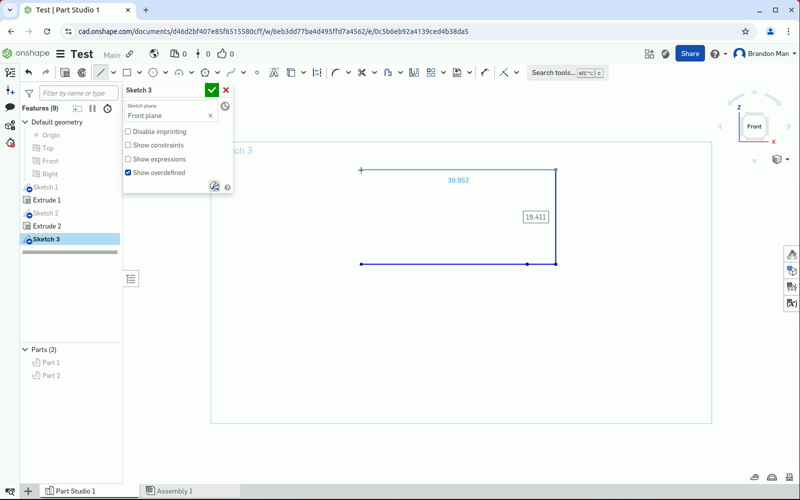
mouse_move(361, 264)
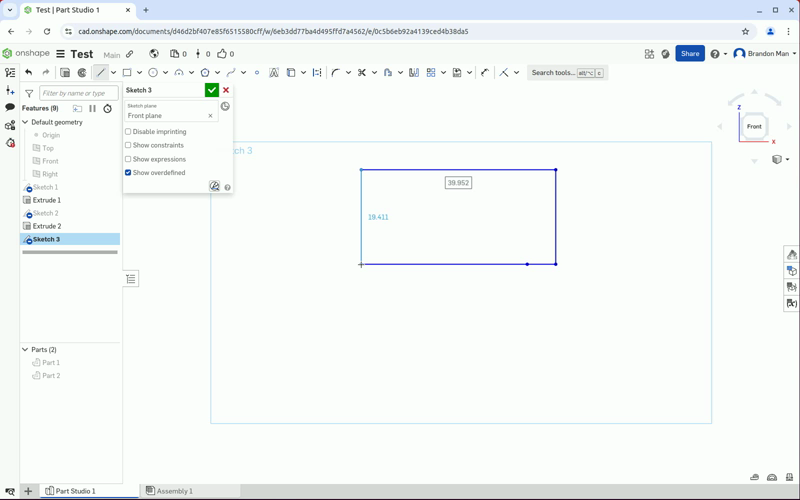
key_up(shift)
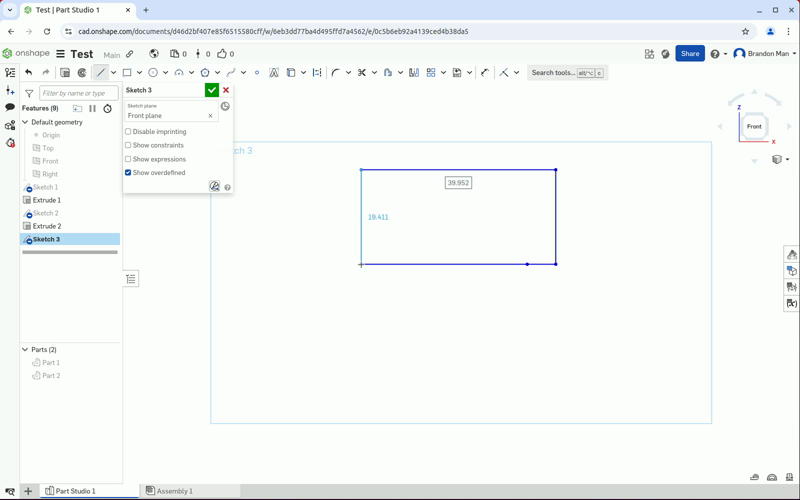
click(361, 264)
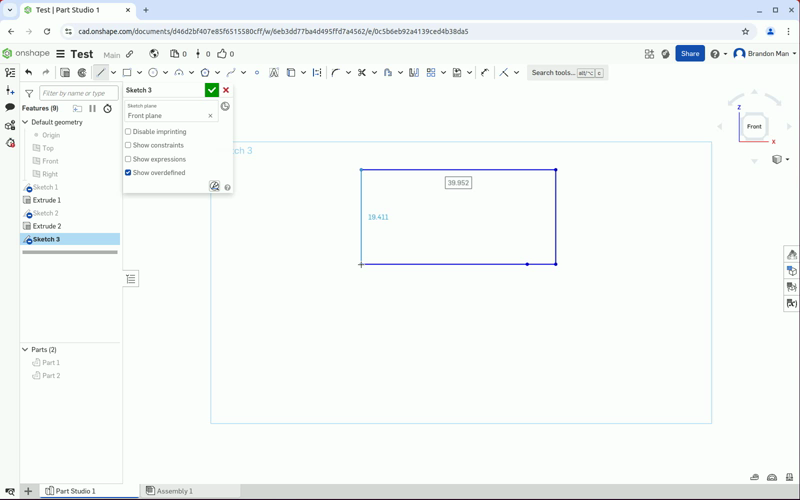
key(esc)
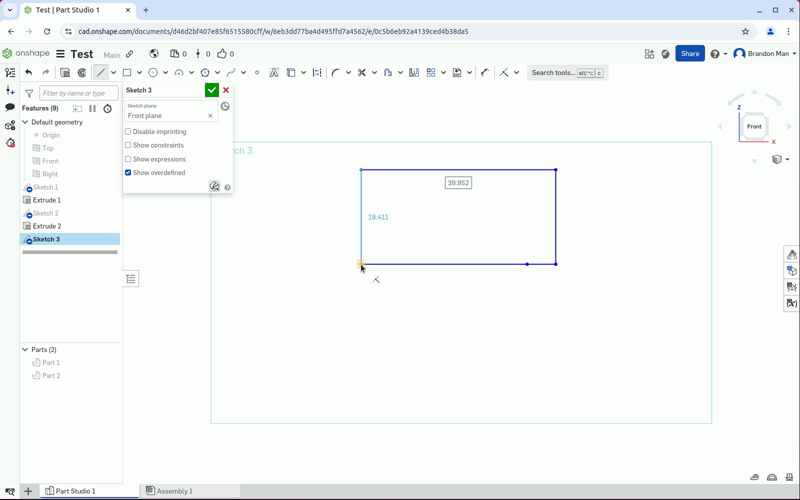
key(c)
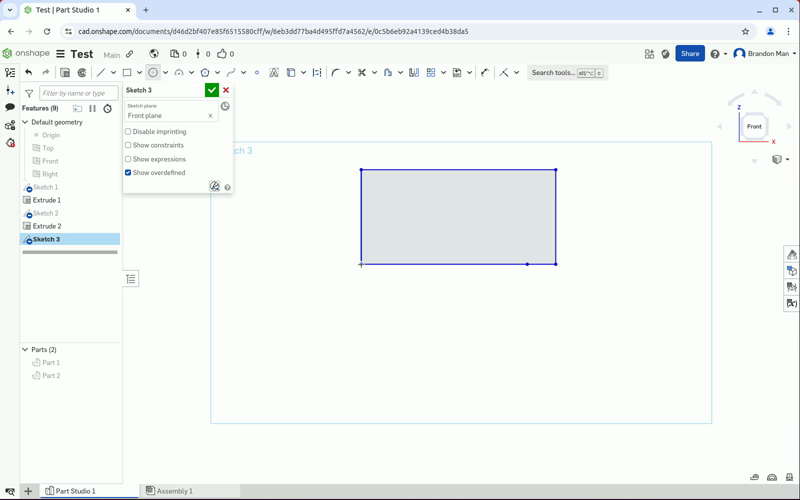
key_down(shift)
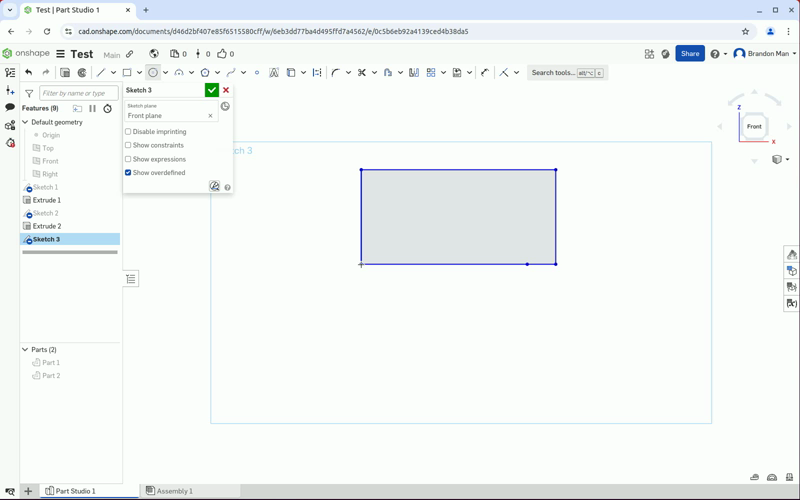
mouse_move(377, 235)
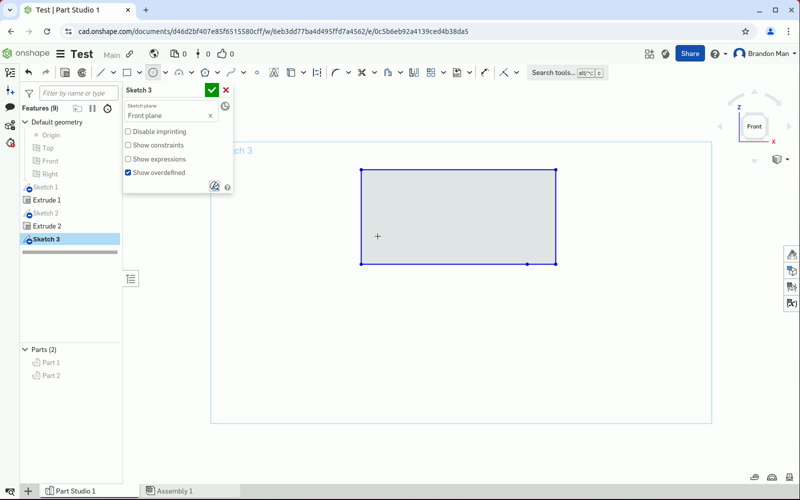
click(377, 235)
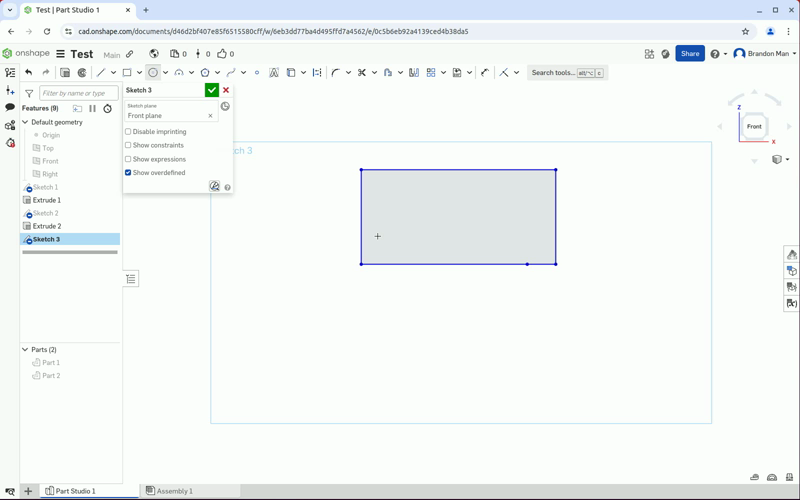
key_up(shift)
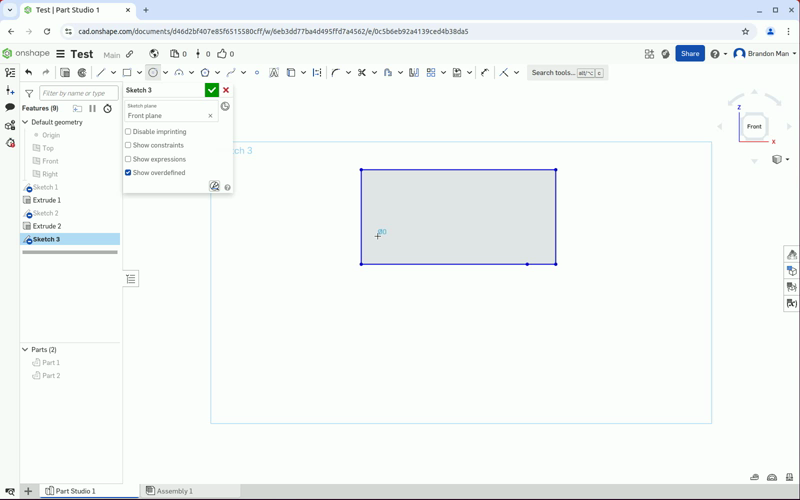
mouse_move(389, 235)
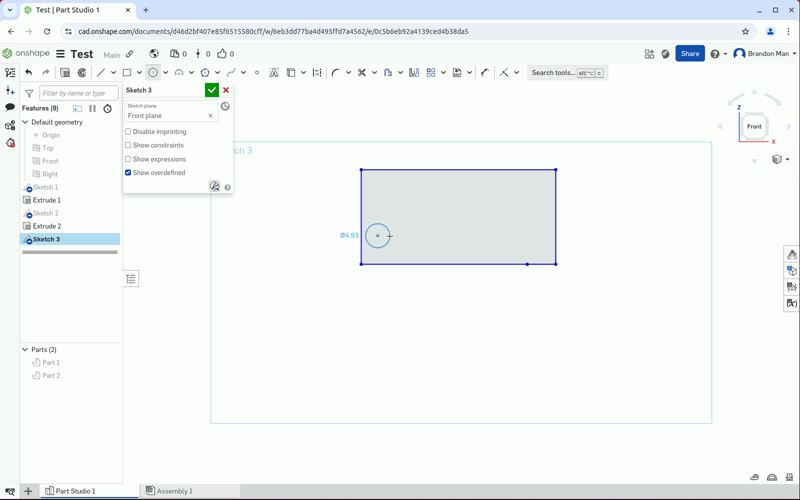
click(389, 235)
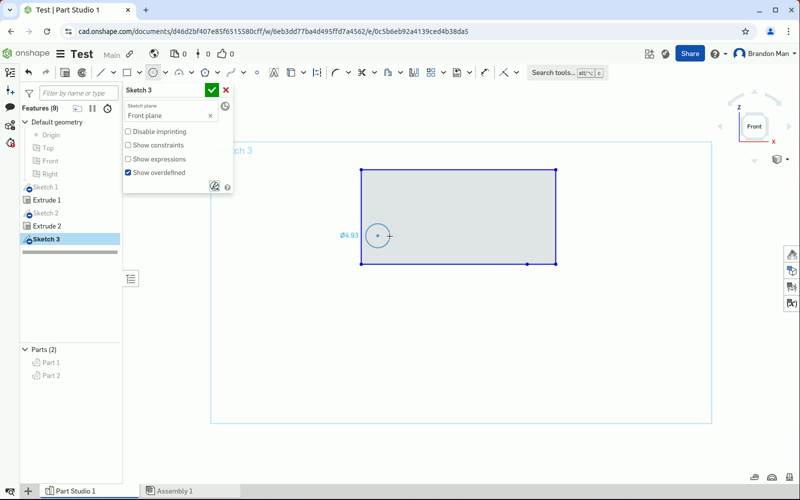
key(esc)
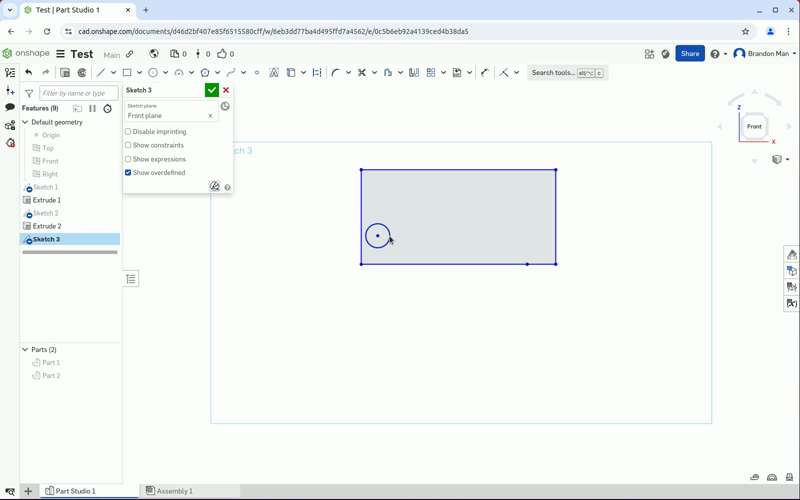
key(c)
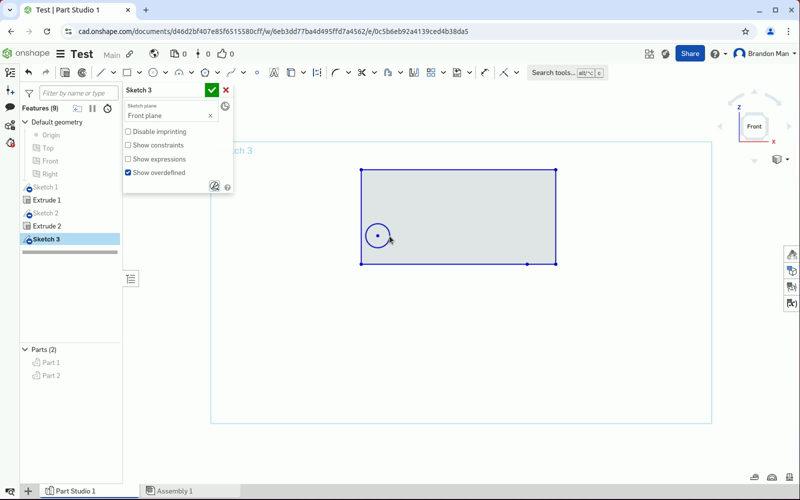
key_down(shift)
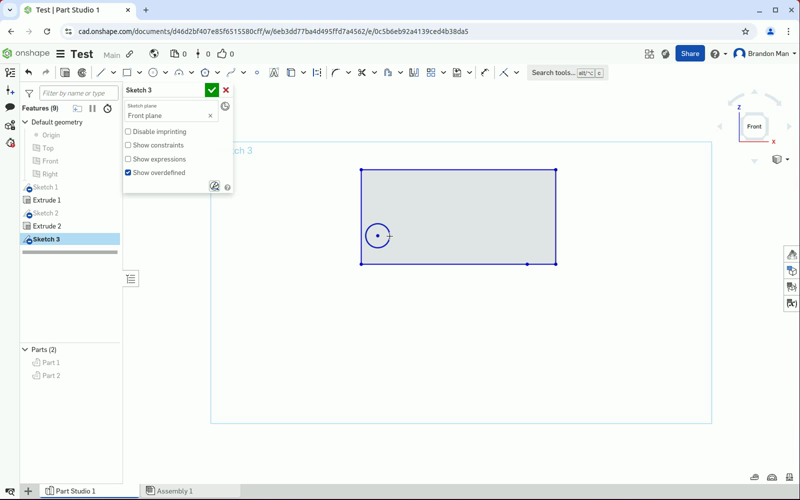
mouse_move(486, 235)
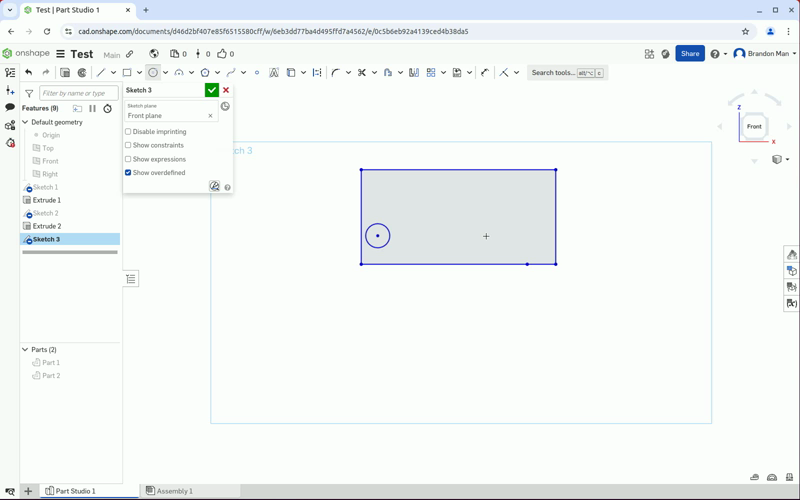
click(486, 235)
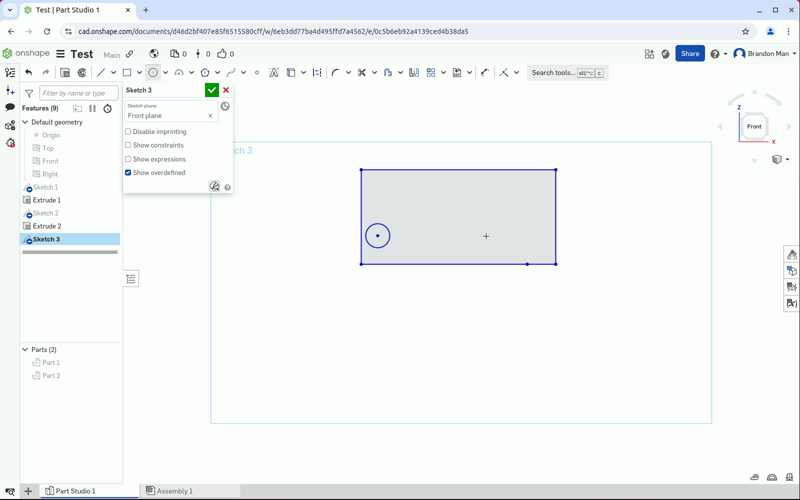
key_up(shift)
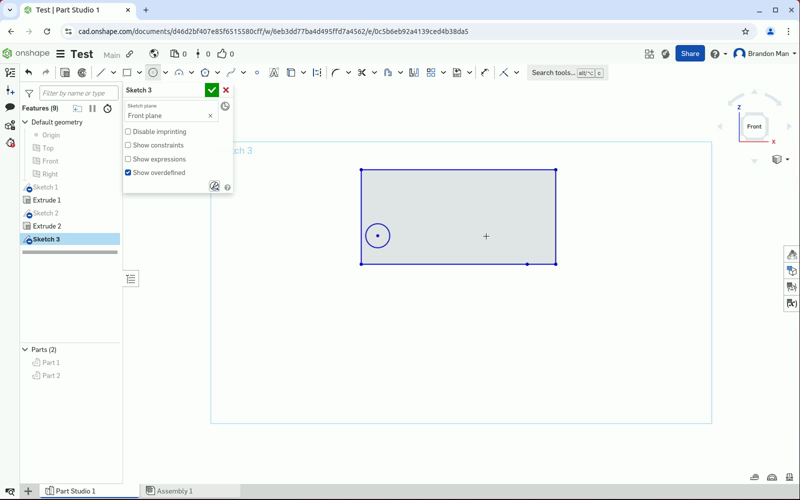
mouse_move(498, 235)
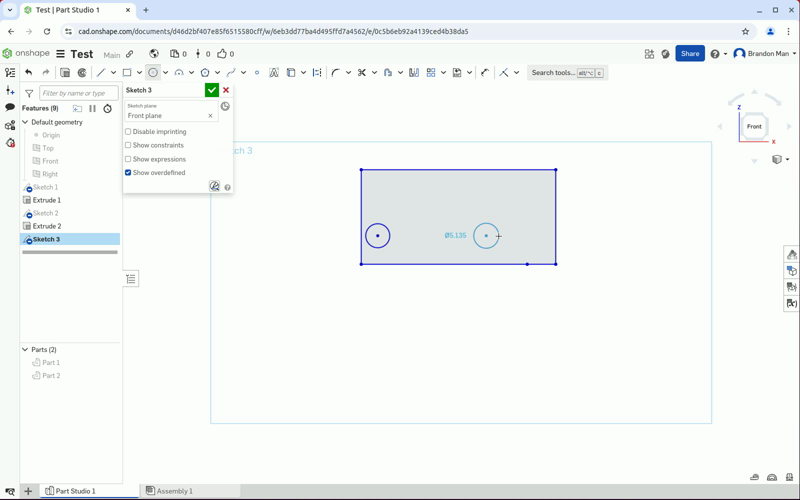
click(498, 235)
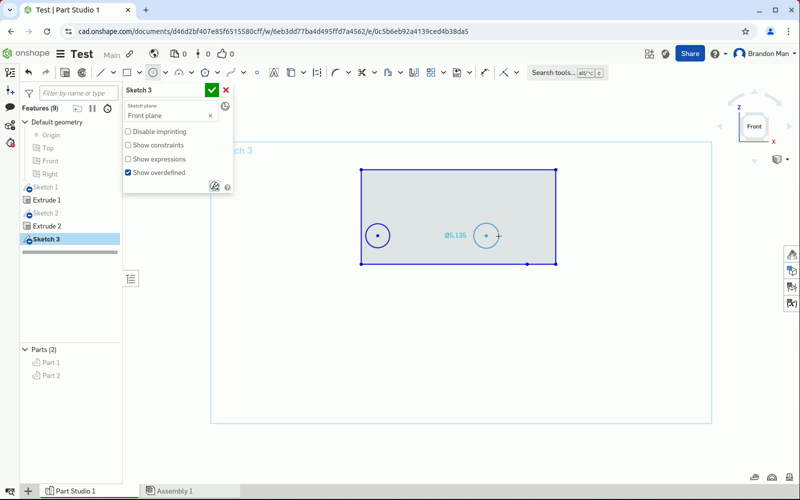
key(esc)
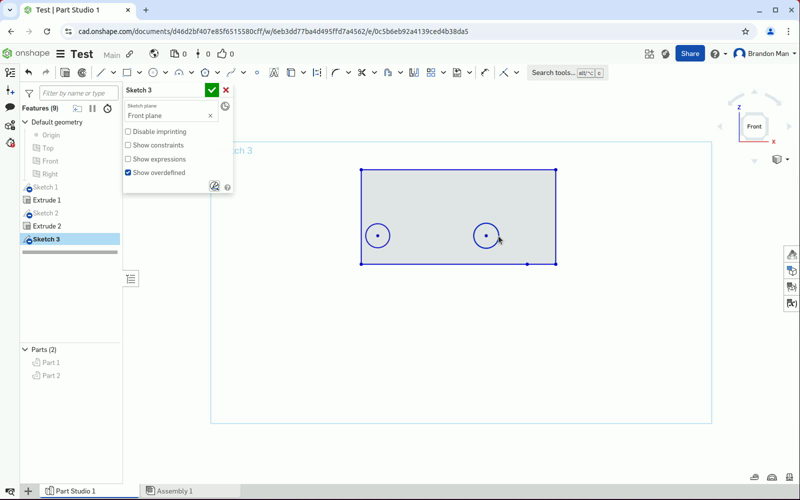
mouse_move(531, 193)
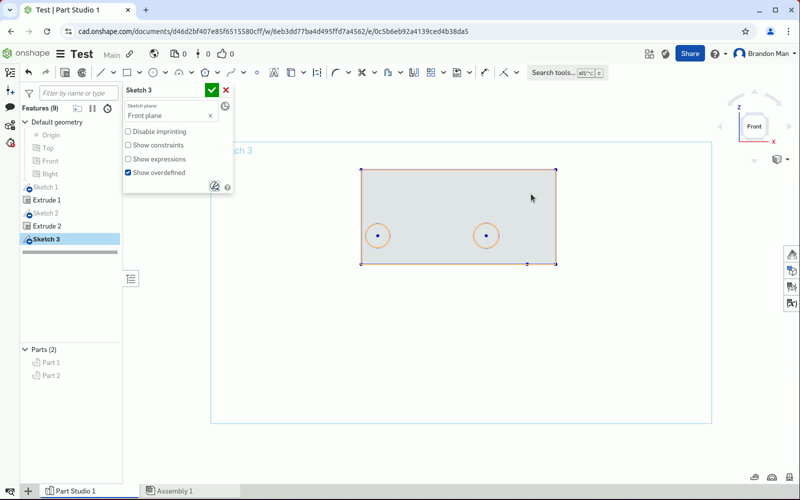
click(531, 193)
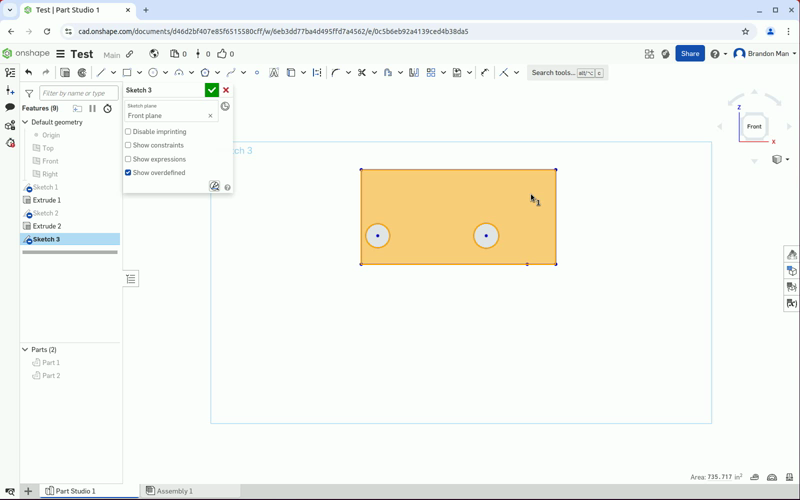
mouse_move(73, 352)
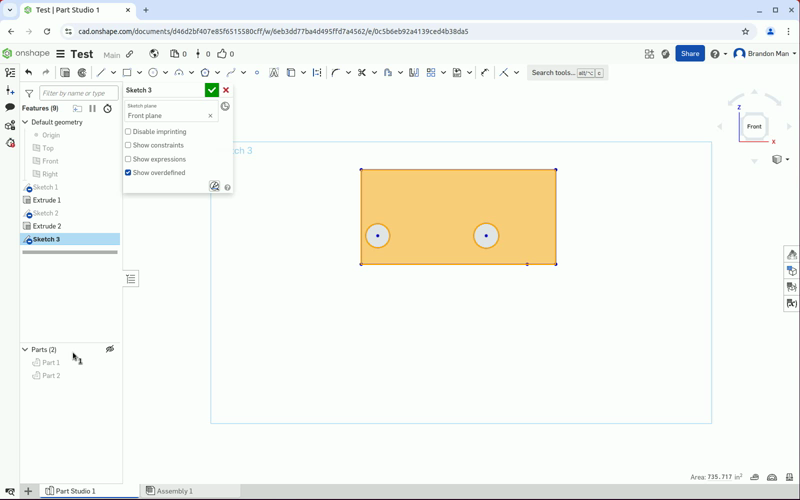
key(shift+y)
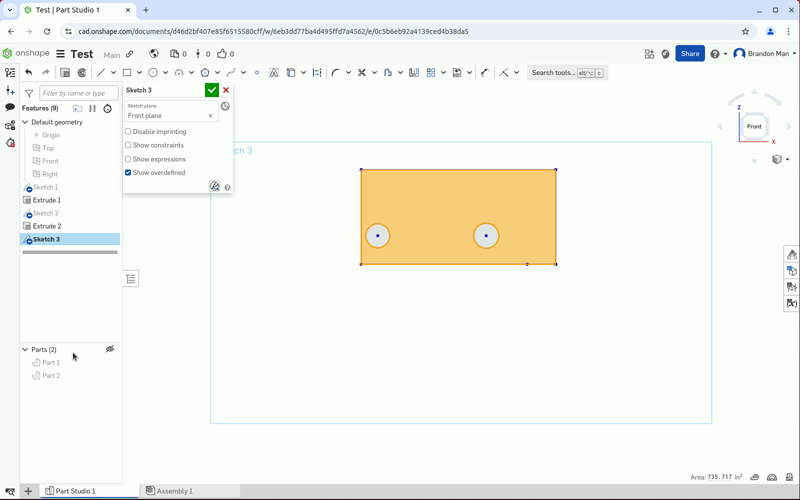
key(shift+e)
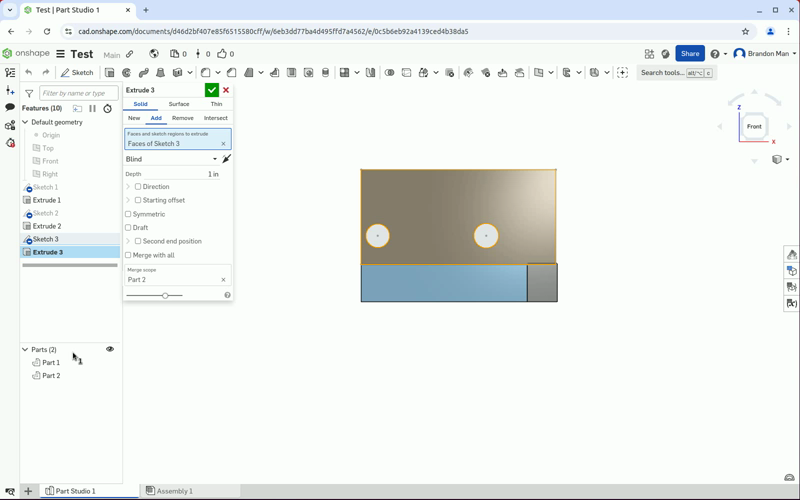
mouse_move(143, 106)
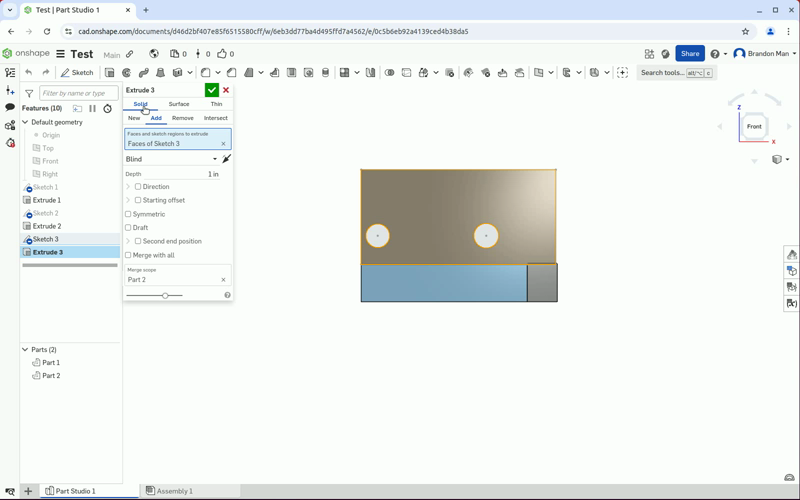
click(143, 106)
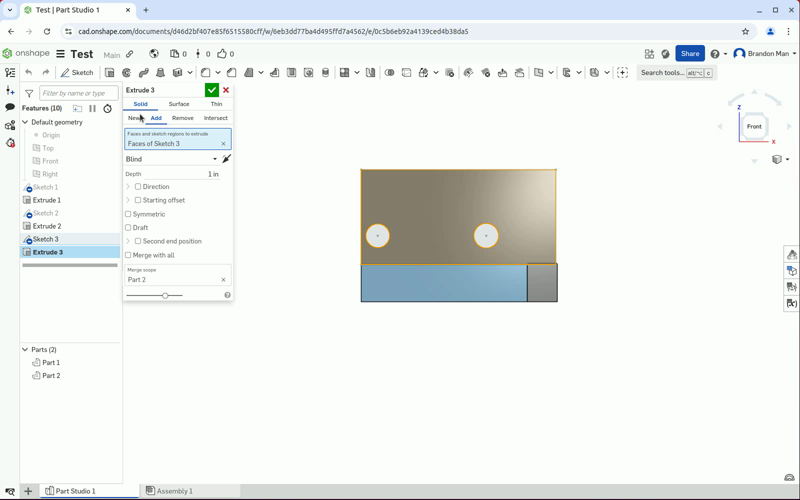
mouse_move(137, 120)
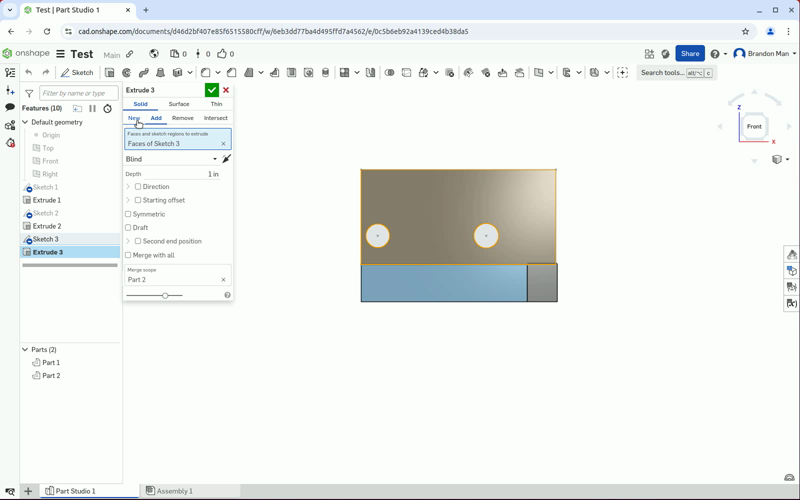
click(137, 120)
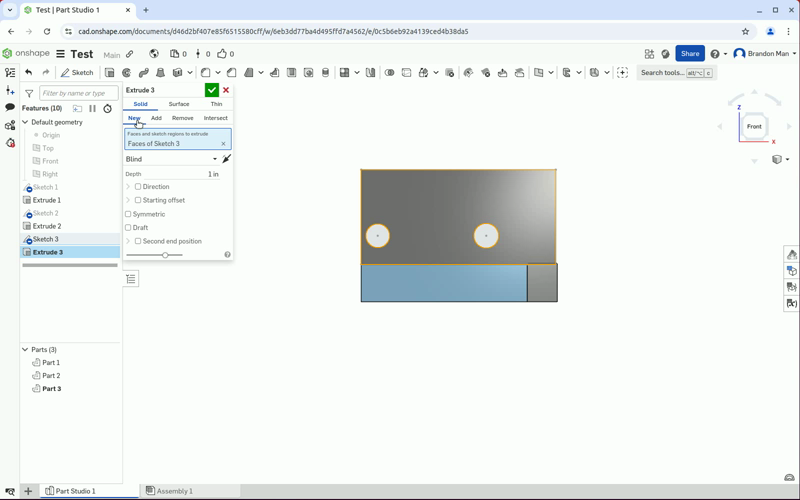
key(tab, 4)
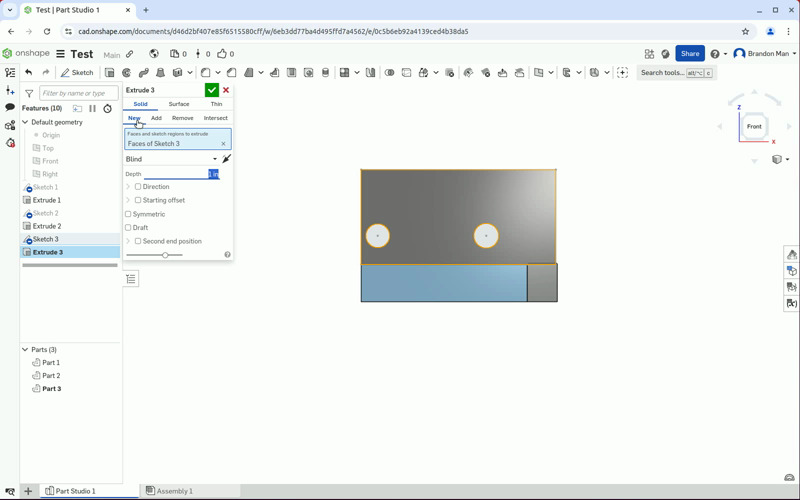
text(1.685)
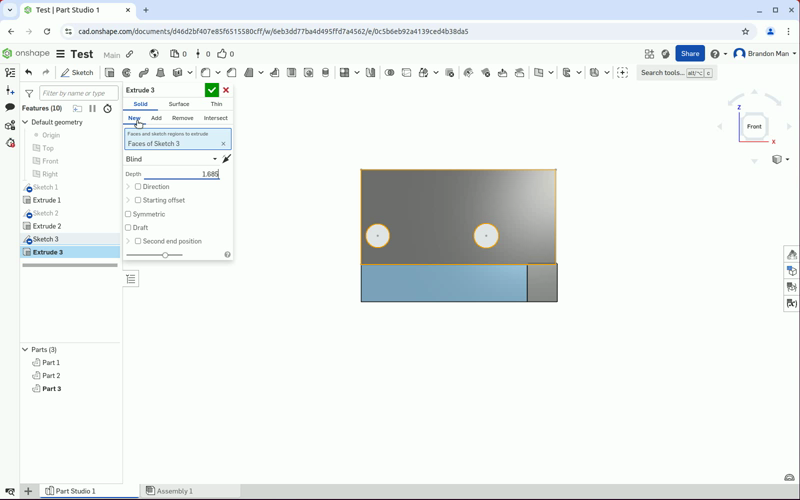
key(enter)
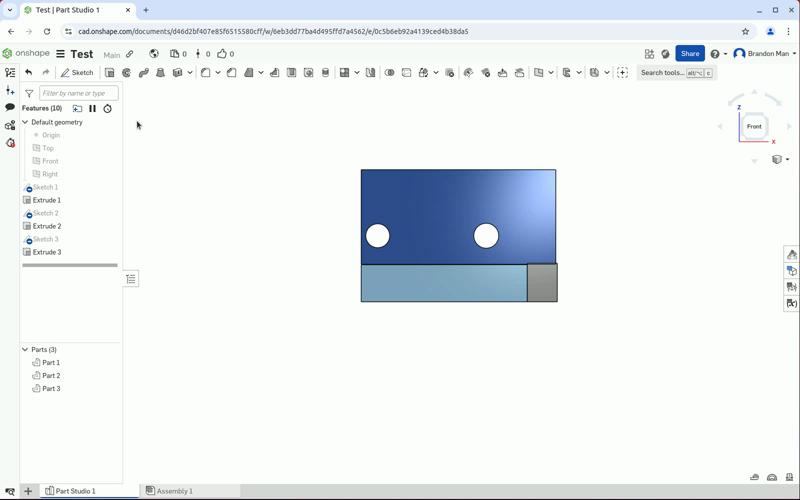
key(shift+h)
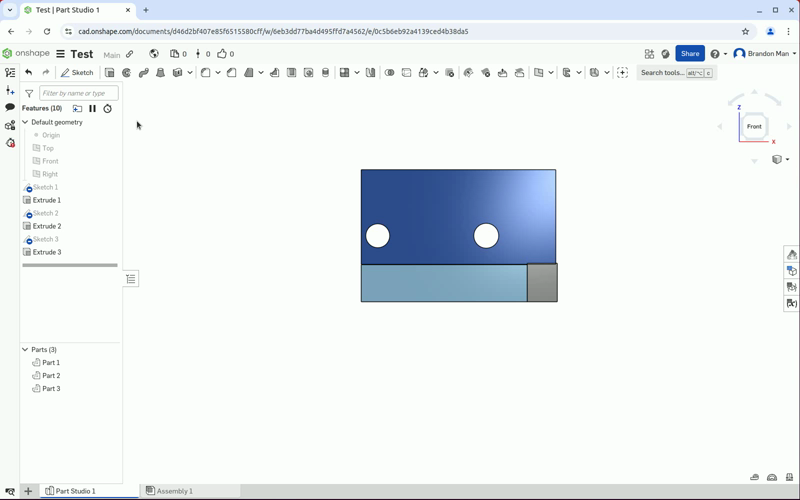
key(shift+h)
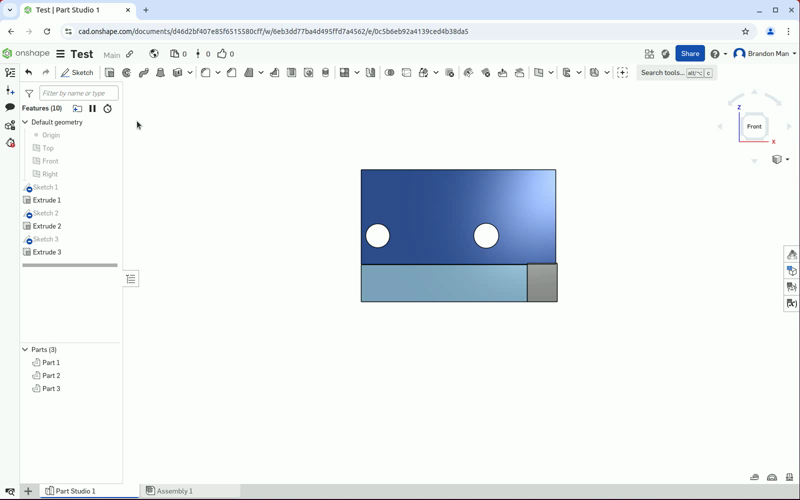
mouse_move(73, 189)
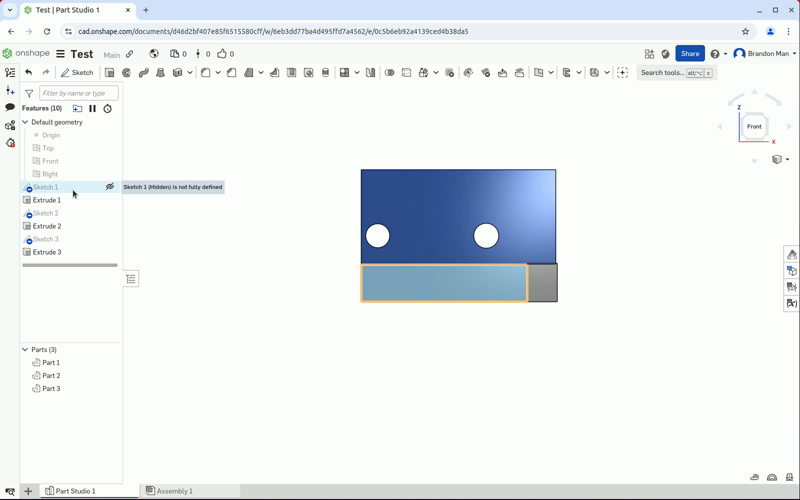
click(73, 189)
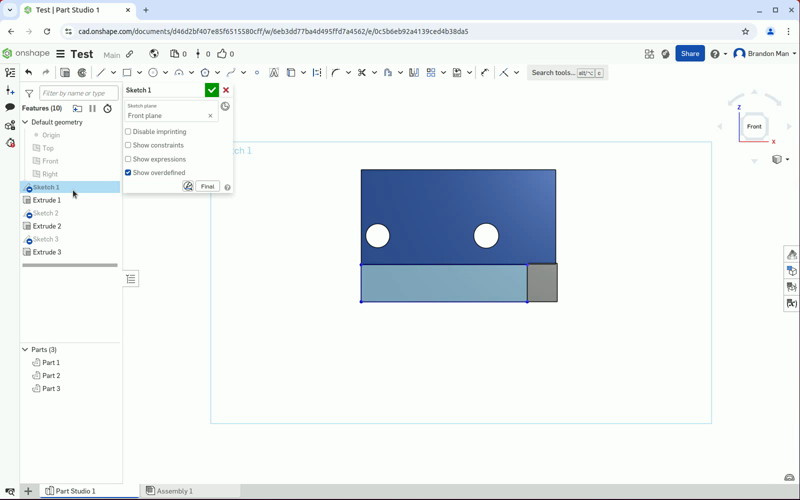
mouse_move(229, 92)
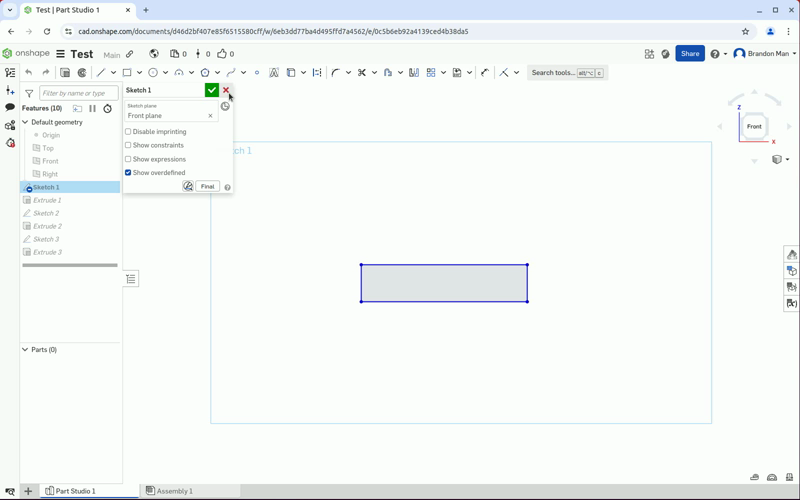
click(229, 92)
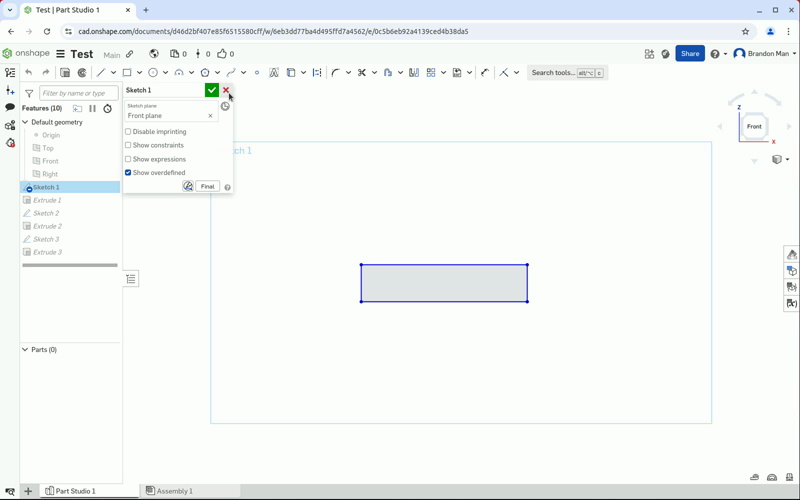
key(shift+s)
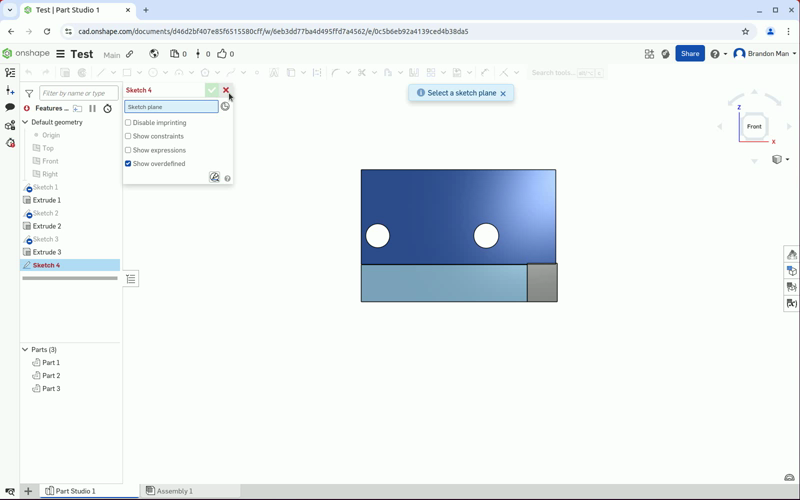
mouse_move(73, 163)
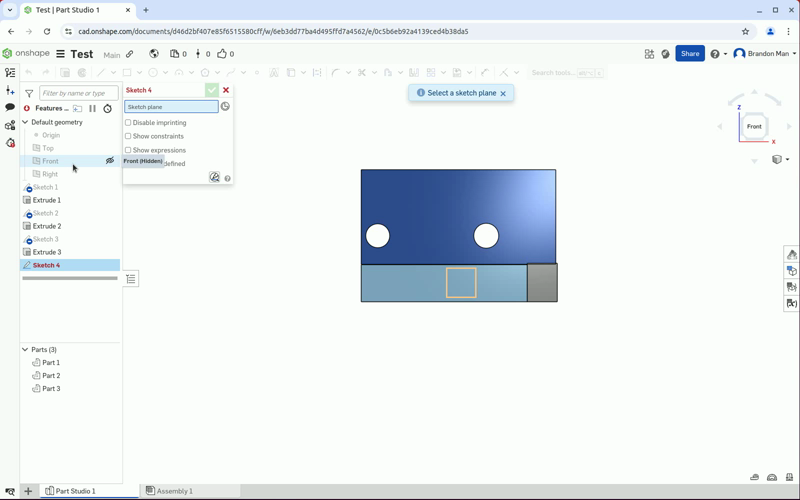
click(73, 163)
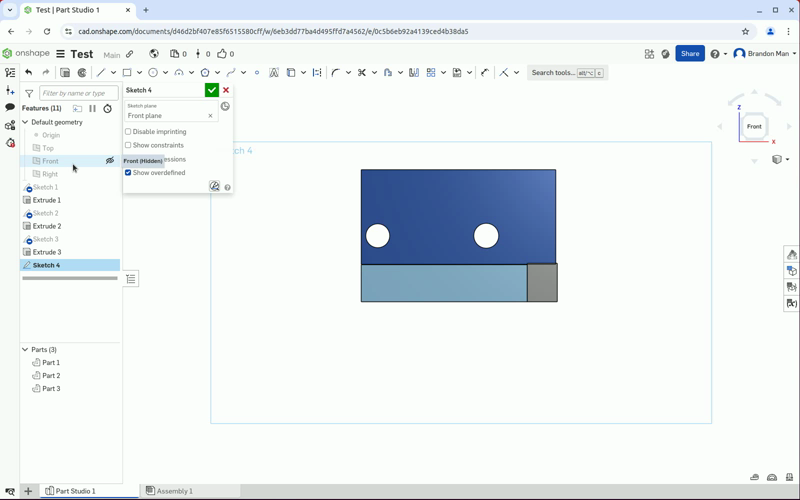
mouse_move(73, 352)
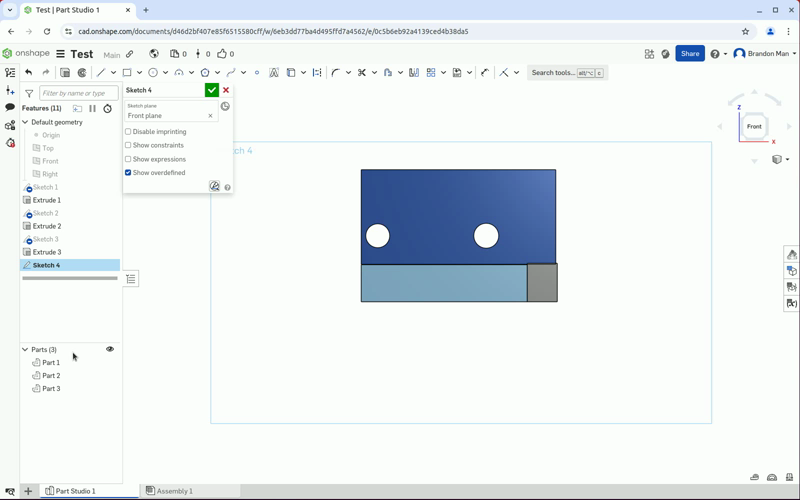
key(y)
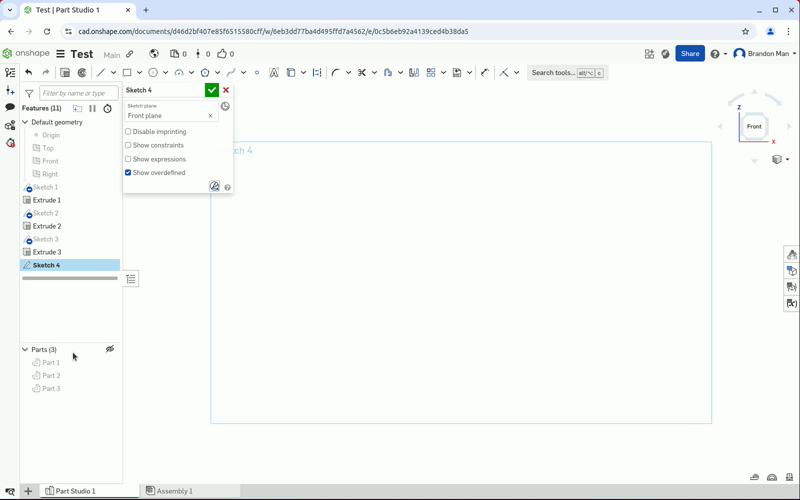
key(l)
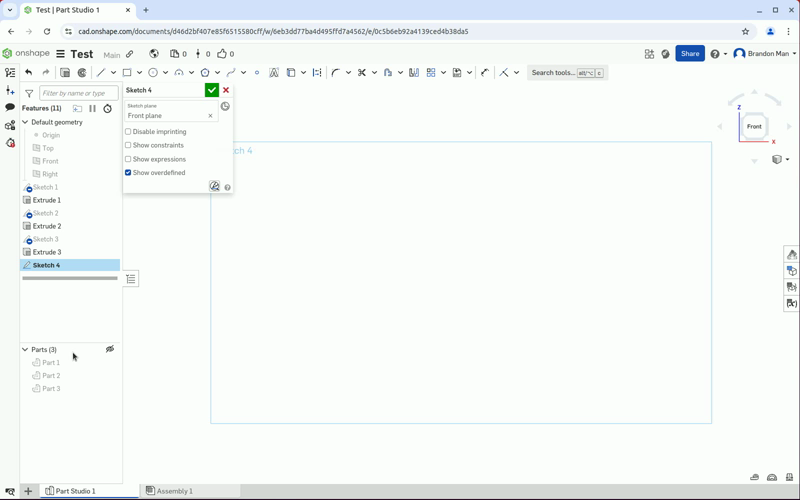
key_down(shift)
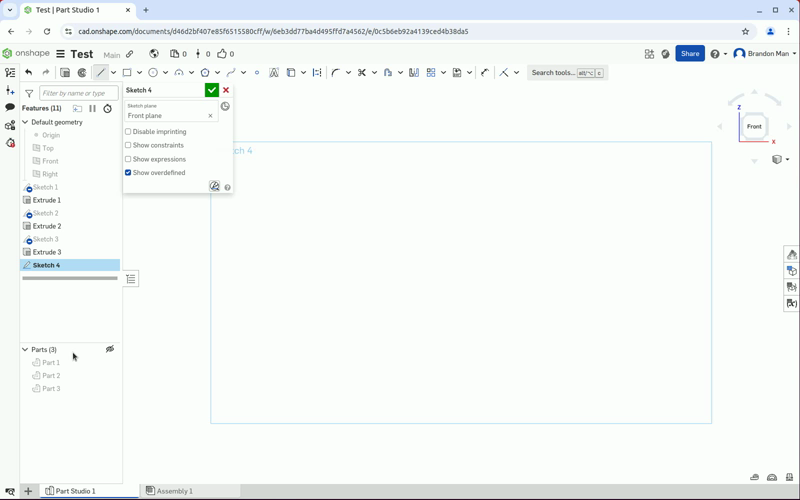
mouse_move(361, 369)
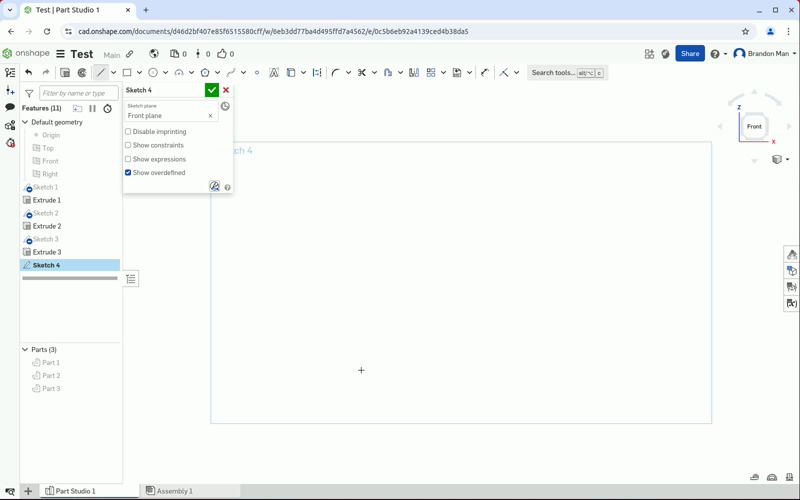
click(361, 369)
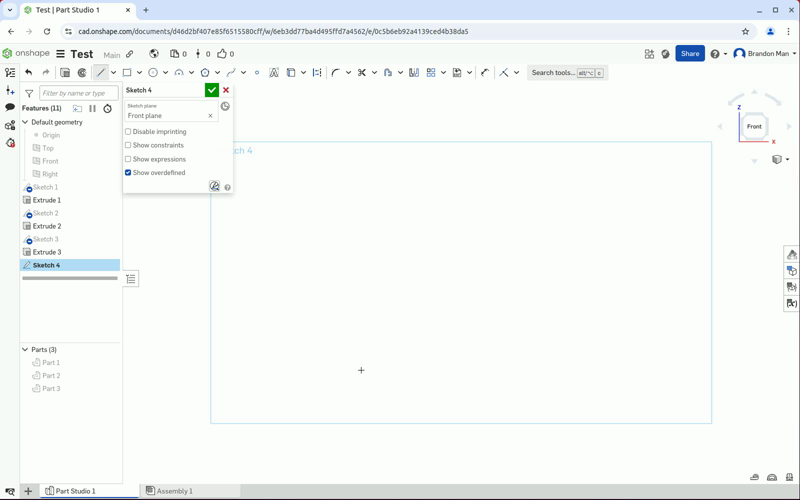
key_up(shift)
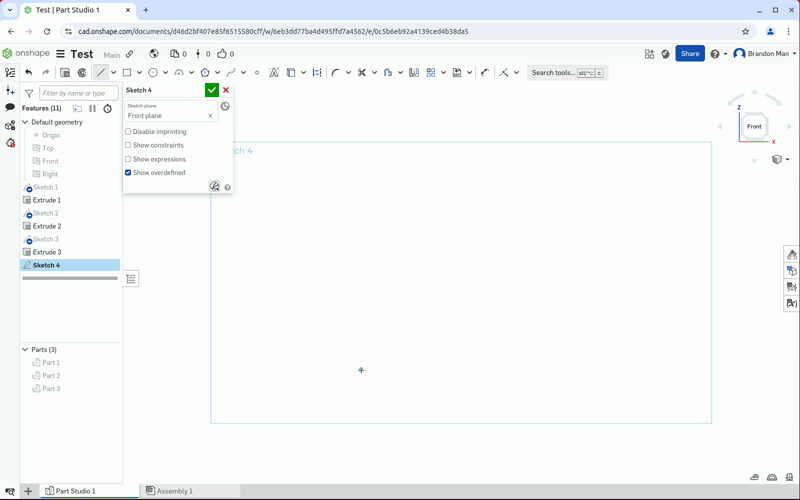
key_down(shift)
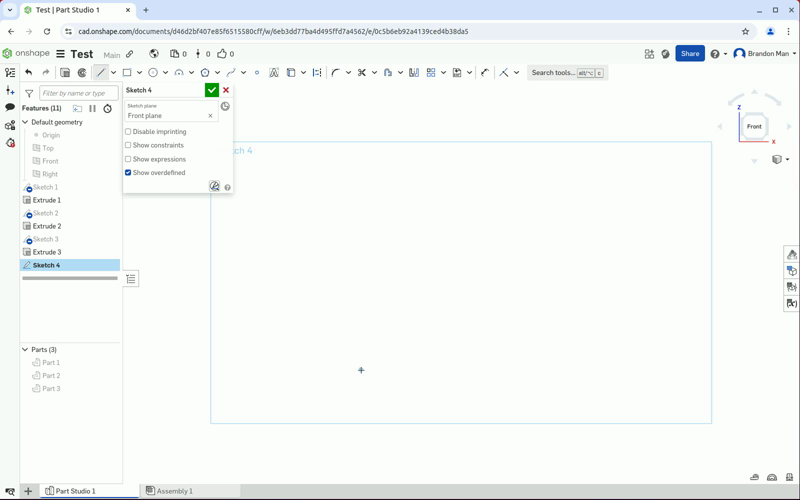
mouse_move(555, 369)
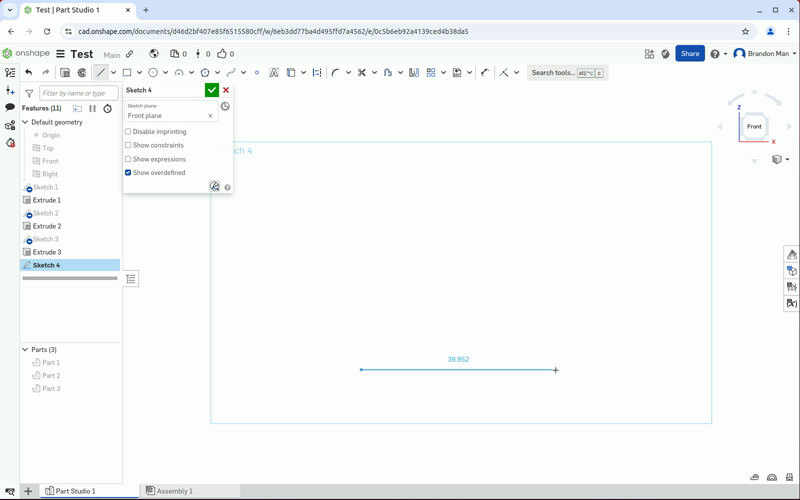
click(555, 369)
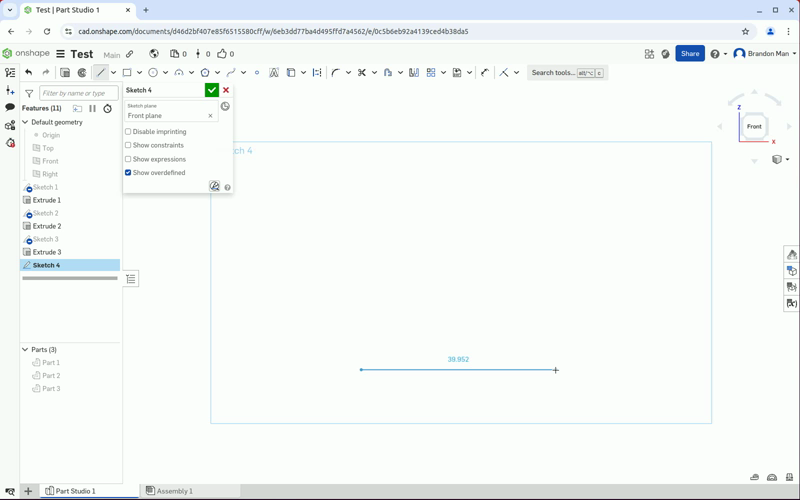
key_up(shift)
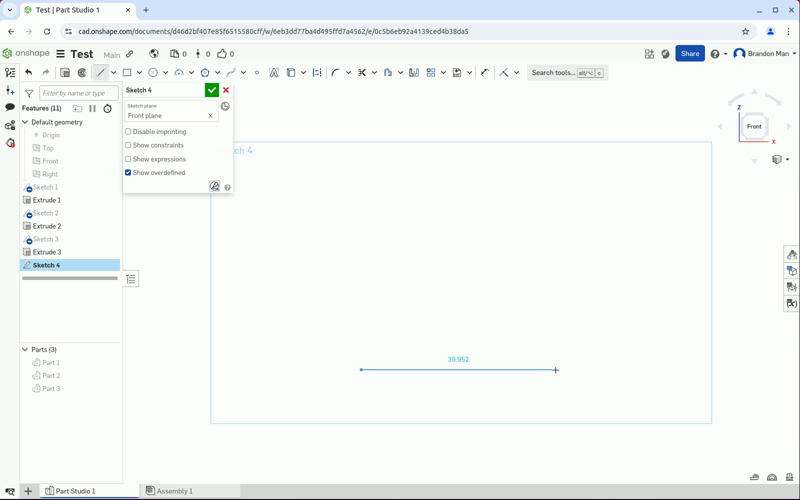
key_down(shift)
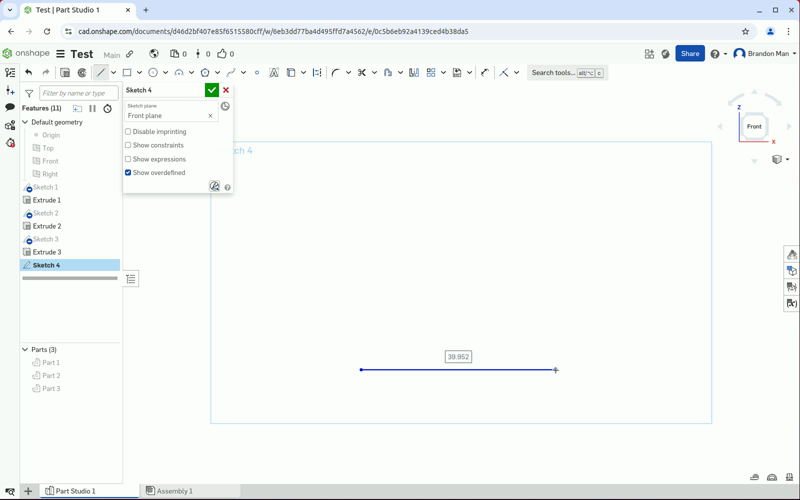
mouse_move(555, 301)
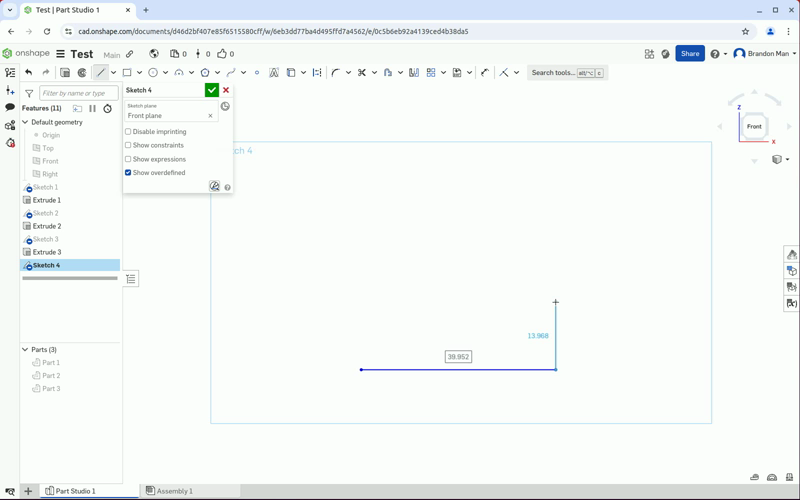
click(555, 301)
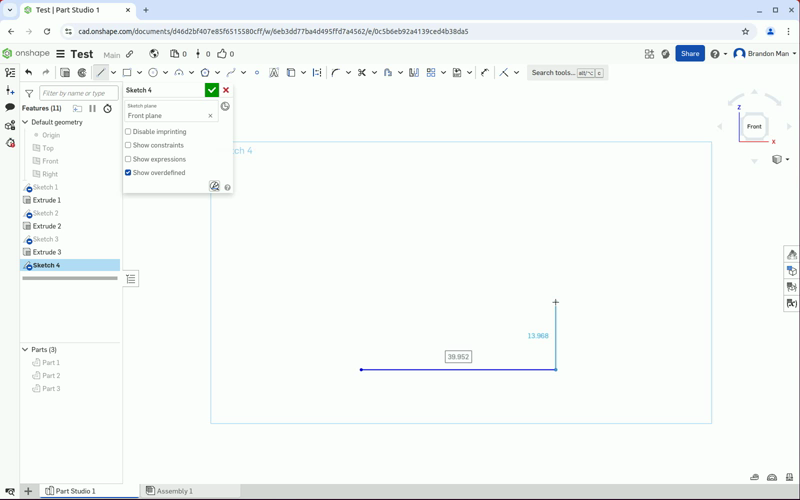
key_up(shift)
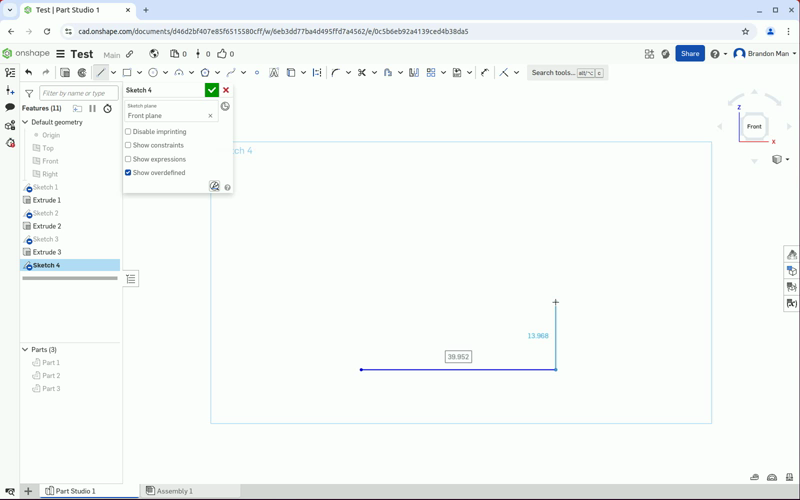
key_down(shift)
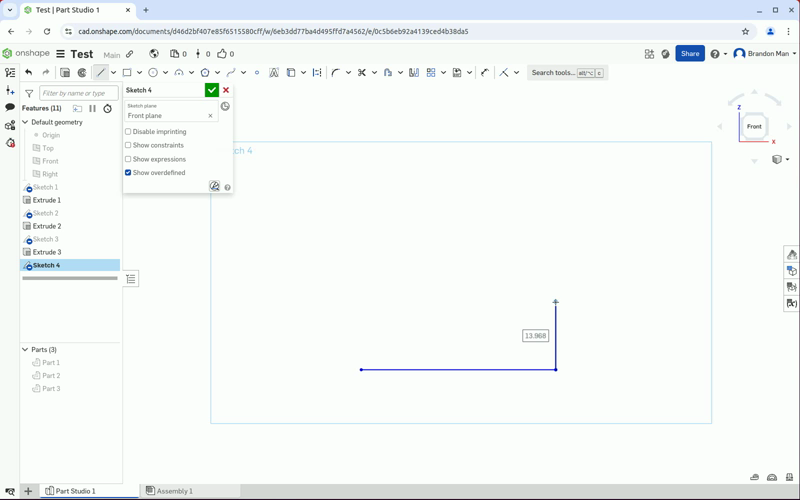
mouse_move(585, 301)
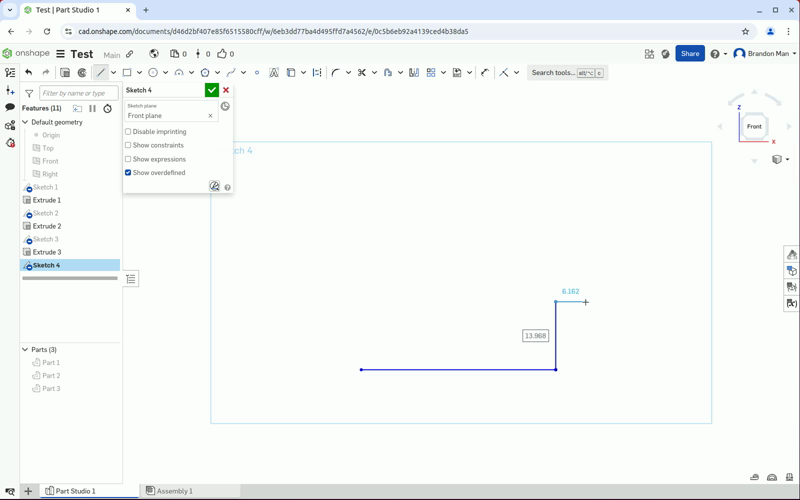
mouse_move(527, 301)
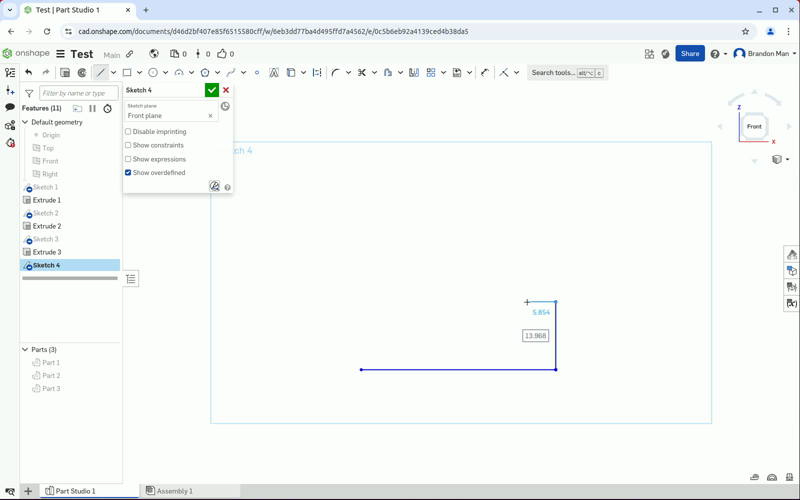
click(527, 301)
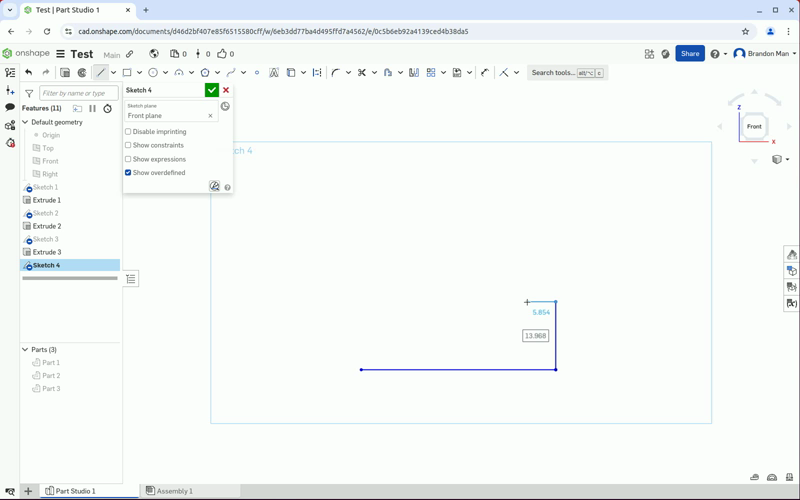
key_up(shift)
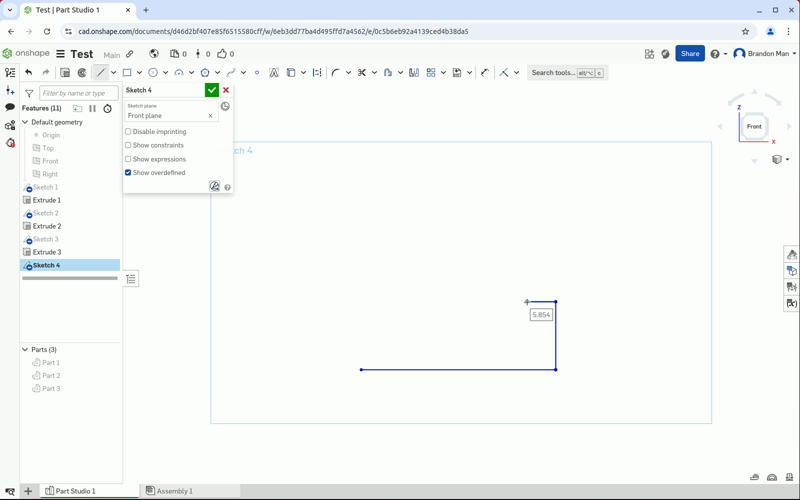
key_down(shift)
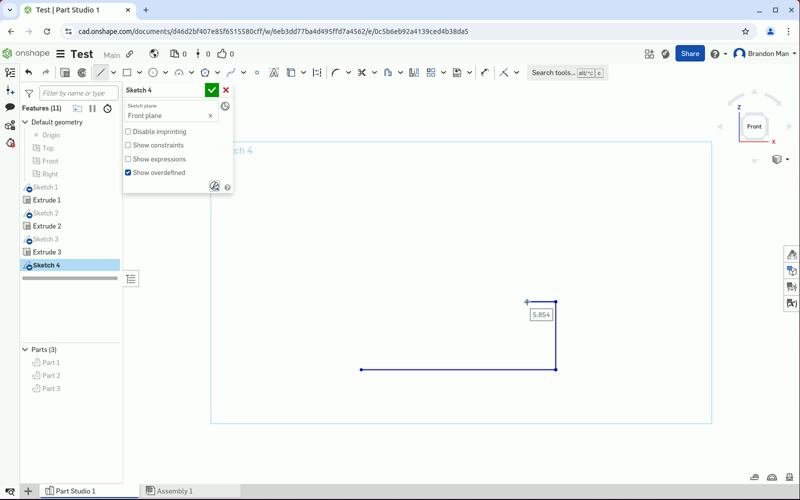
mouse_move(361, 301)
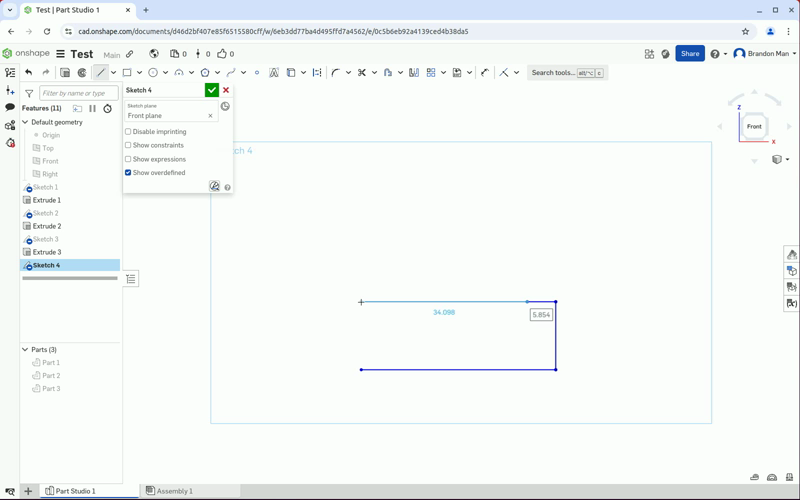
click(361, 301)
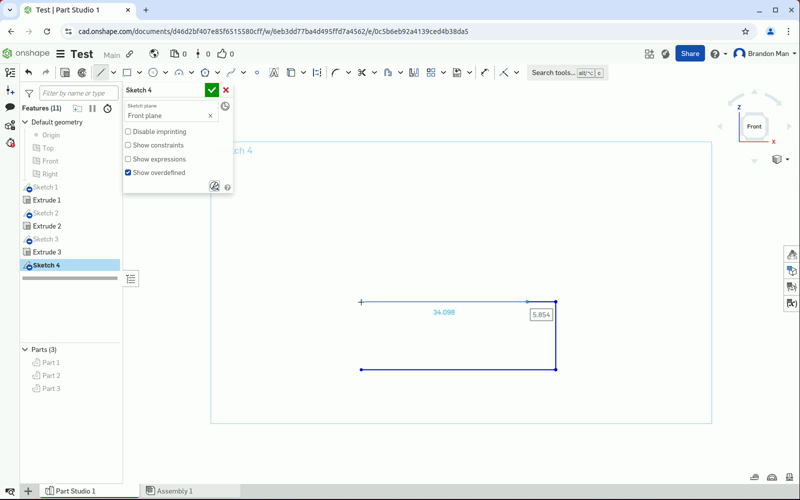
key_up(shift)
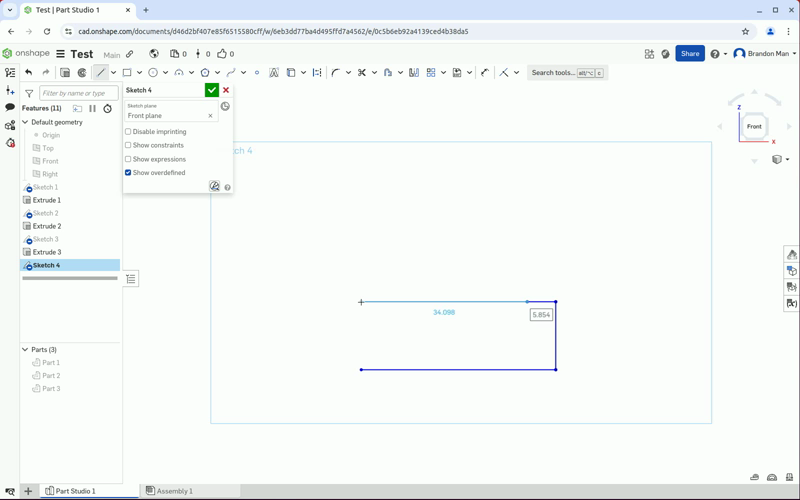
key_down(shift)
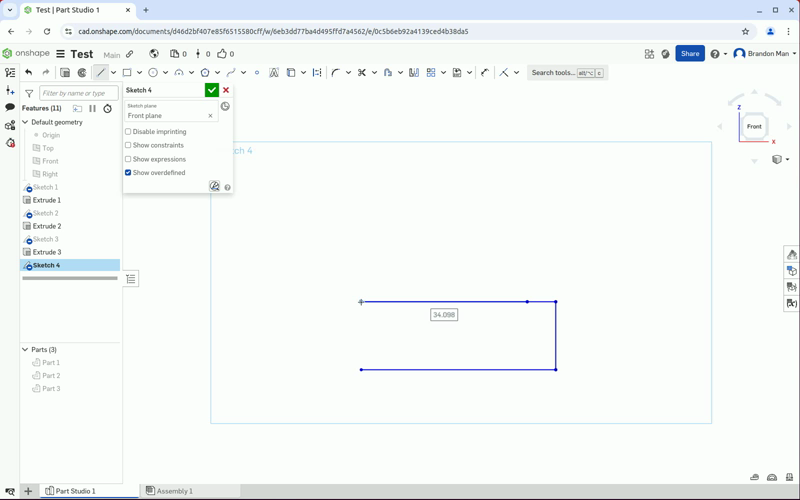
mouse_move(361, 369)
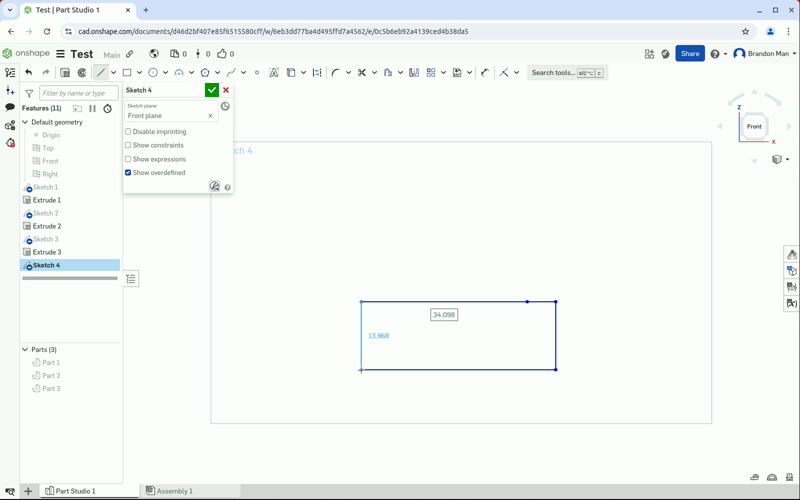
key_up(shift)
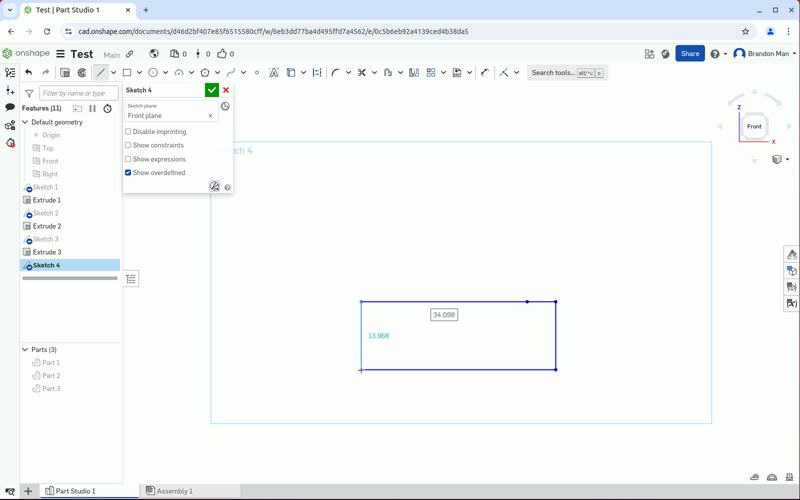
click(361, 369)
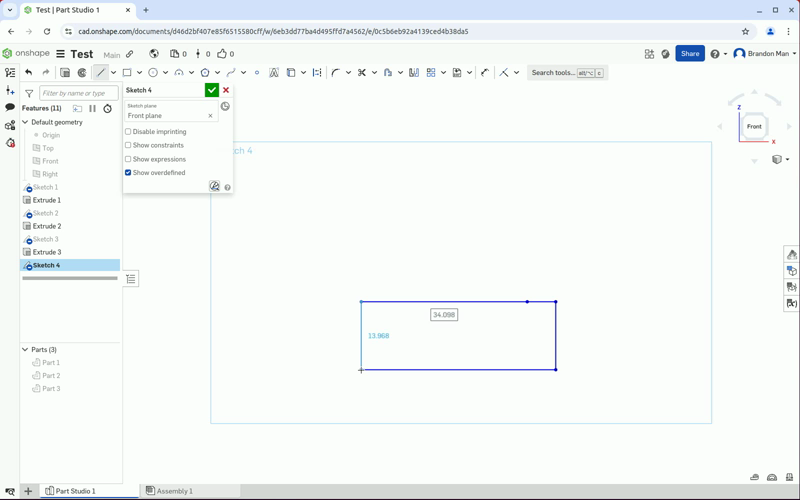
key(esc)
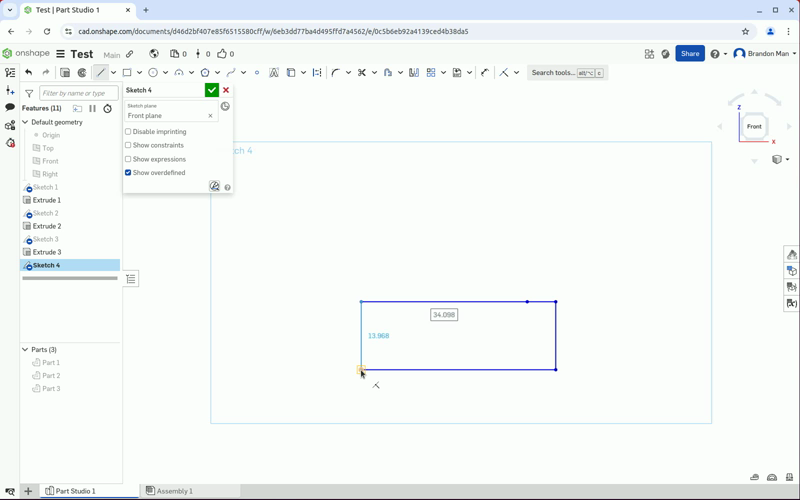
key(c)
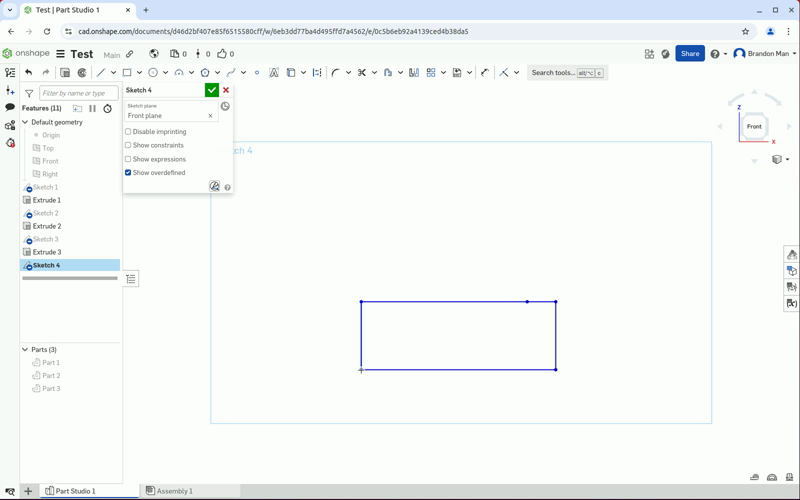
key_down(shift)
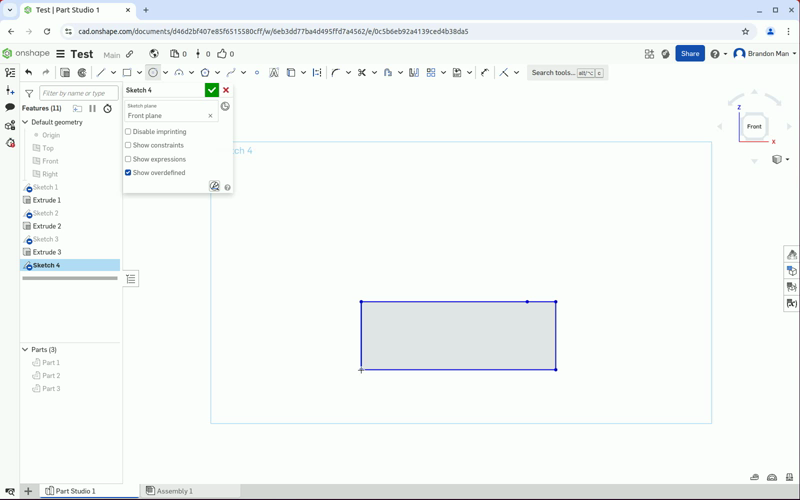
mouse_move(377, 330)
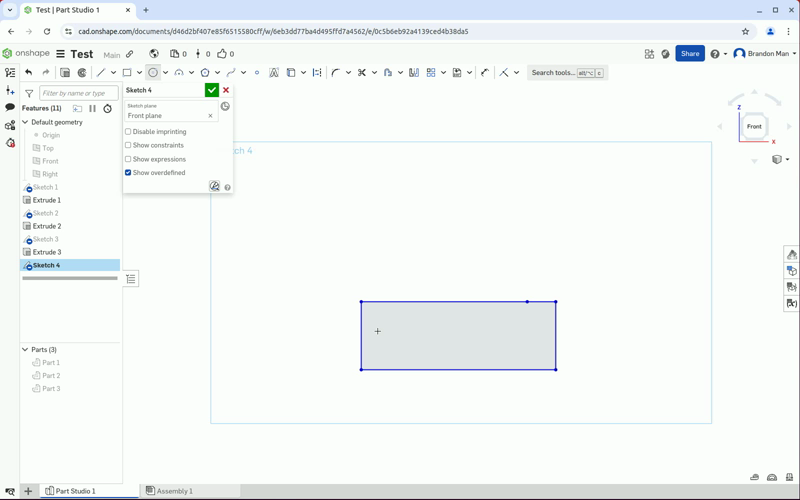
click(377, 330)
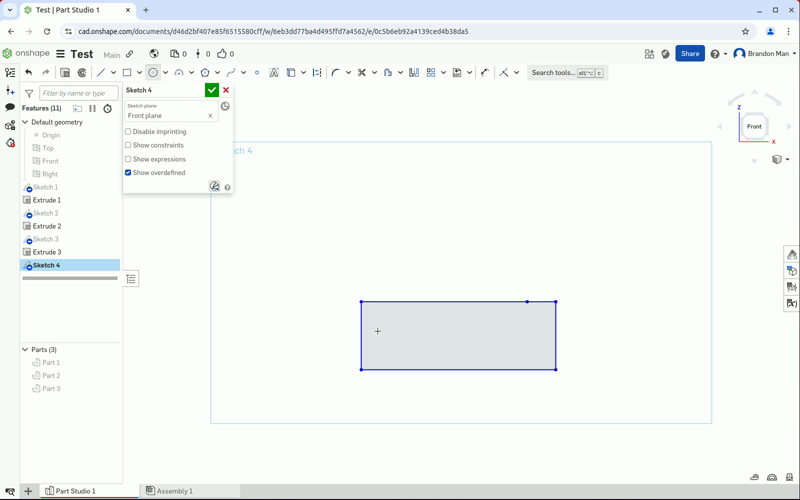
key_up(shift)
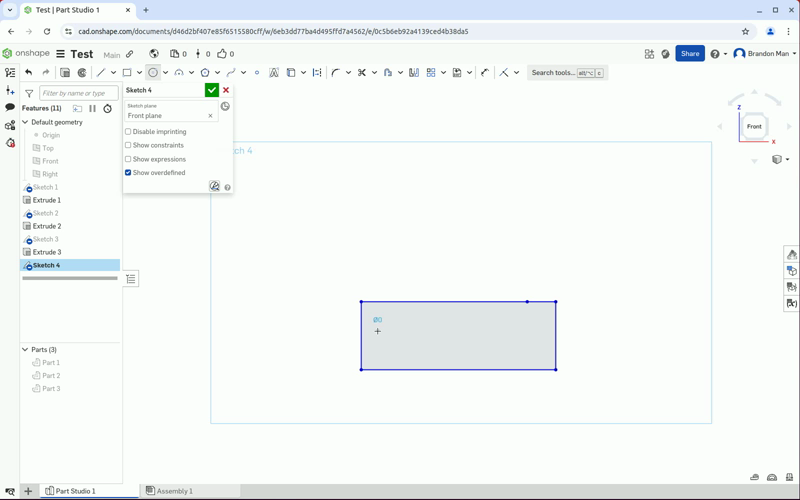
mouse_move(389, 330)
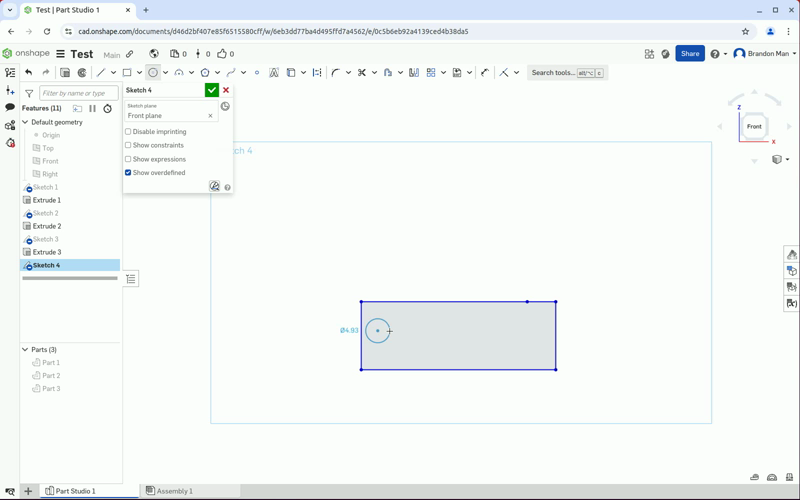
click(389, 330)
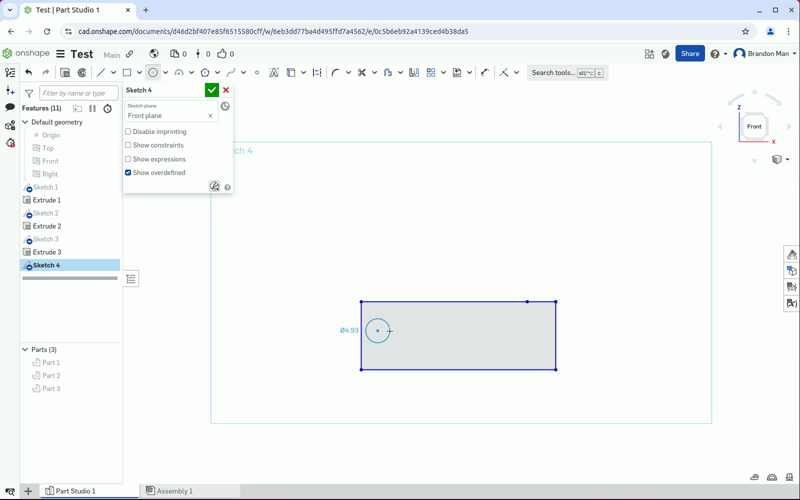
key(esc)
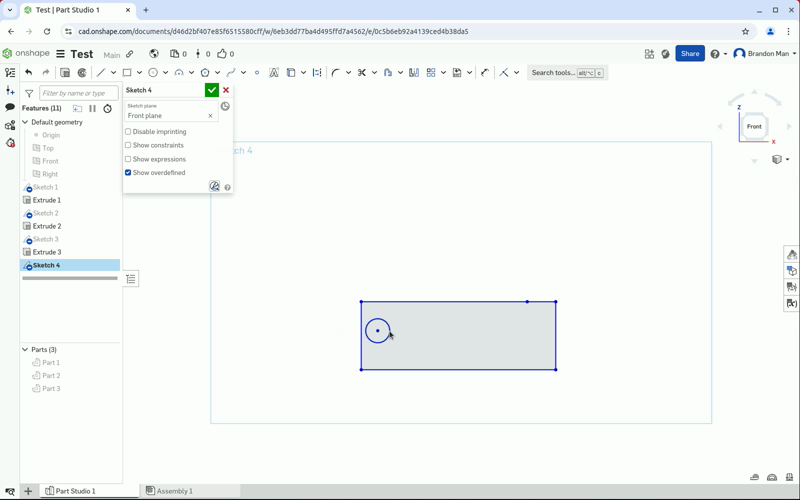
key(c)
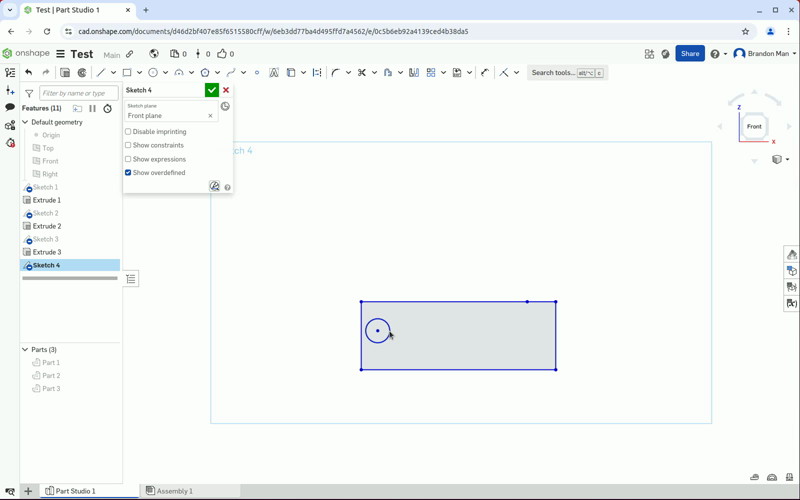
key_down(shift)
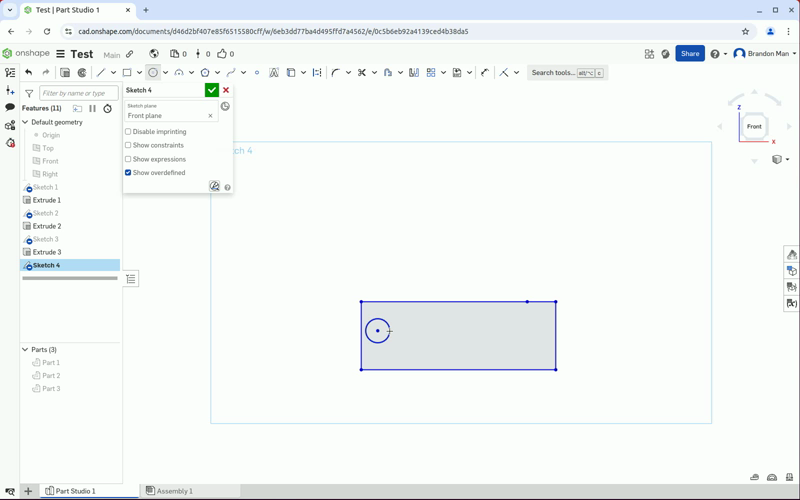
mouse_move(486, 330)
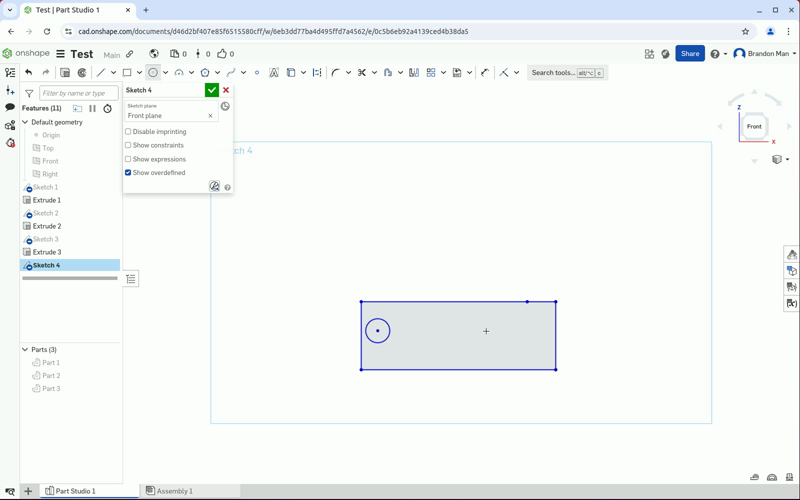
click(486, 330)
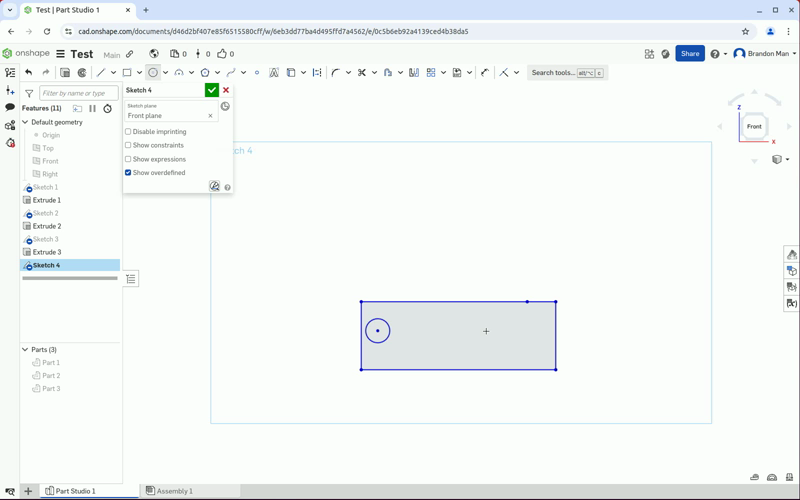
key_up(shift)
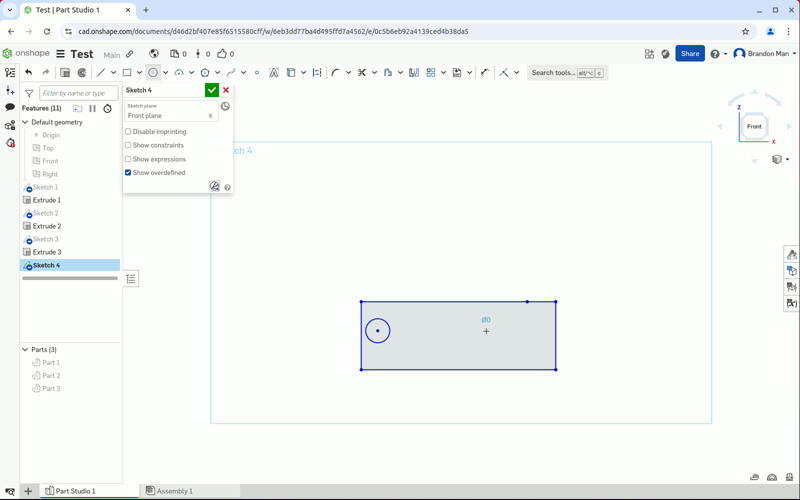
mouse_move(498, 330)
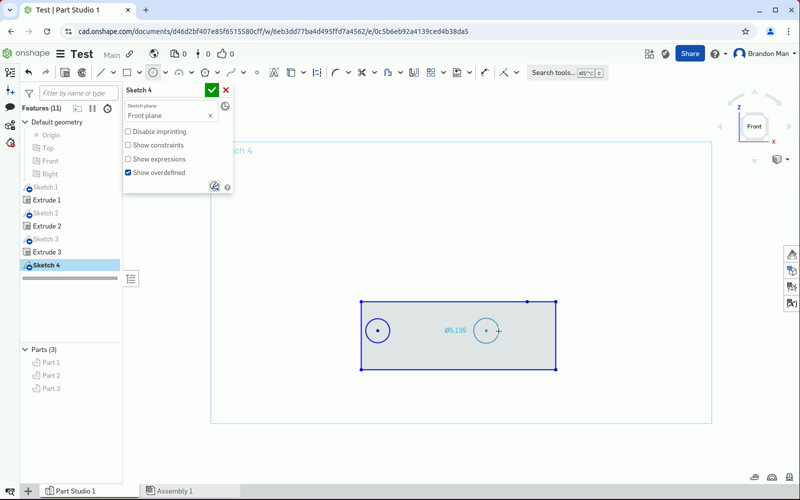
click(498, 330)
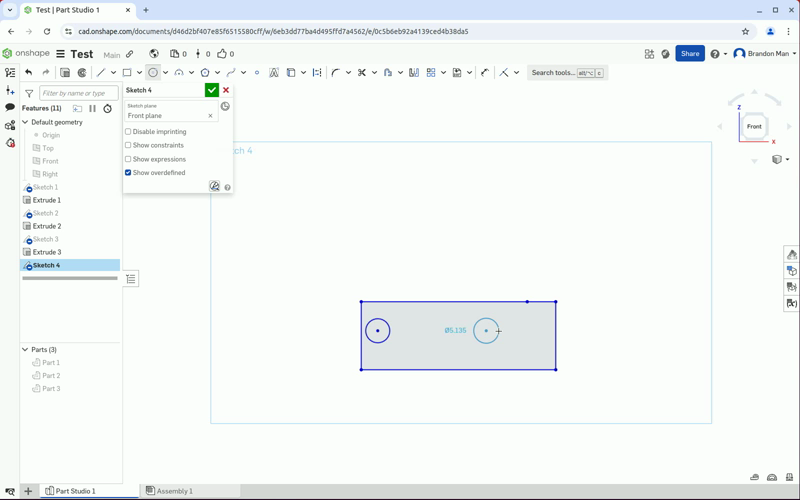
key(esc)
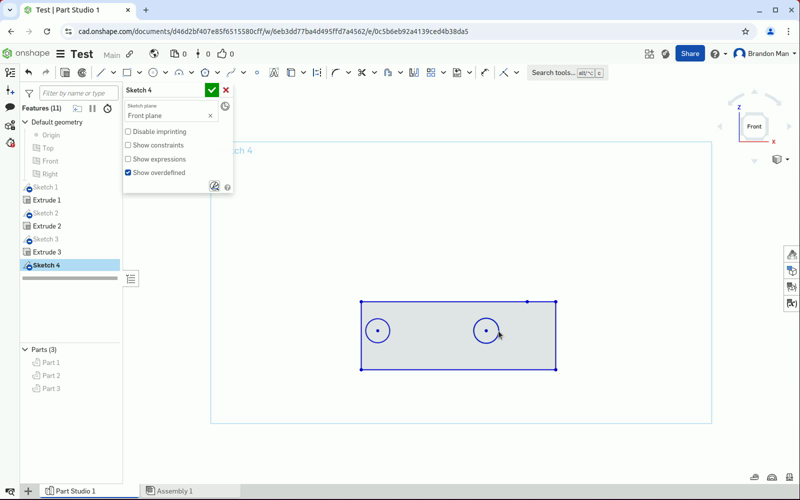
mouse_move(455, 328)
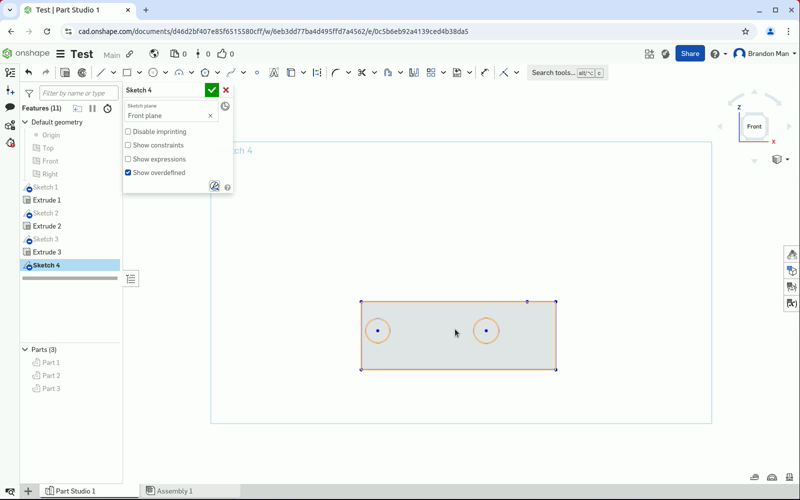
click(455, 328)
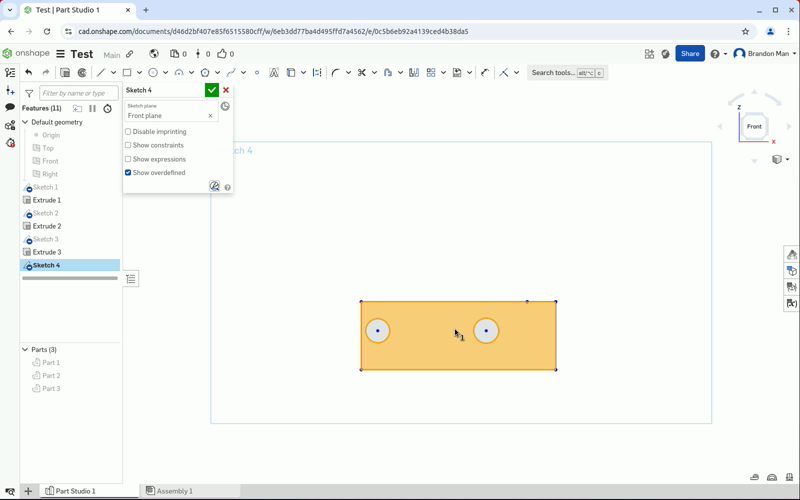
mouse_move(73, 352)
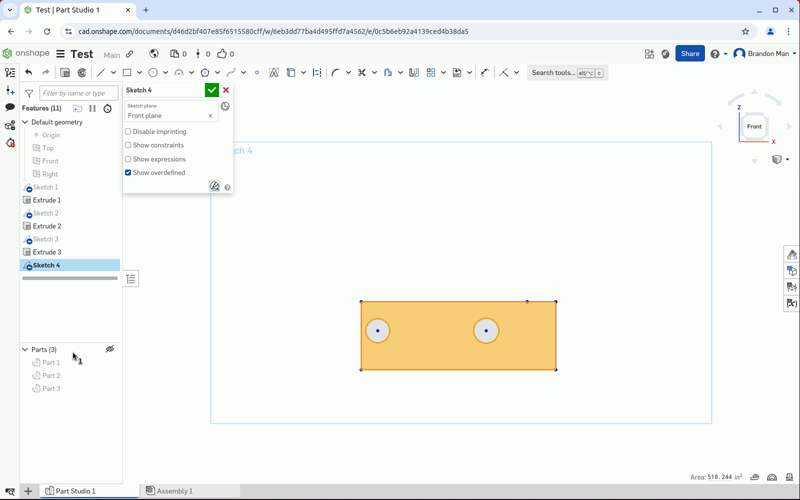
key(shift+y)
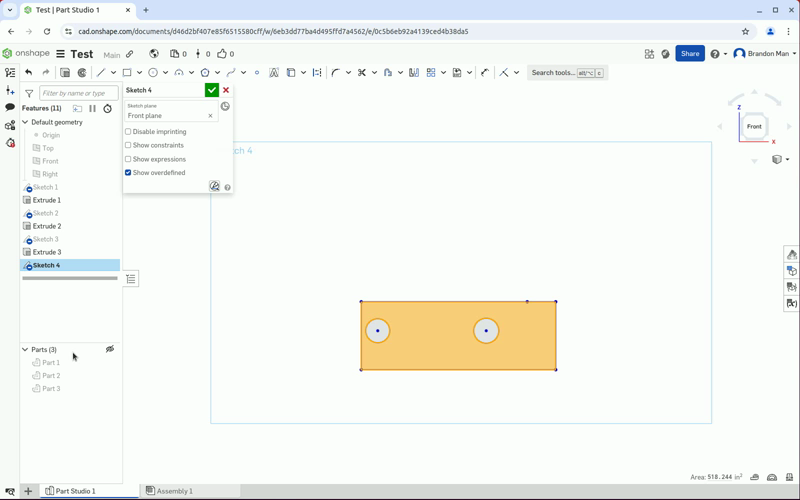
key(shift+e)
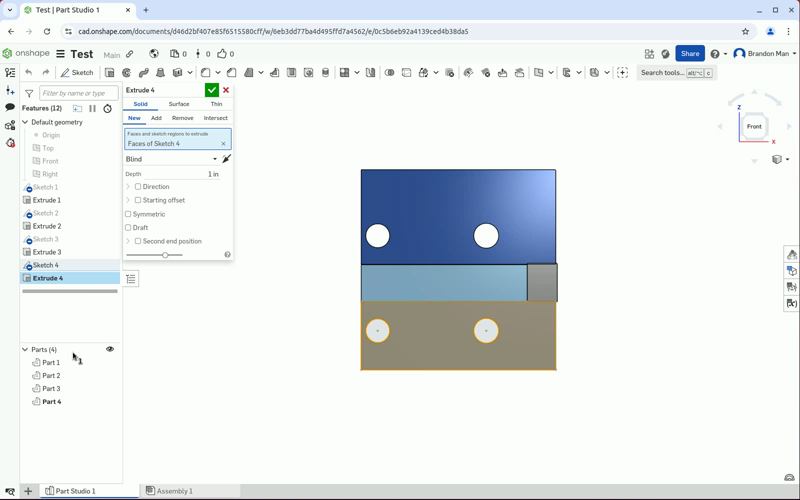
mouse_move(143, 106)
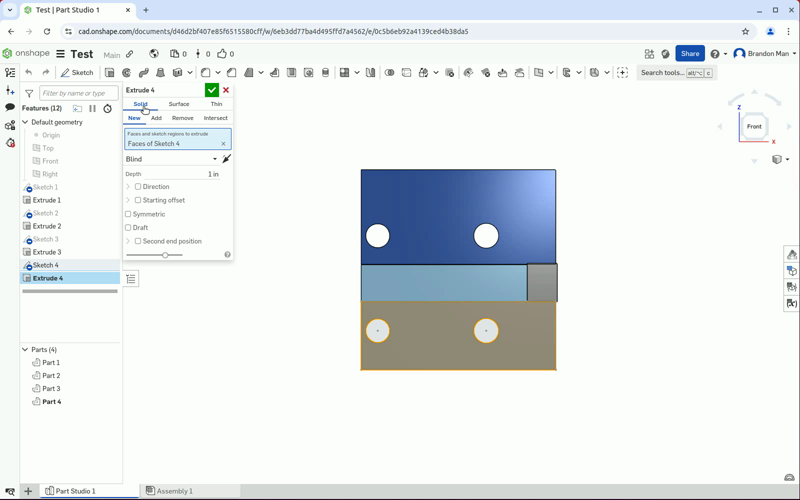
click(143, 106)
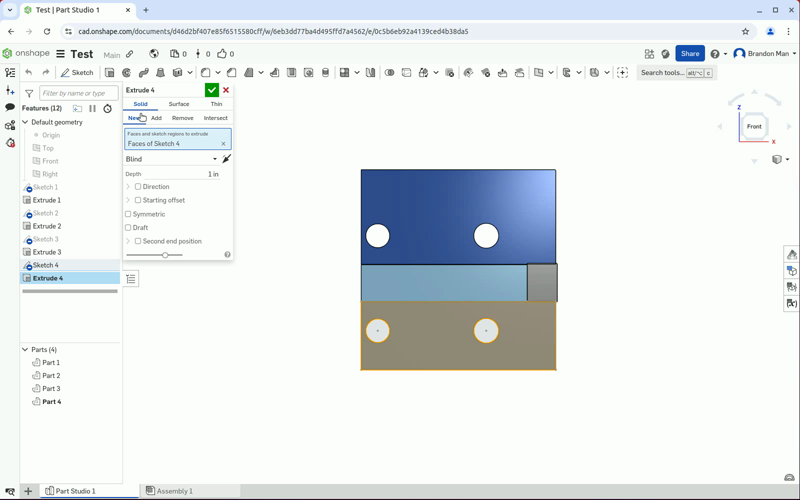
mouse_move(137, 120)
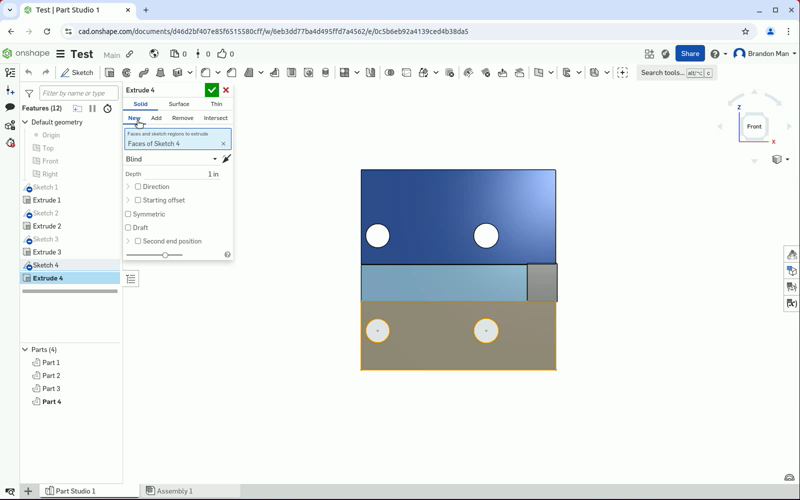
click(137, 120)
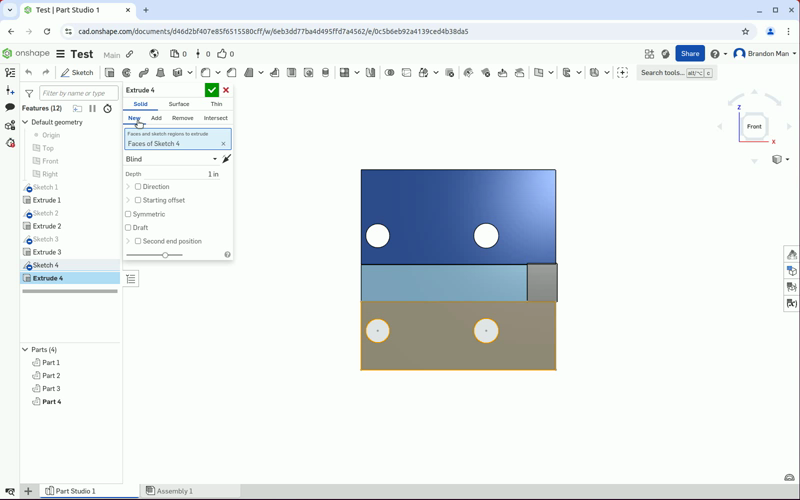
key(tab, 4)
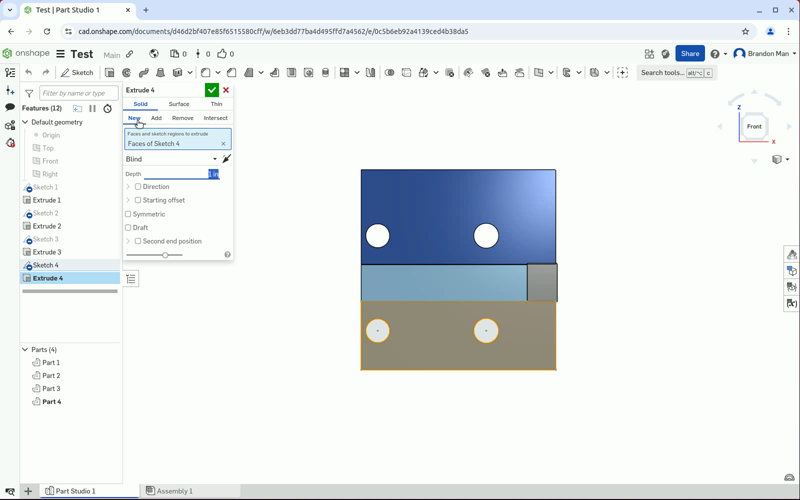
text(1.685)
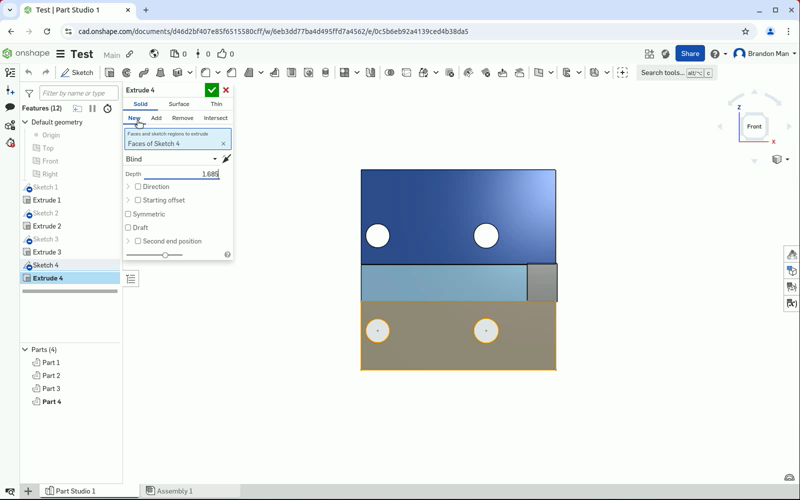
key(enter)
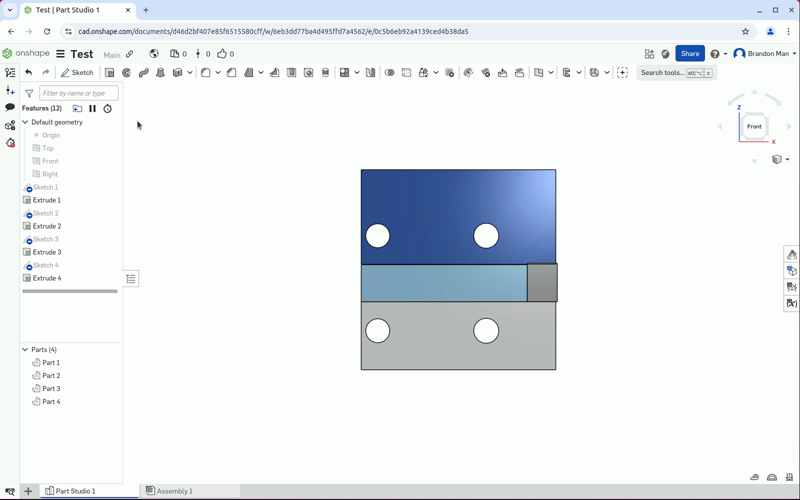
key(shift+h)
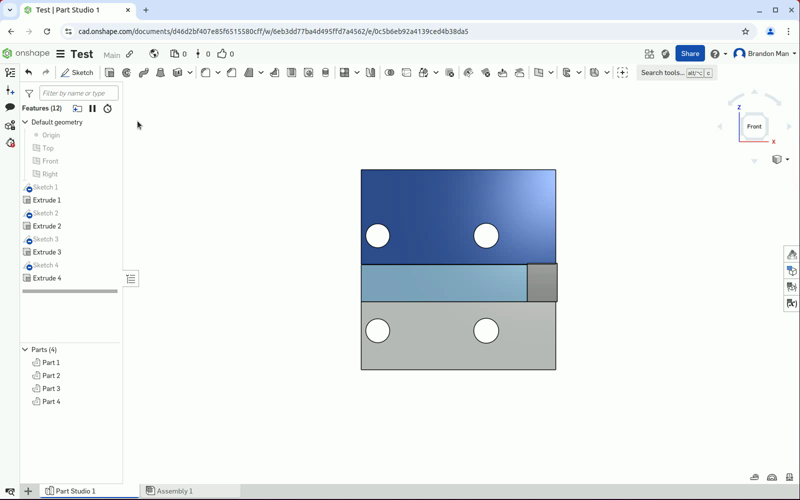
key(shift+h)
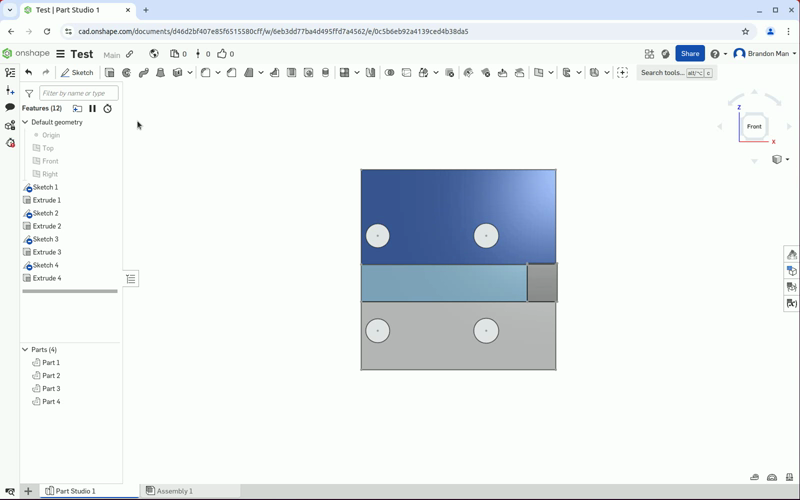
key(shift+7)
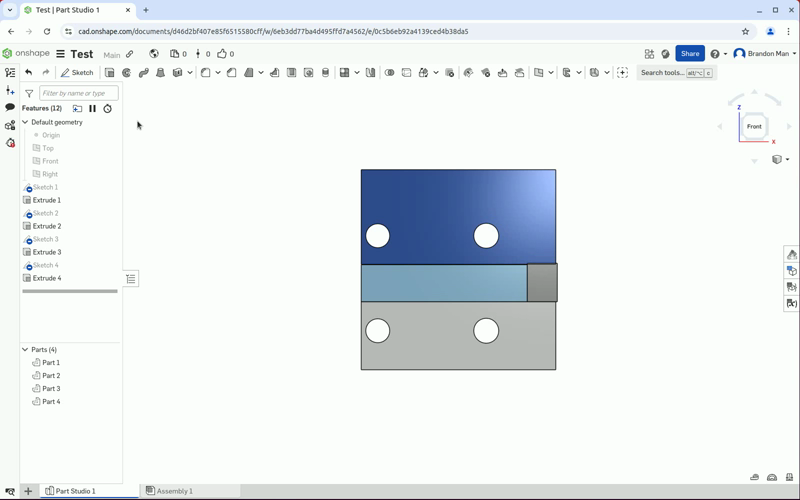
key(left, 2)
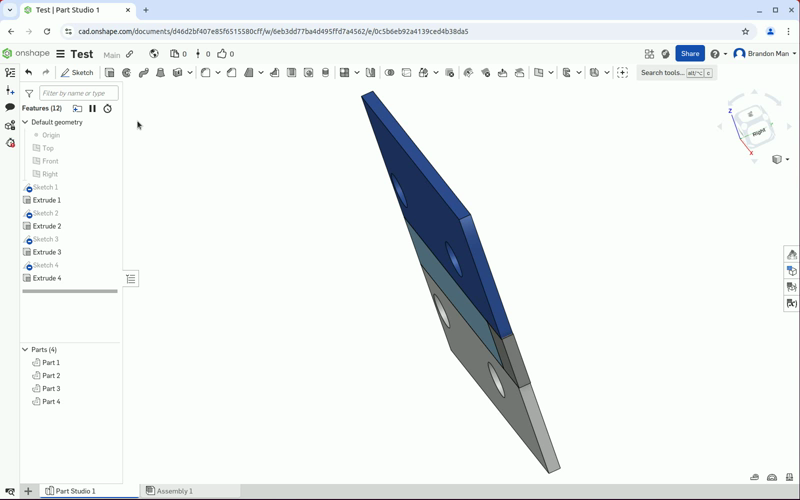
key(down, 2)
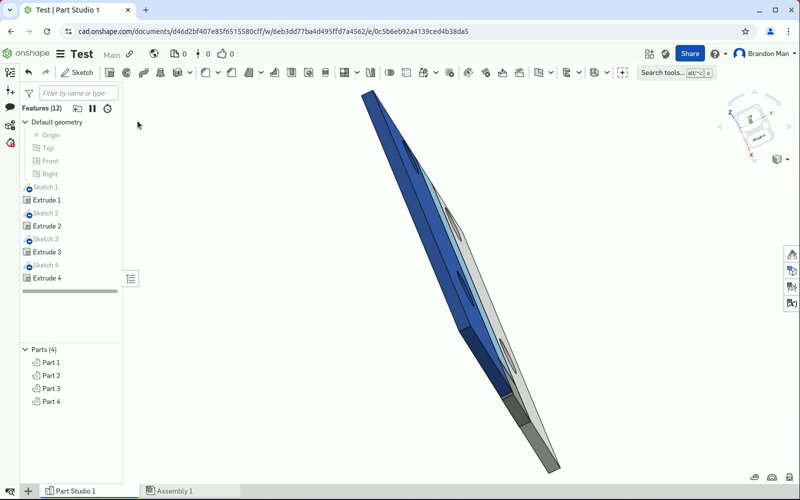
key(up, 2)
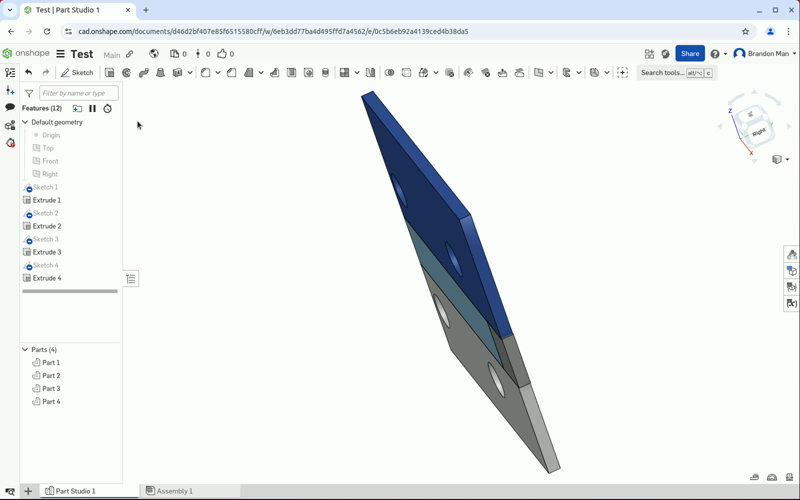
key(right, 2)
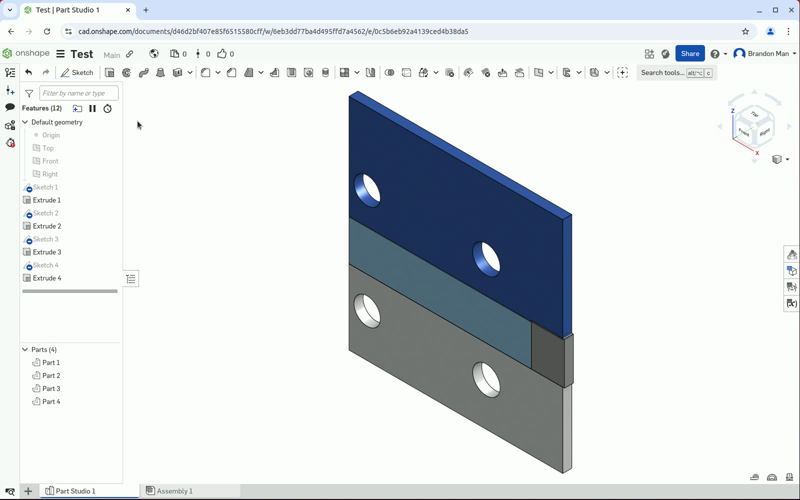
mouse_move(73, 189)
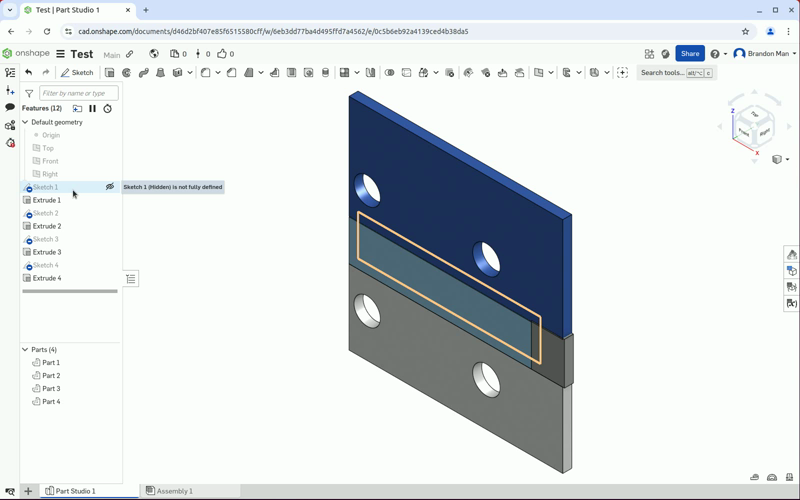
click(73, 189)